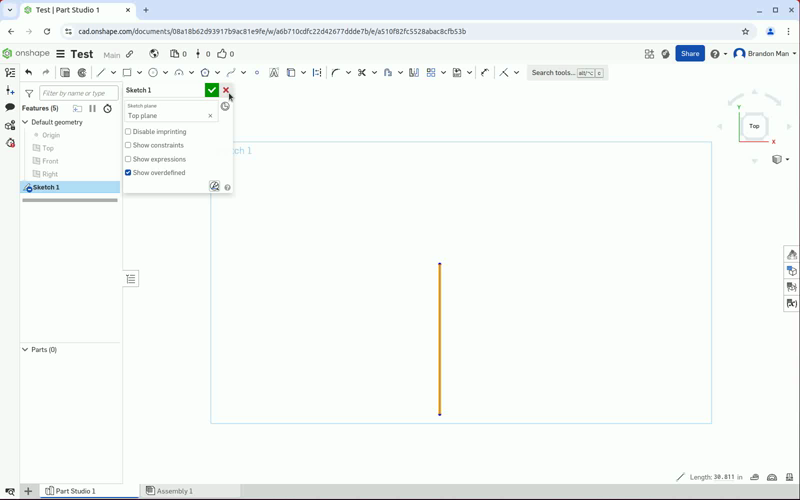
key(shift+h)
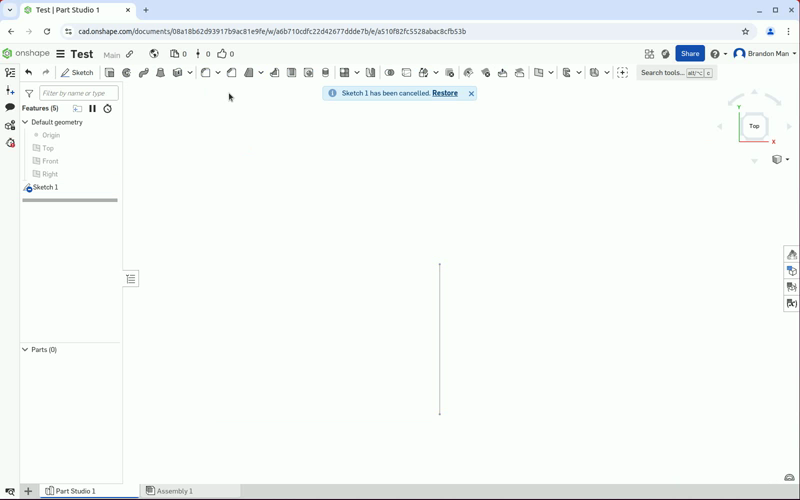
key(shift+s)
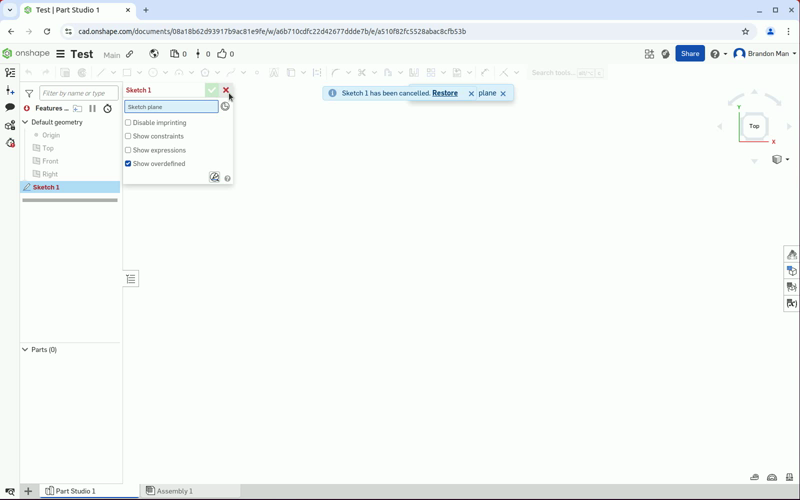
mouse_move(73, 150)
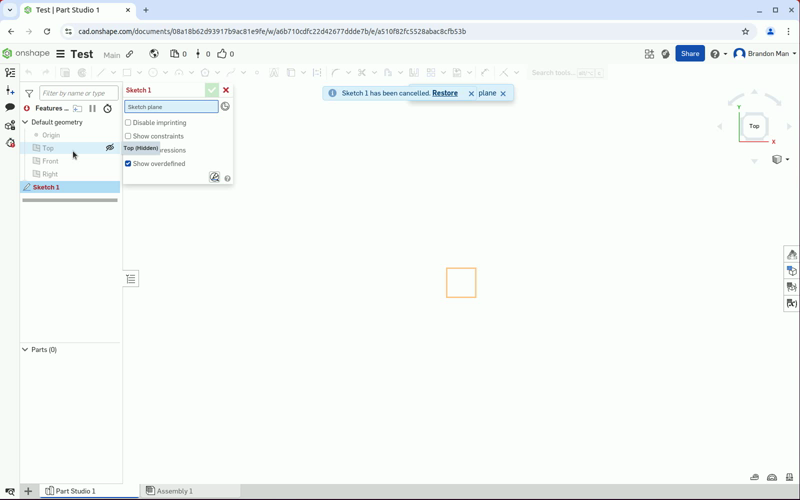
click(73, 150)
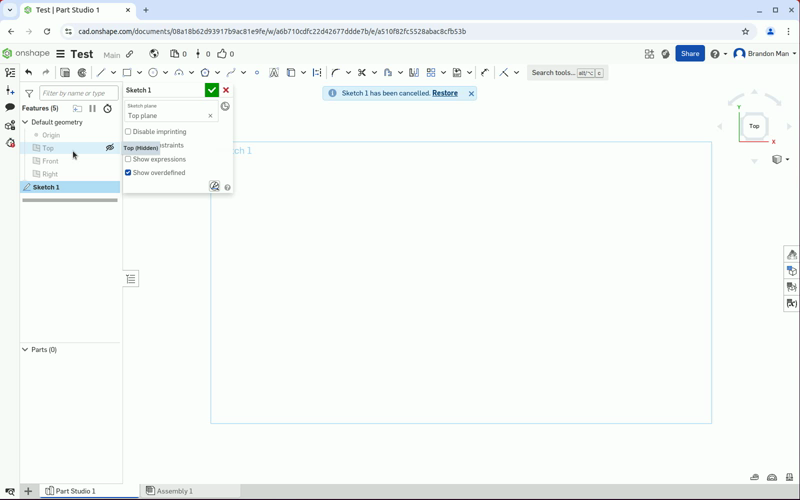
mouse_move(73, 352)
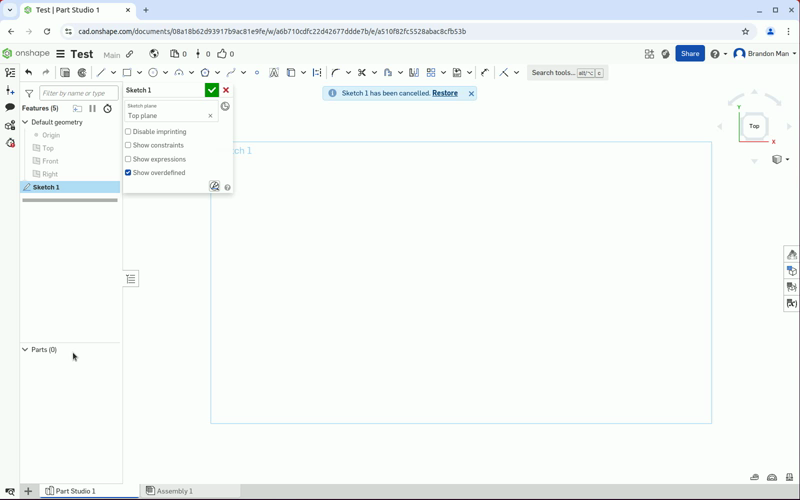
key(y)
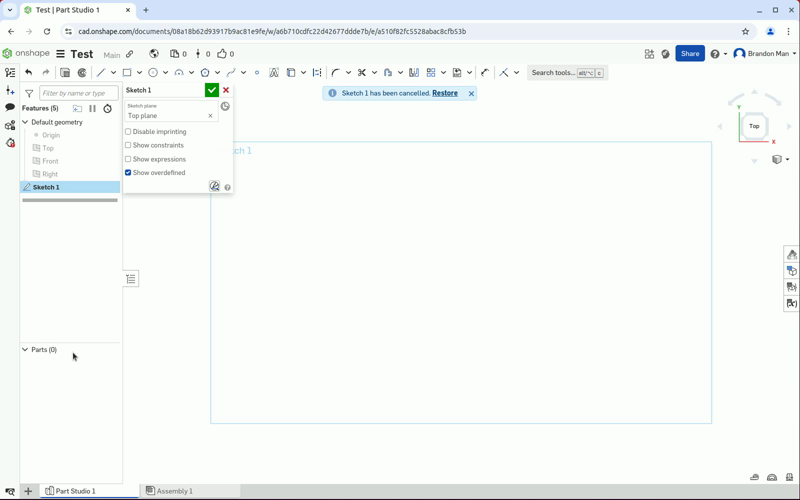
key(l)
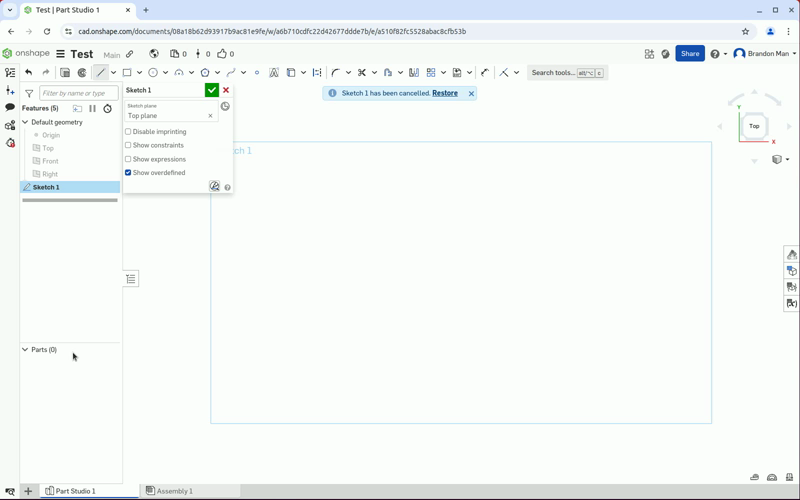
key_down(shift)
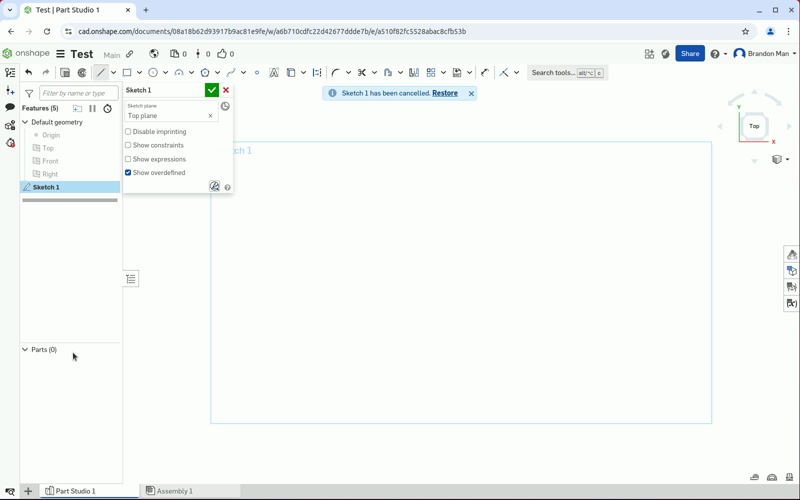
mouse_move(348, 395)
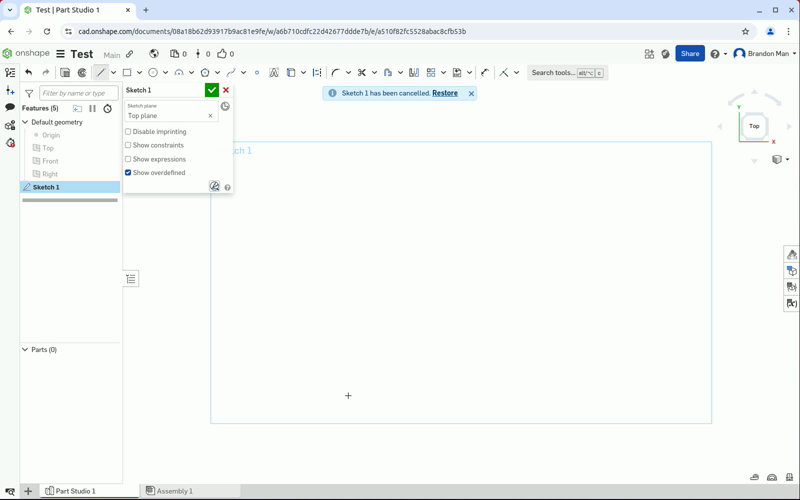
click(348, 395)
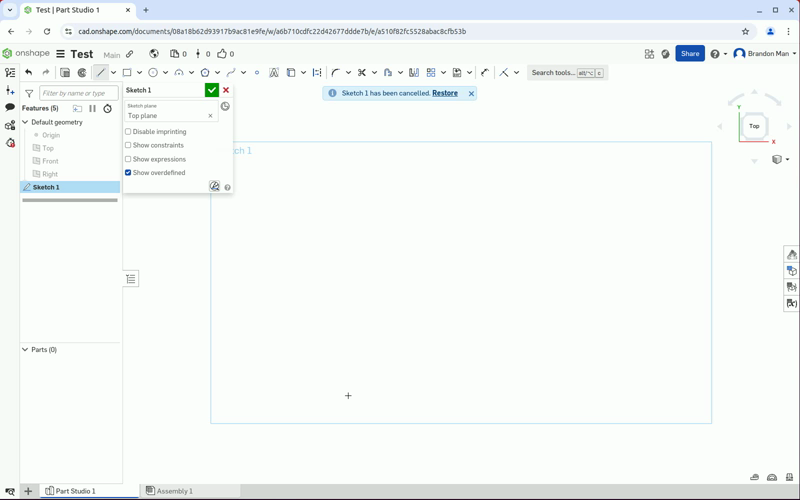
key_up(shift)
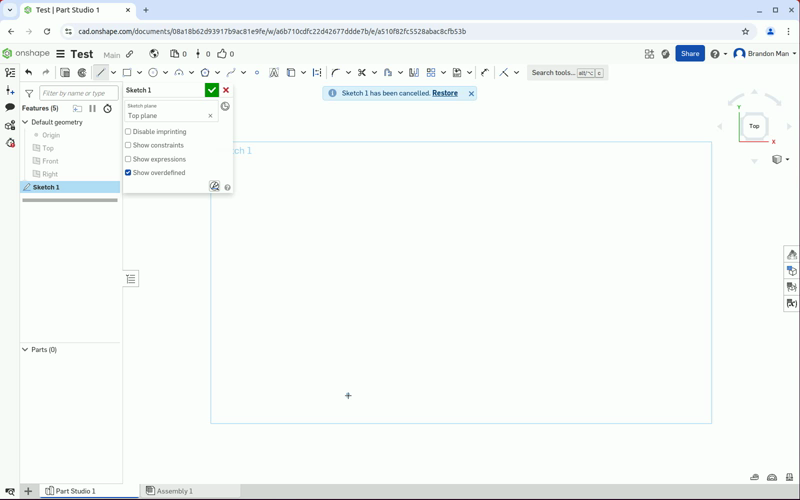
key_down(shift)
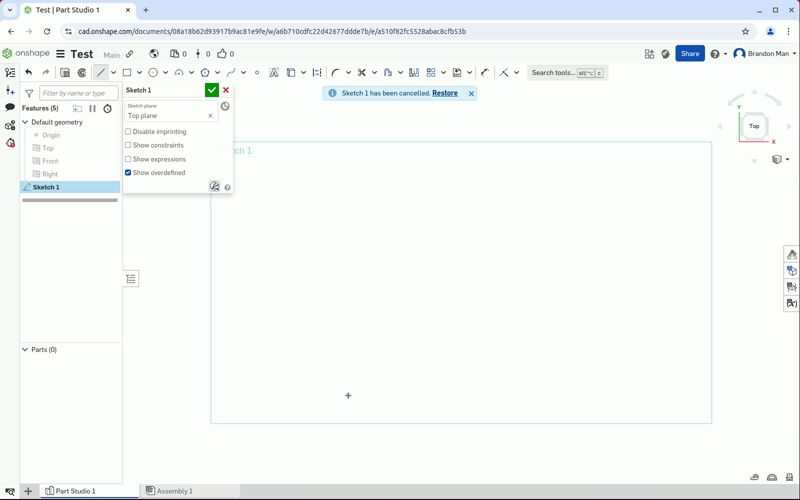
mouse_move(572, 395)
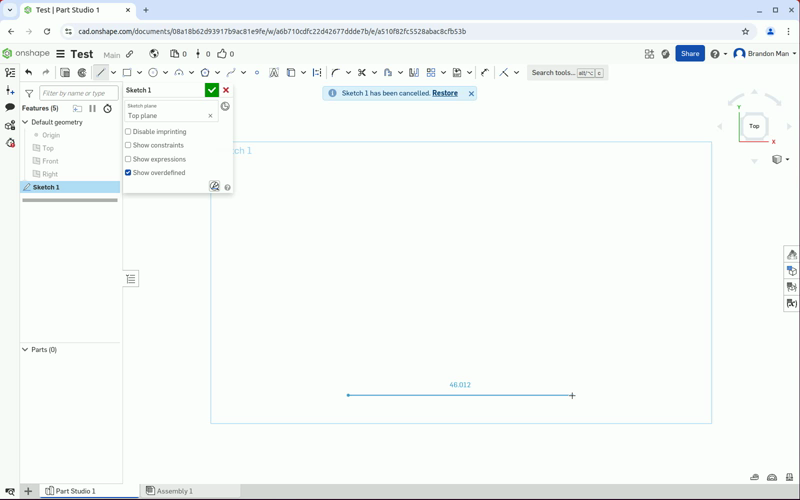
click(572, 395)
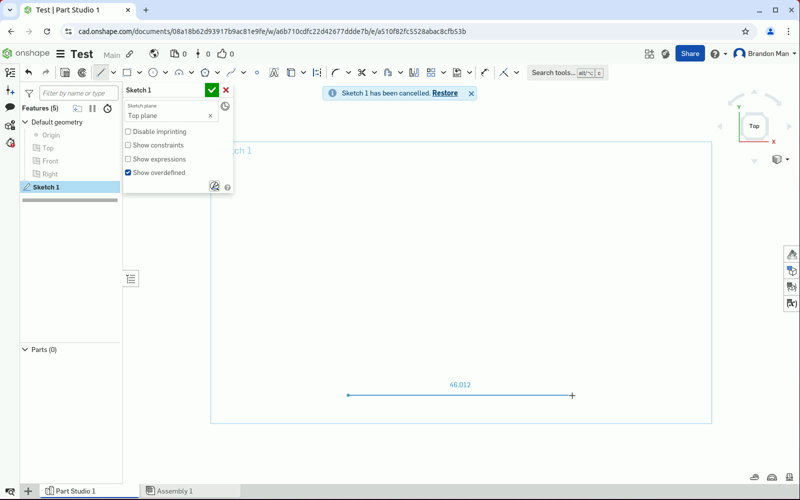
key_up(shift)
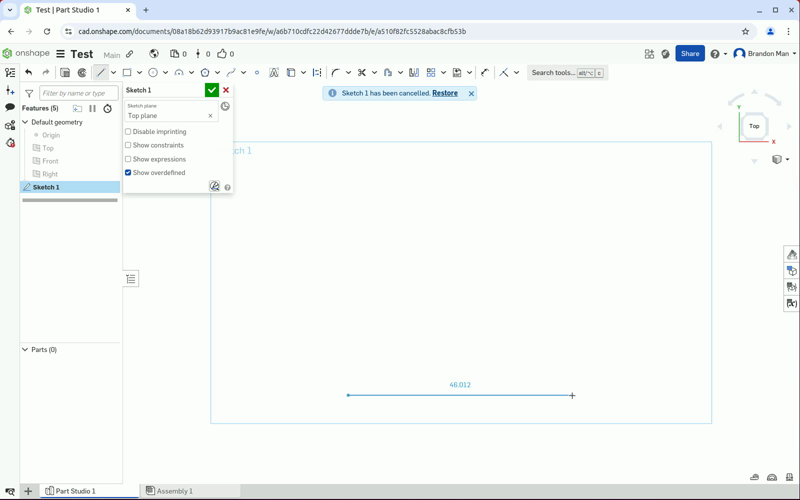
key_down(shift)
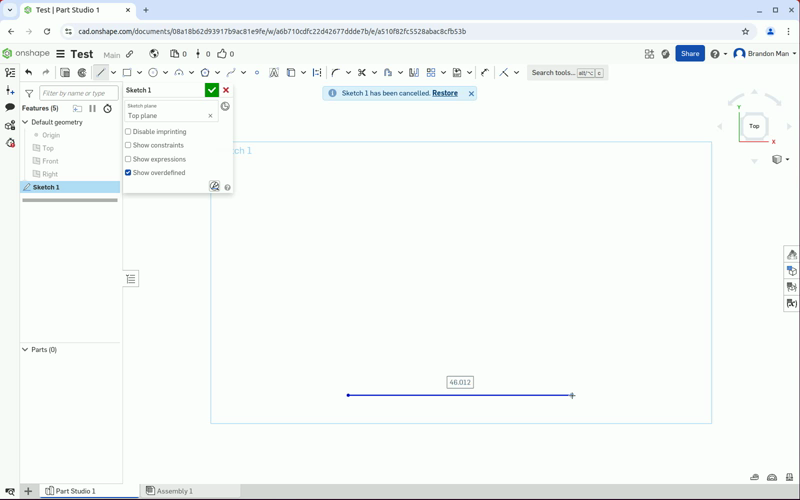
mouse_move(572, 171)
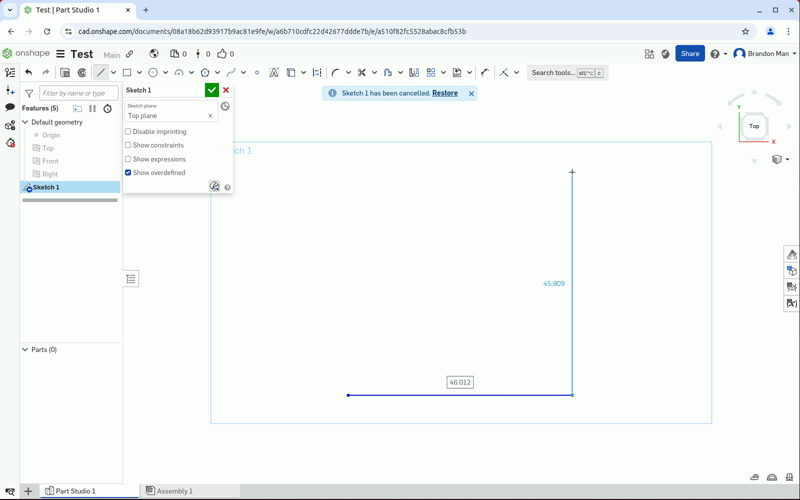
click(572, 171)
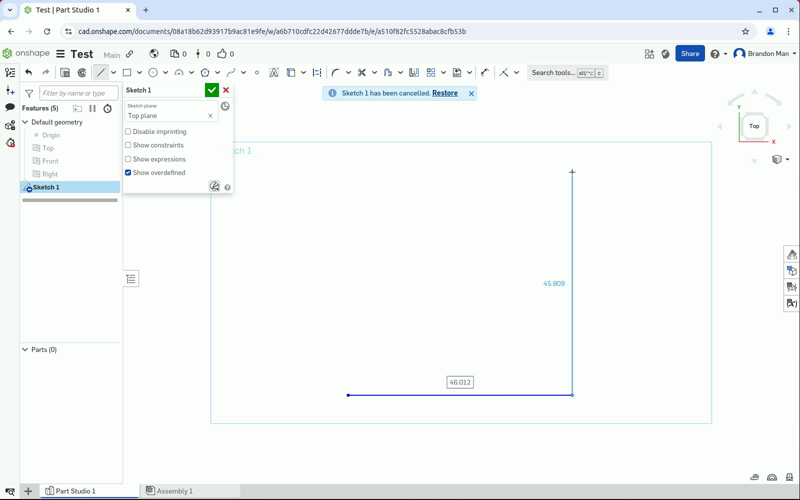
key_up(shift)
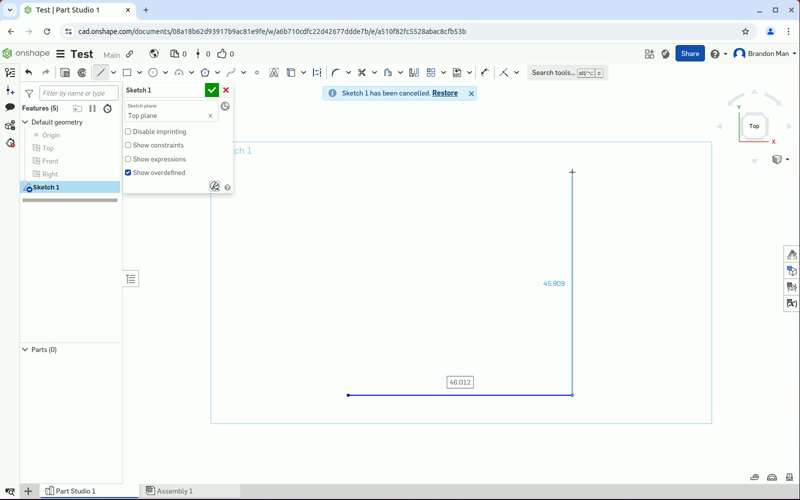
key_down(shift)
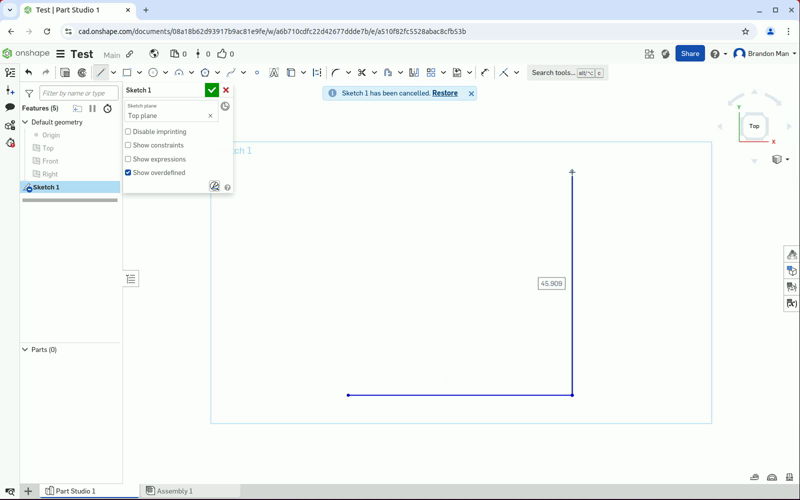
mouse_move(348, 171)
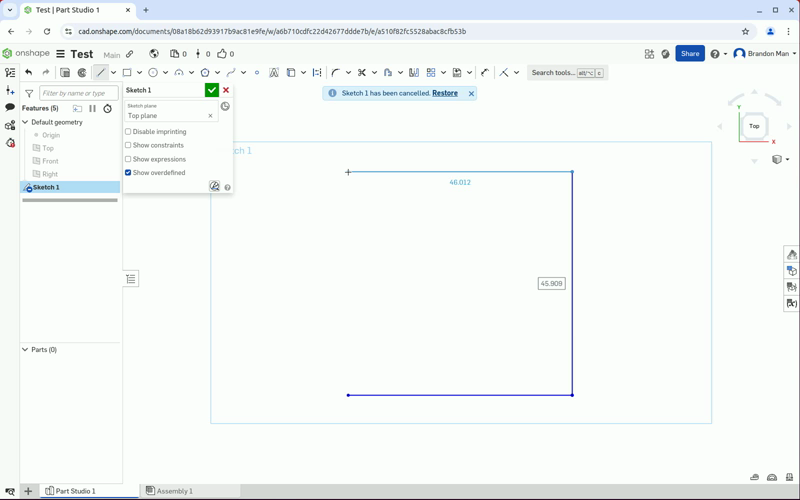
click(348, 171)
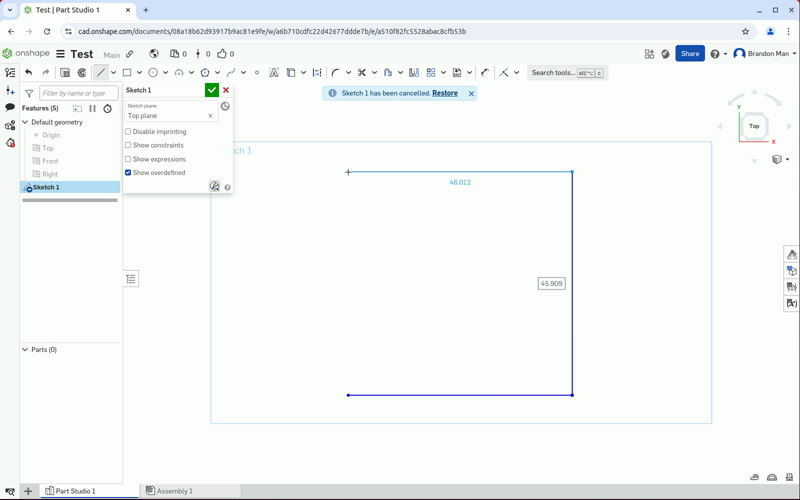
key_up(shift)
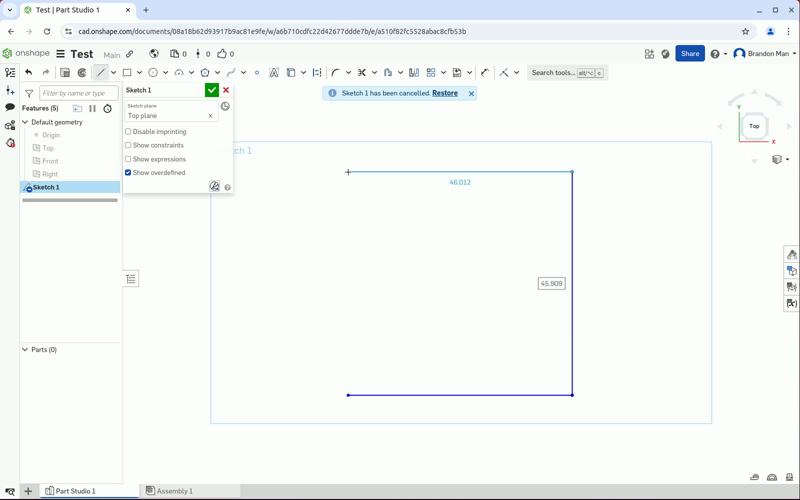
key_down(shift)
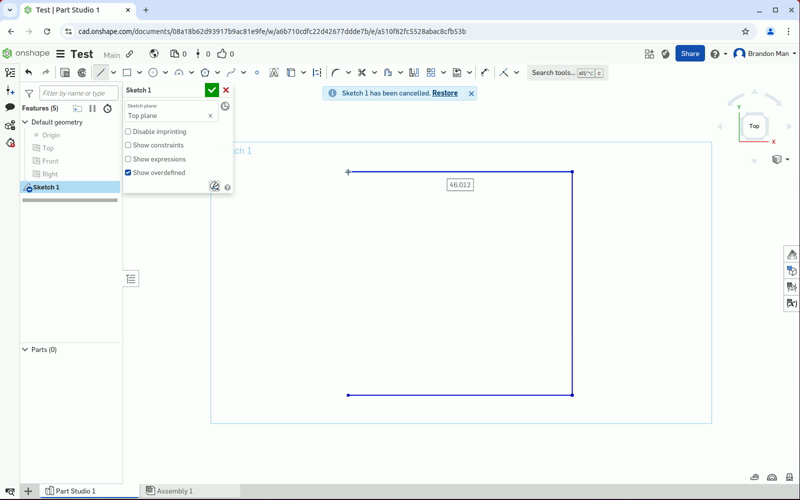
mouse_move(348, 395)
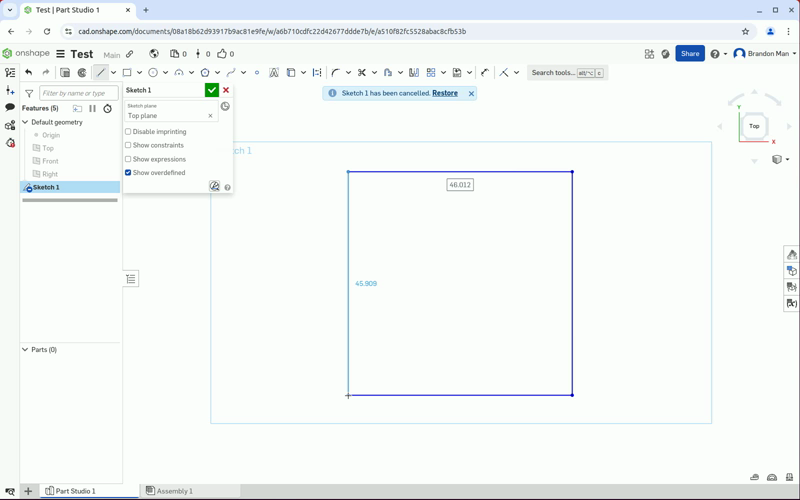
key_up(shift)
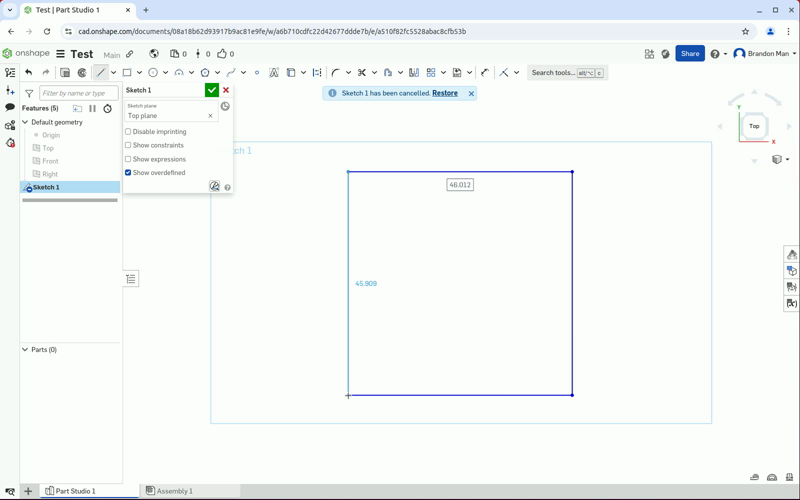
click(348, 395)
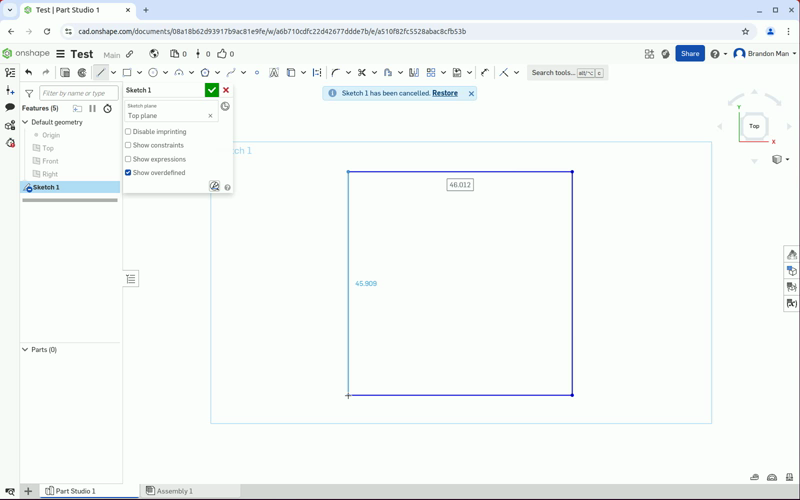
key(esc)
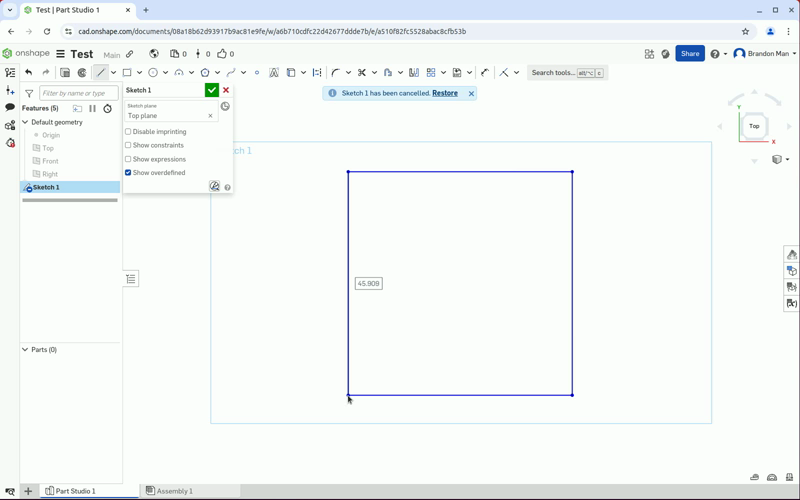
mouse_move(484, 284)
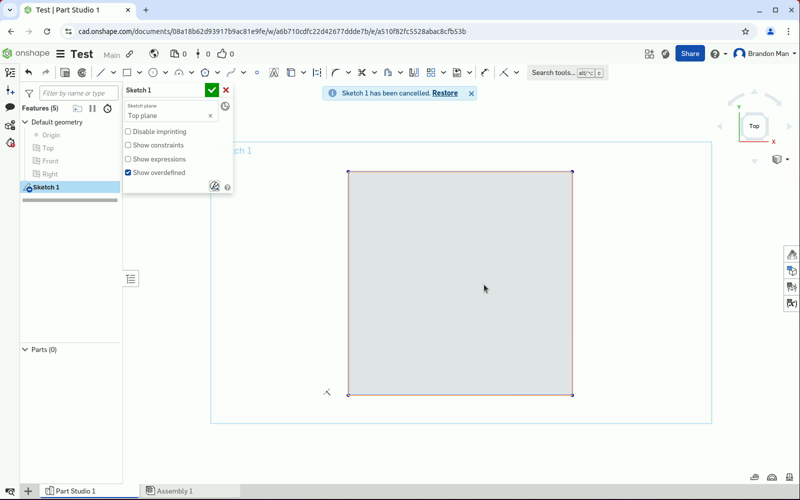
click(484, 284)
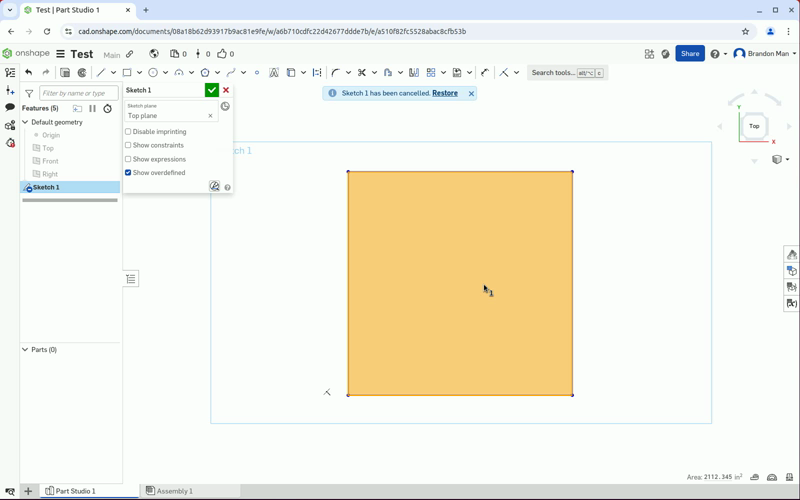
mouse_move(73, 352)
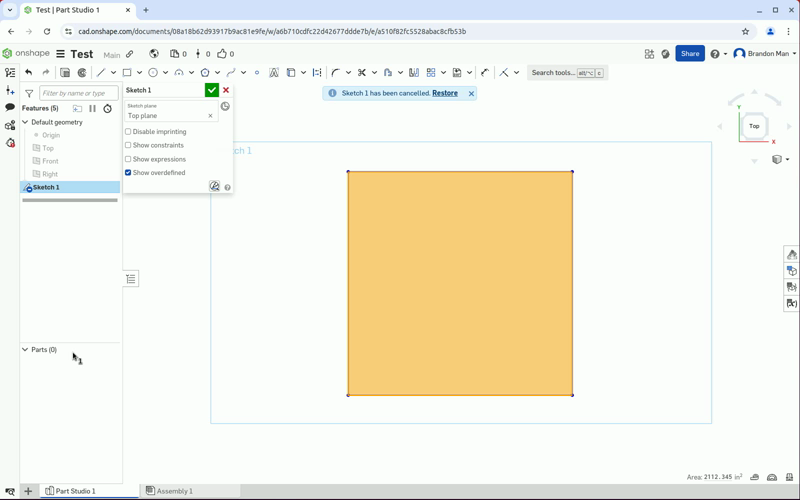
key(shift+y)
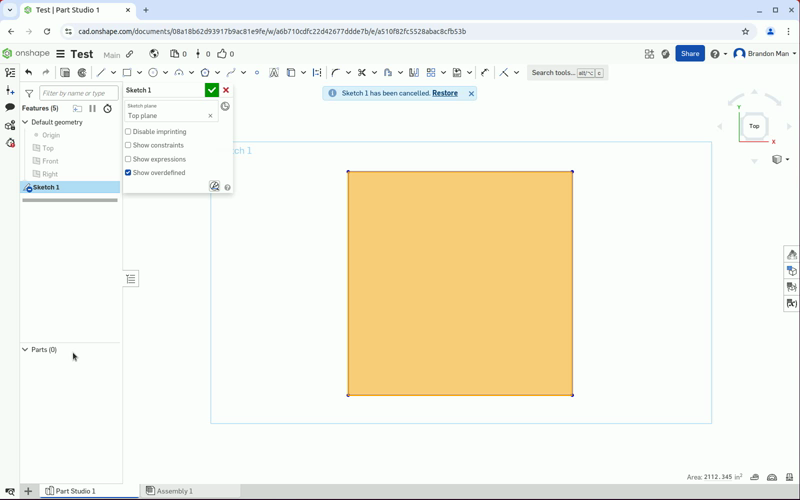
key(shift+e)
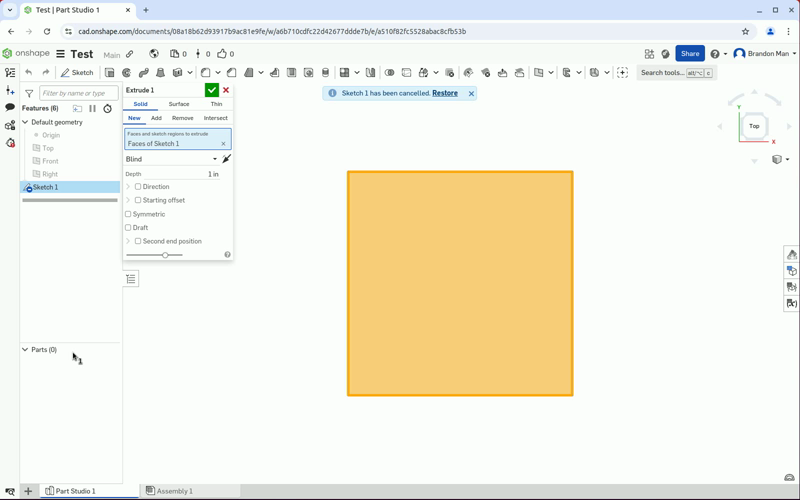
mouse_move(143, 106)
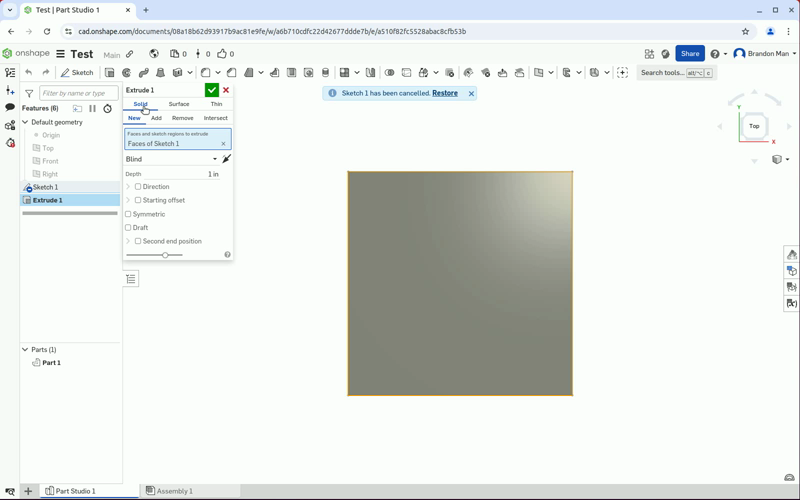
click(143, 106)
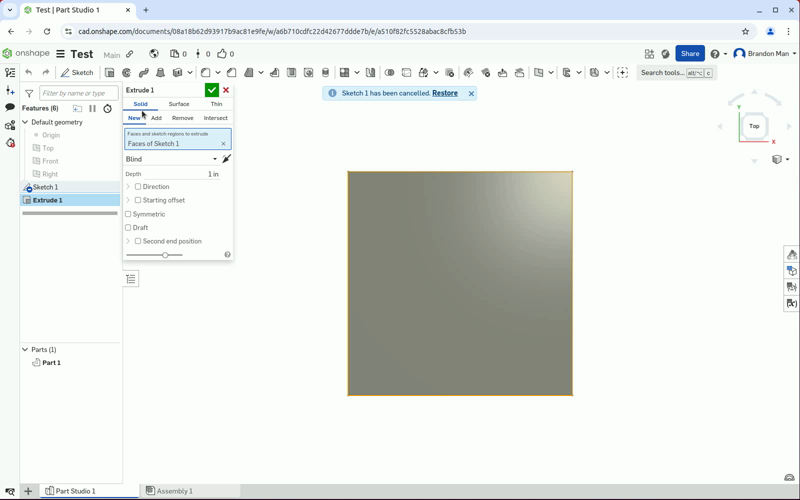
mouse_move(137, 120)
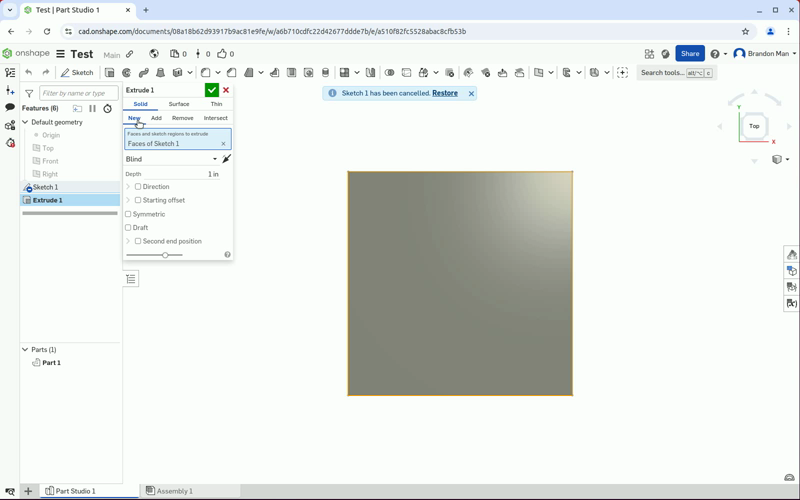
click(137, 120)
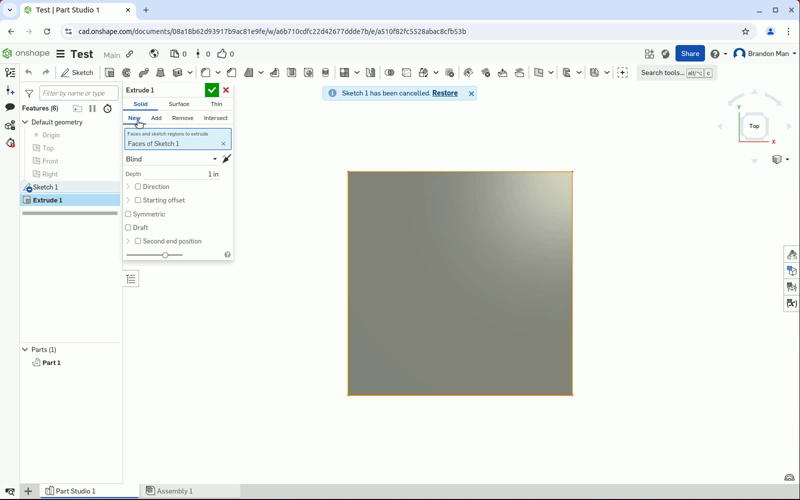
key(tab, 4)
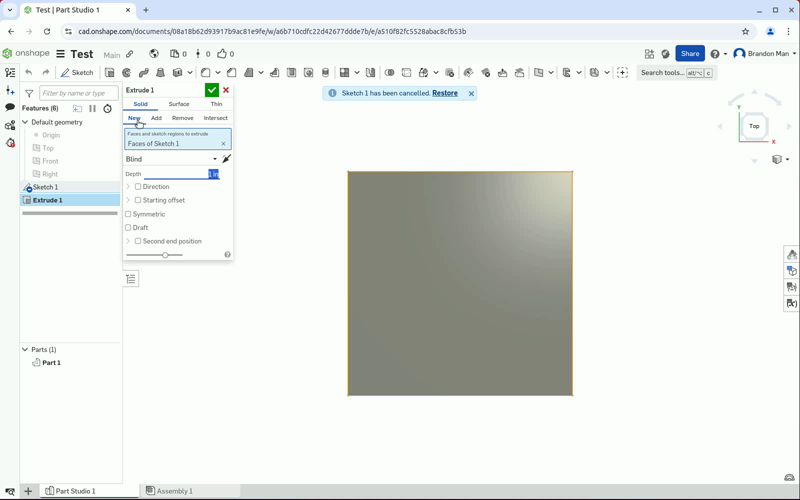
text(2.889)
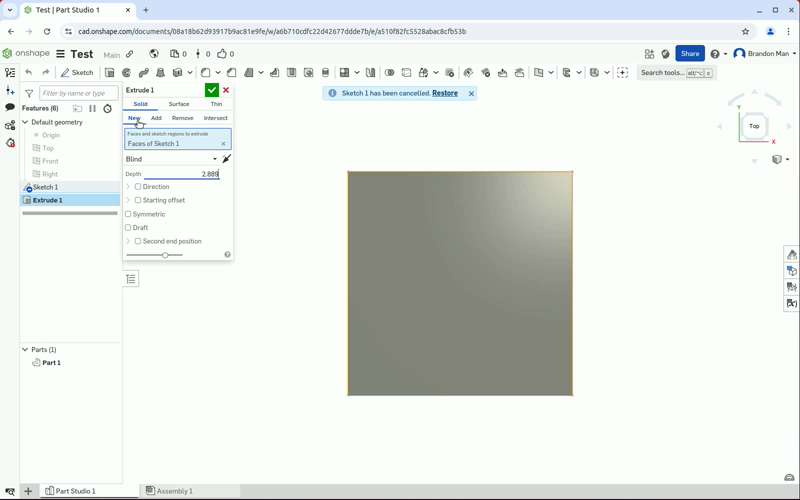
key(enter)
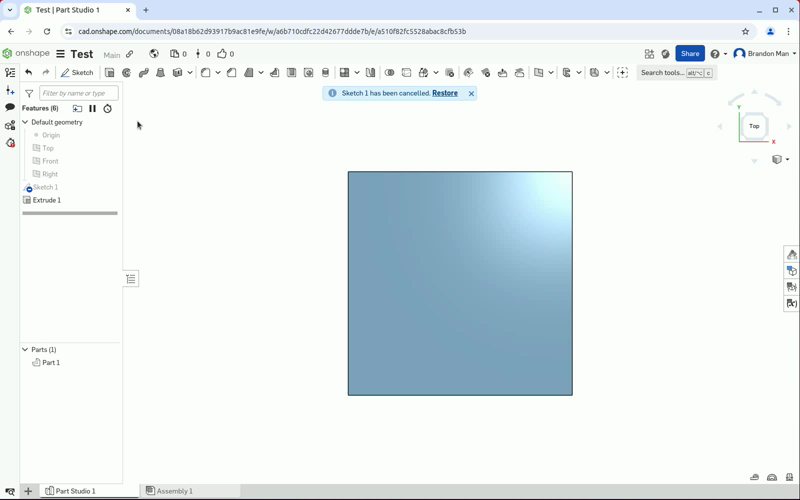
key(shift+h)
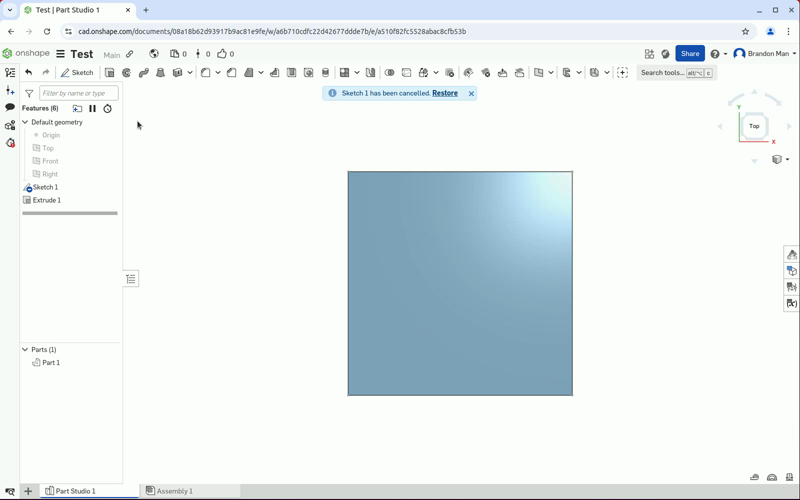
key(shift+h)
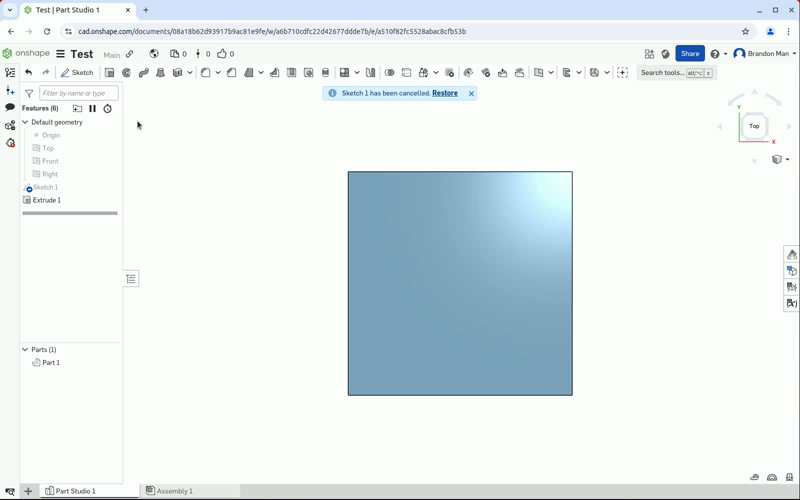
mouse_move(73, 189)
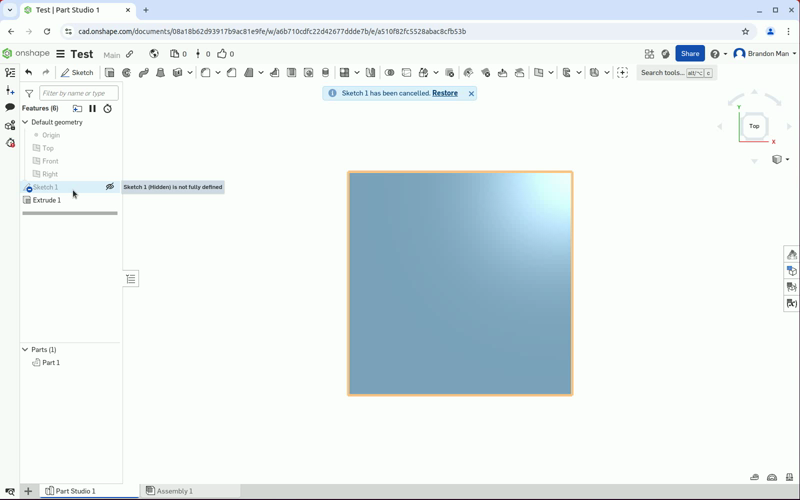
click(73, 189)
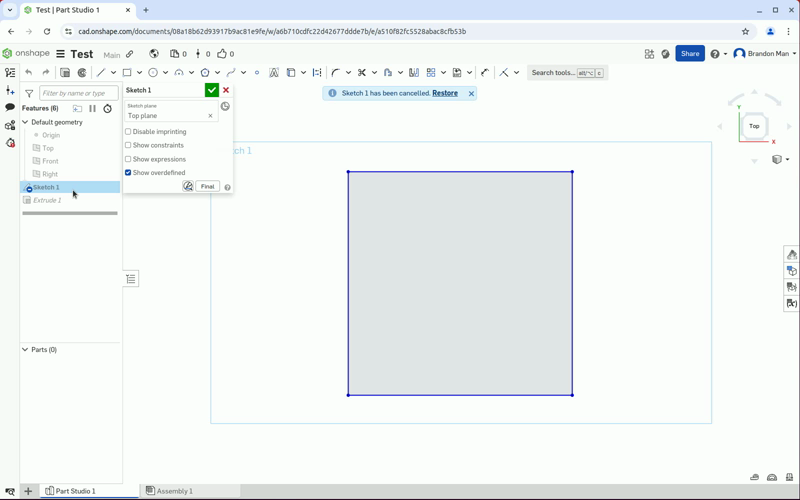
mouse_move(229, 92)
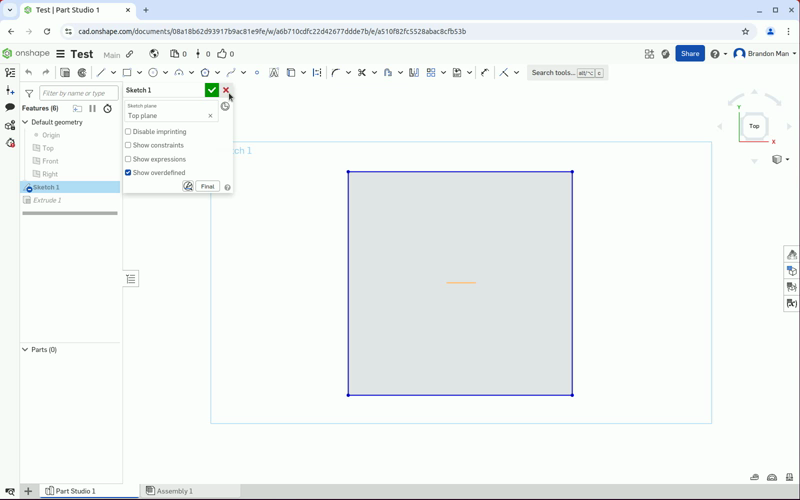
click(229, 92)
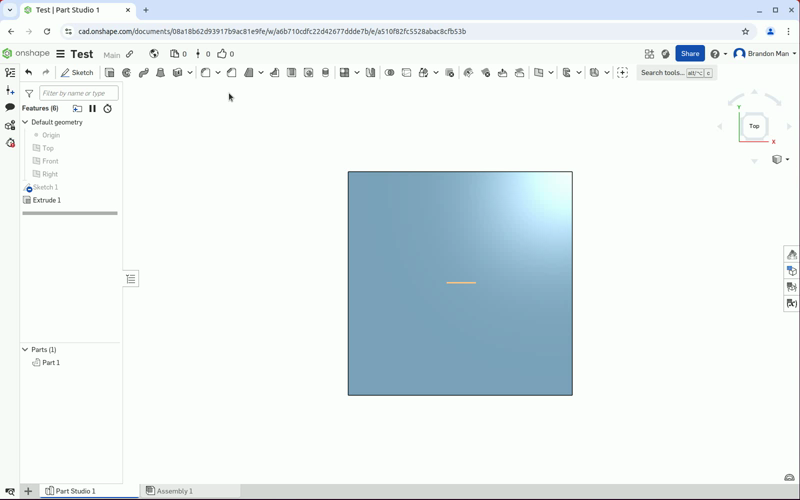
mouse_move(541, 75)
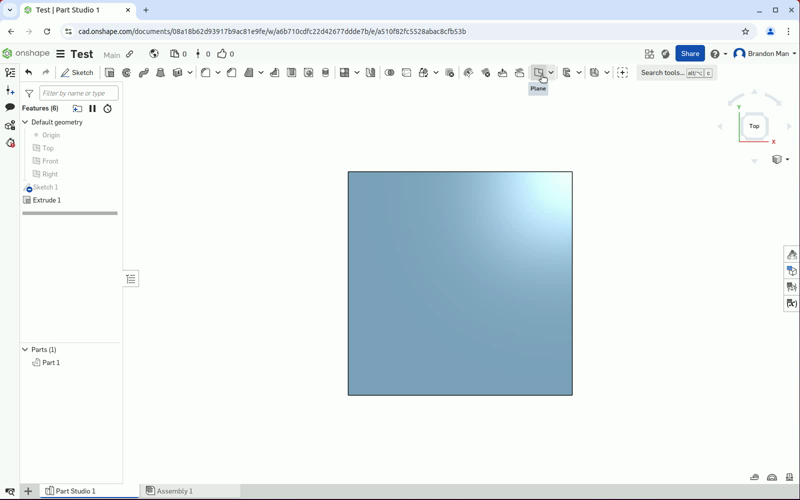
click(541, 75)
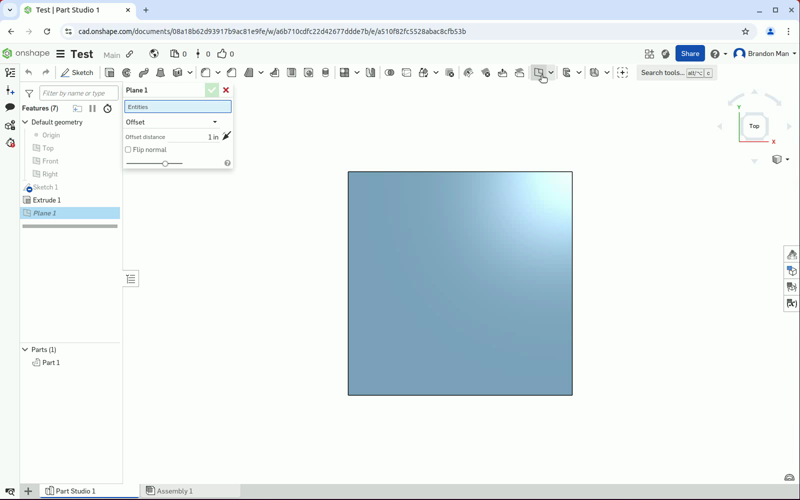
mouse_move(73, 150)
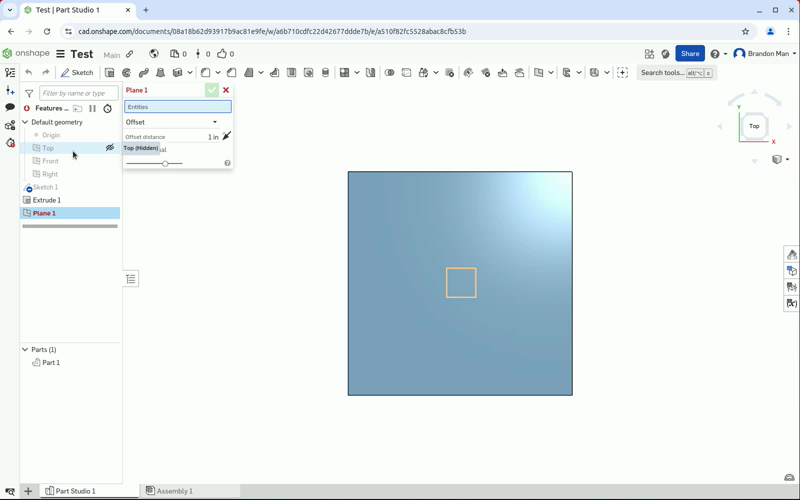
click(73, 150)
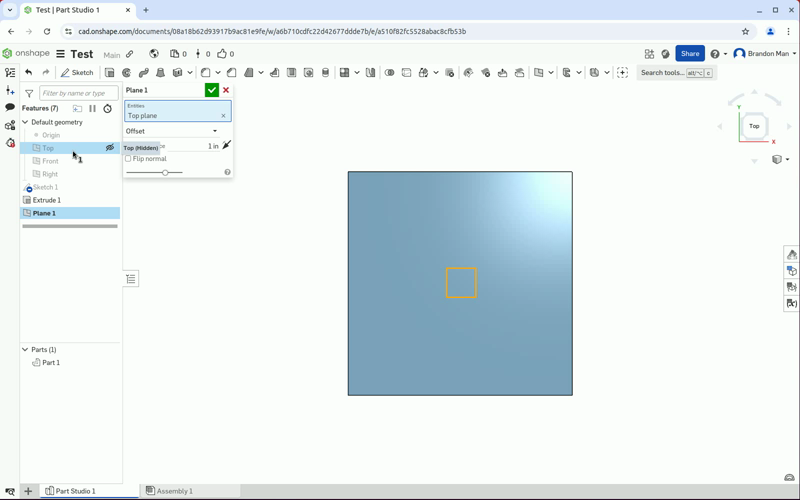
key(tab, 2)
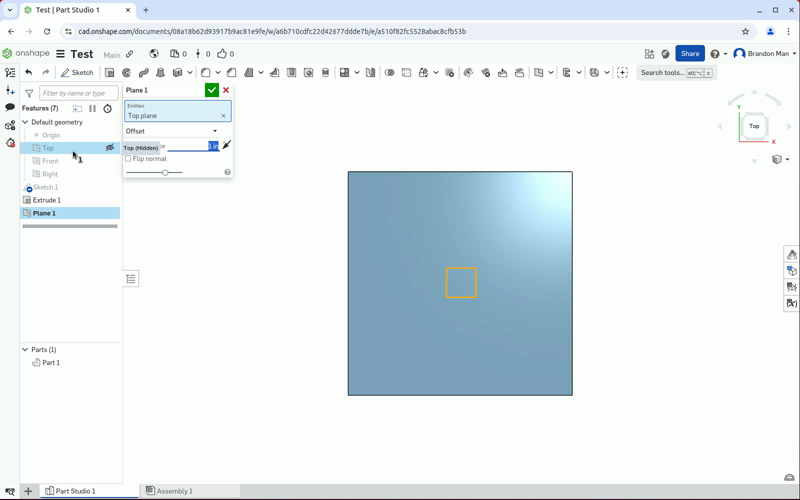
text(2.896)
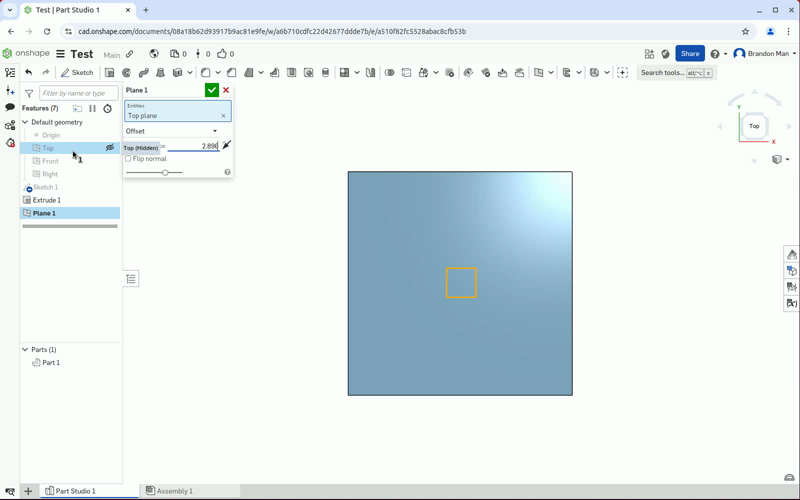
key(enter, 2)
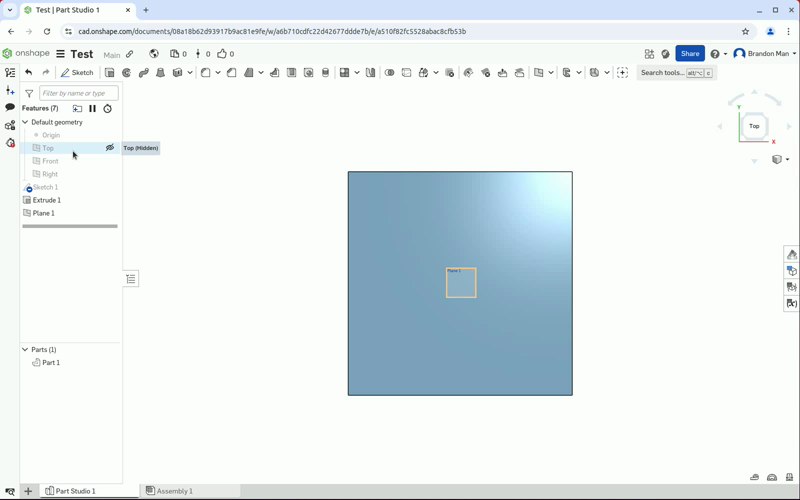
key(shift+s)
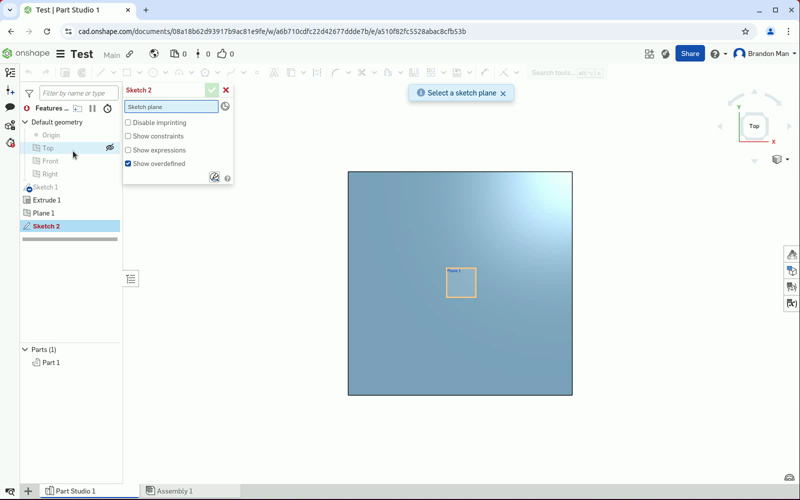
mouse_move(73, 215)
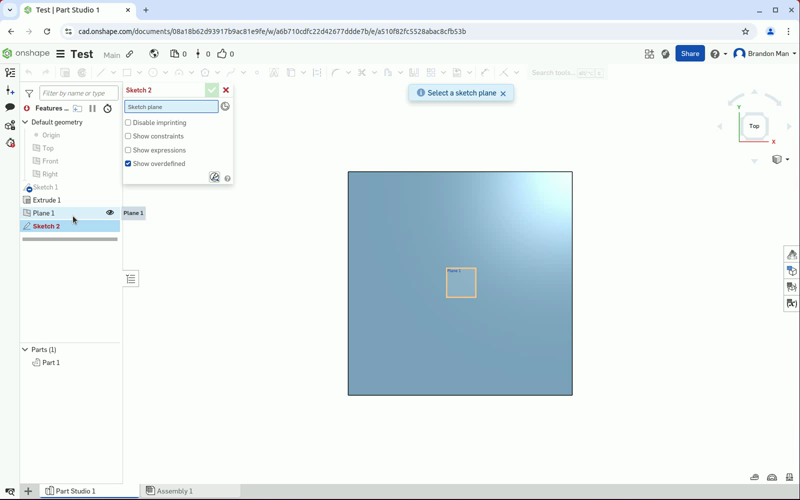
click(73, 215)
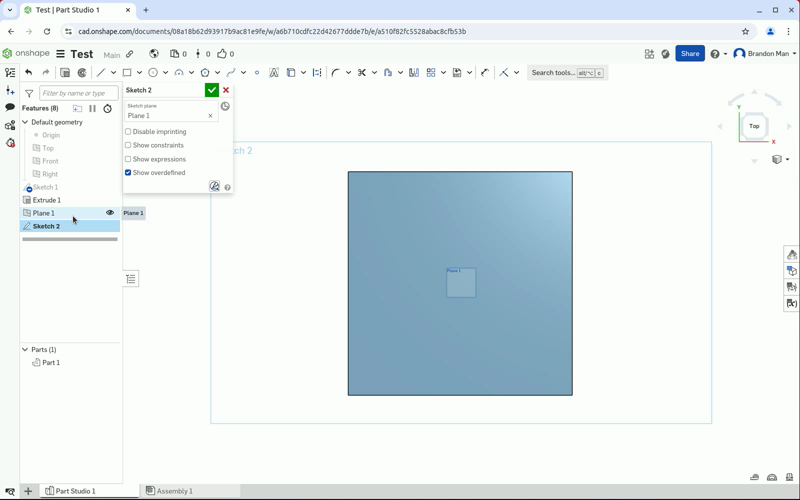
mouse_move(73, 352)
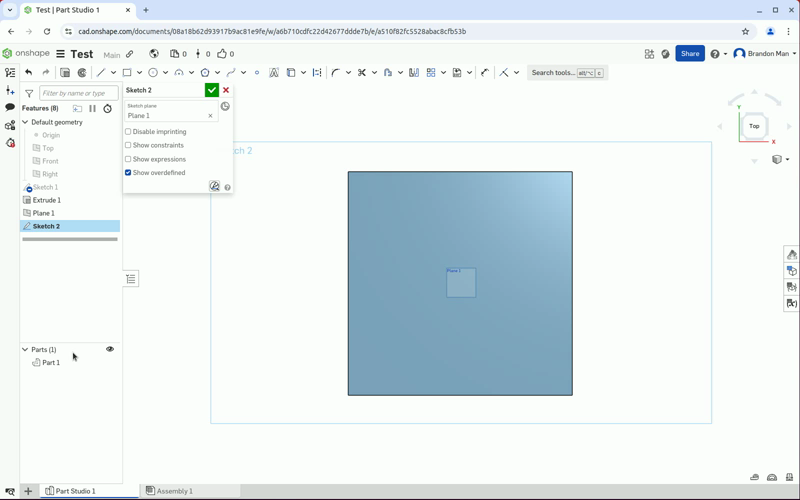
key(y)
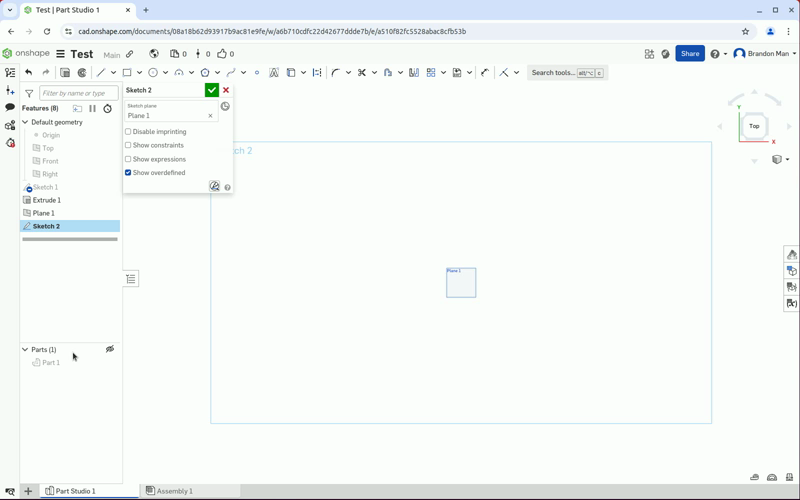
key(c)
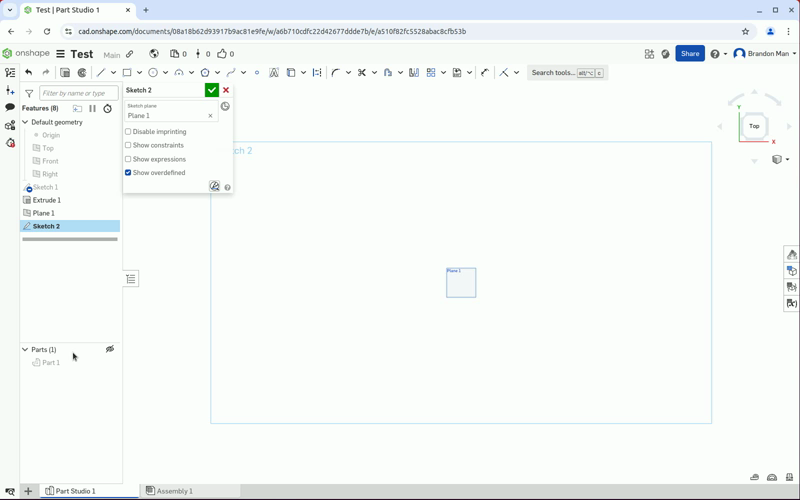
key_down(shift)
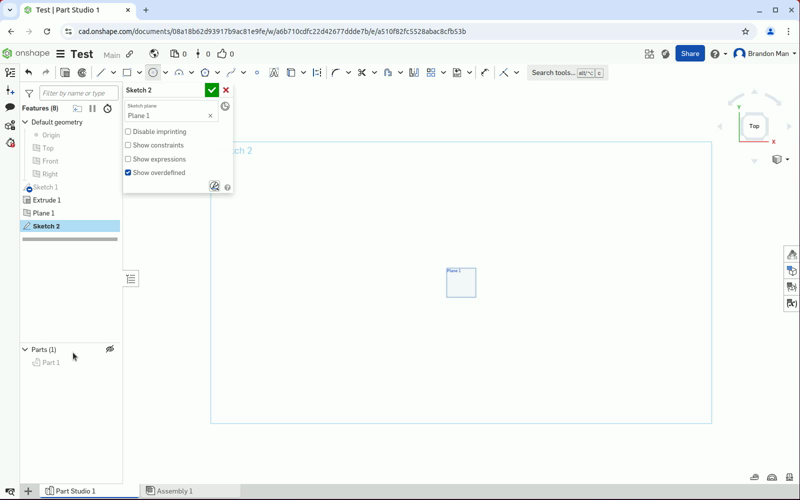
mouse_move(461, 282)
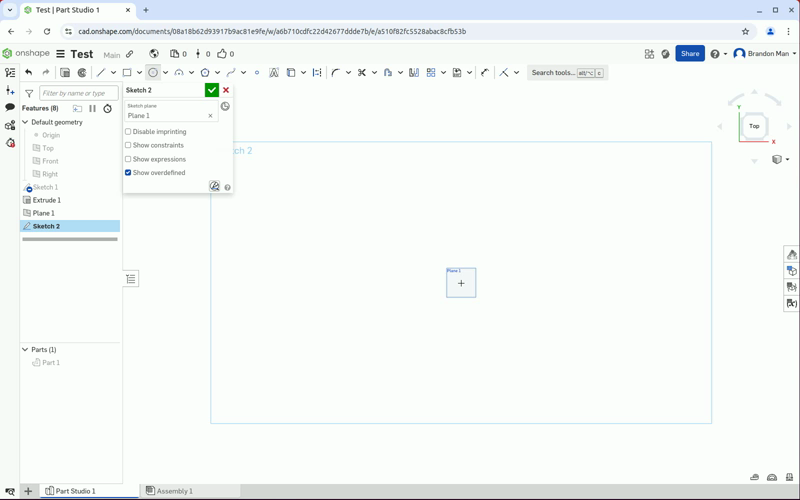
click(461, 282)
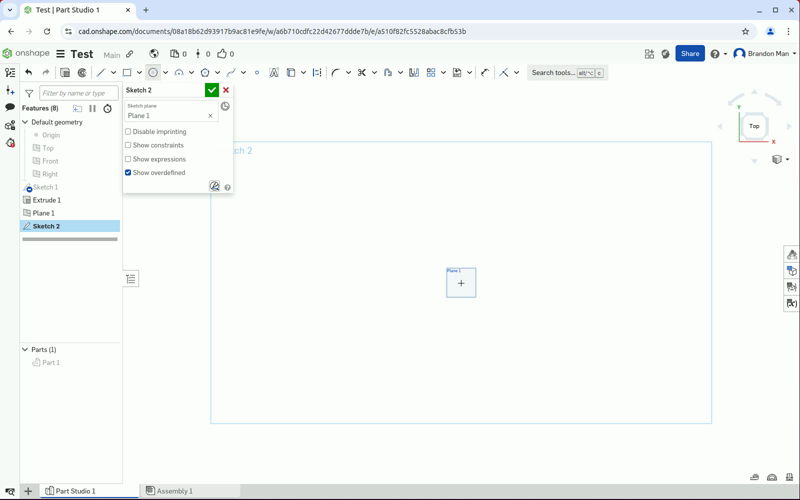
key_up(shift)
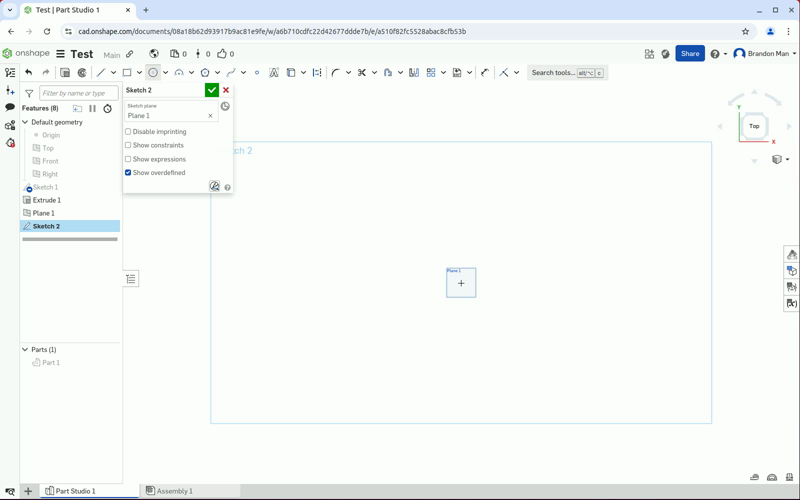
mouse_move(537, 282)
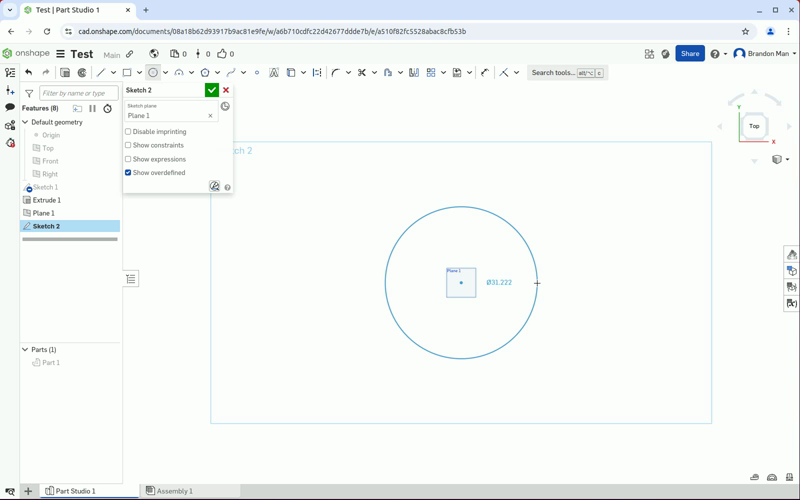
click(537, 282)
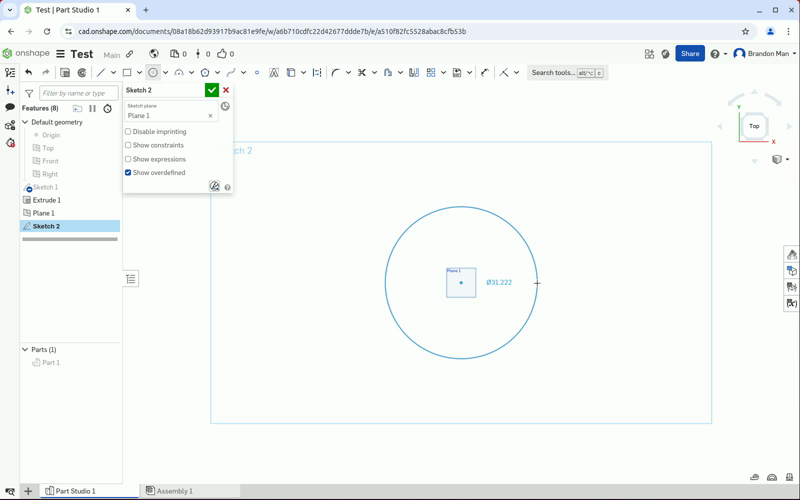
key(esc)
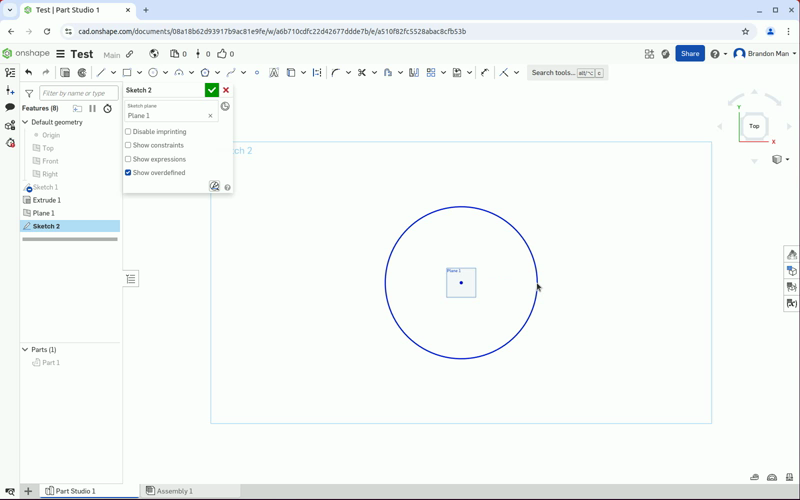
key(c)
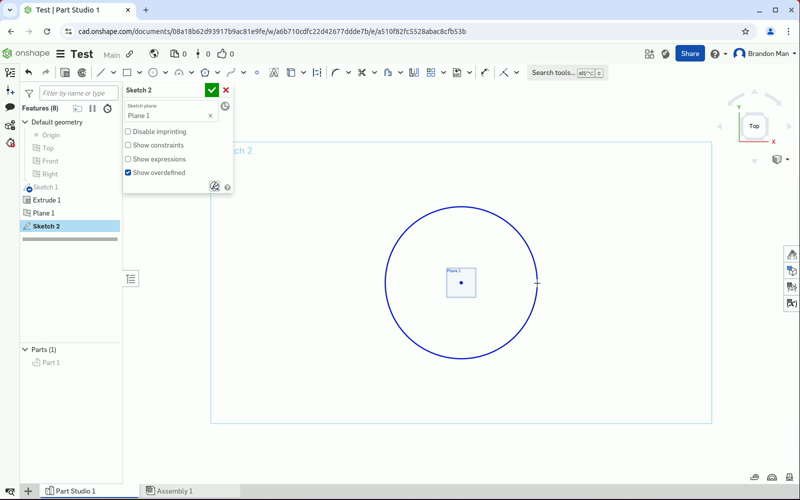
key_down(shift)
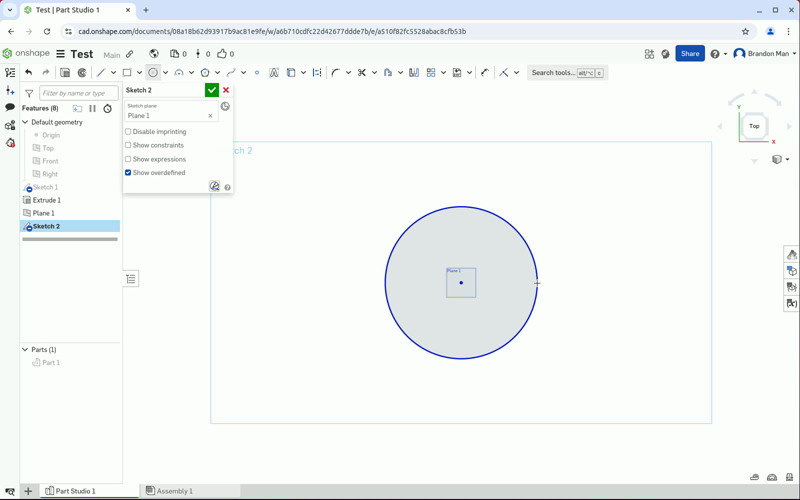
mouse_move(461, 282)
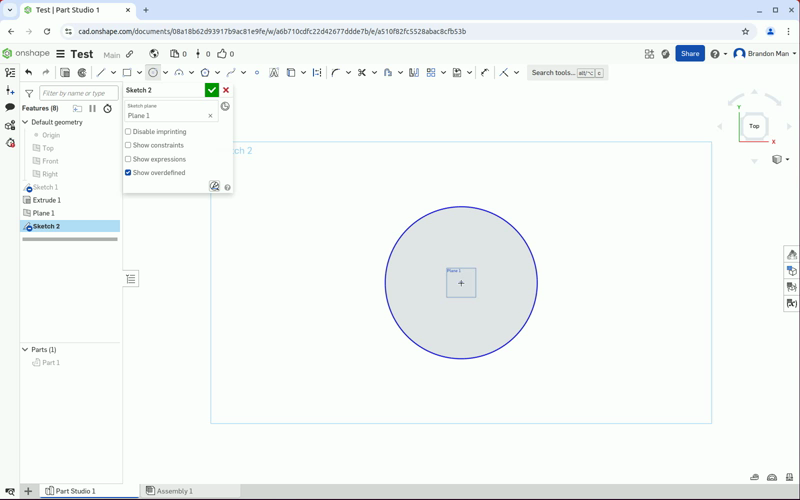
click(461, 282)
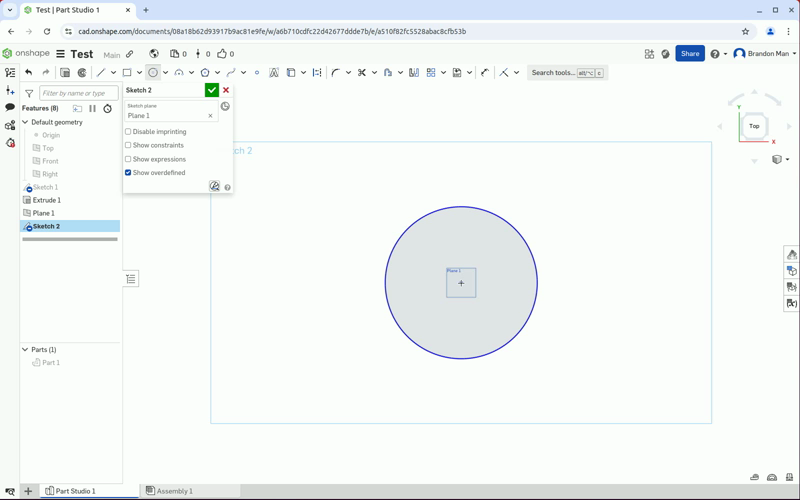
key_up(shift)
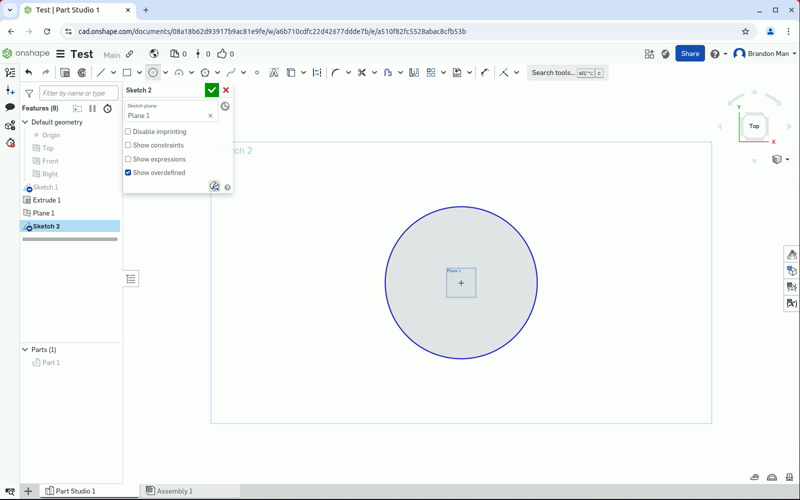
mouse_move(527, 282)
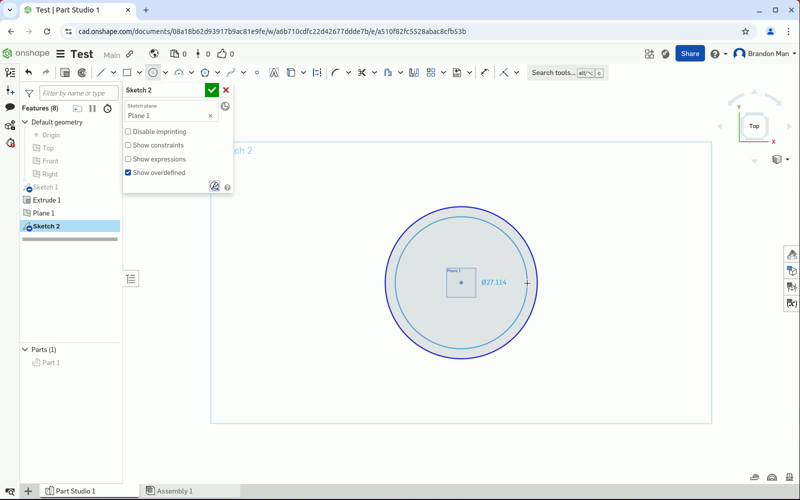
click(527, 282)
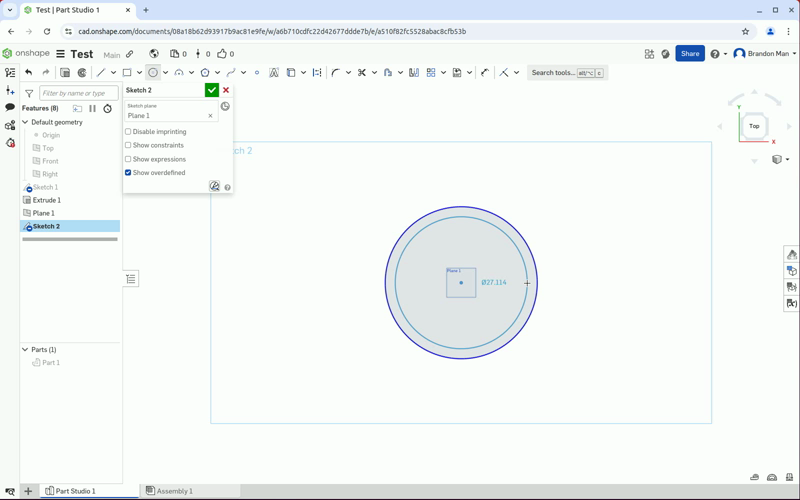
key(esc)
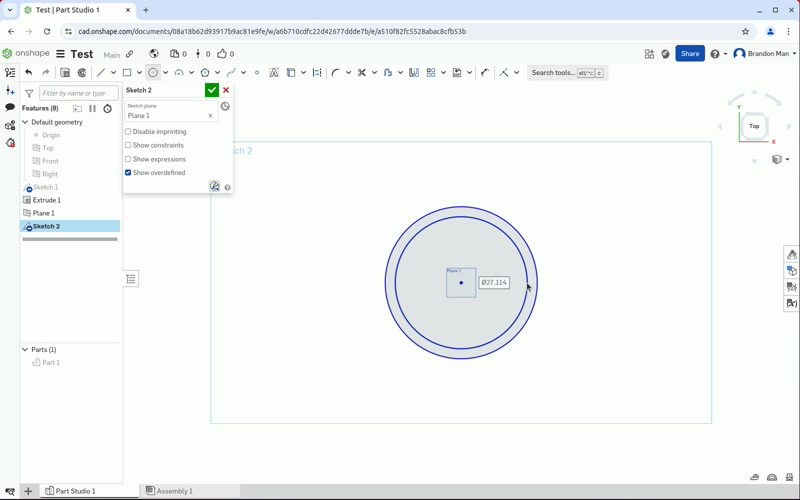
mouse_move(526, 311)
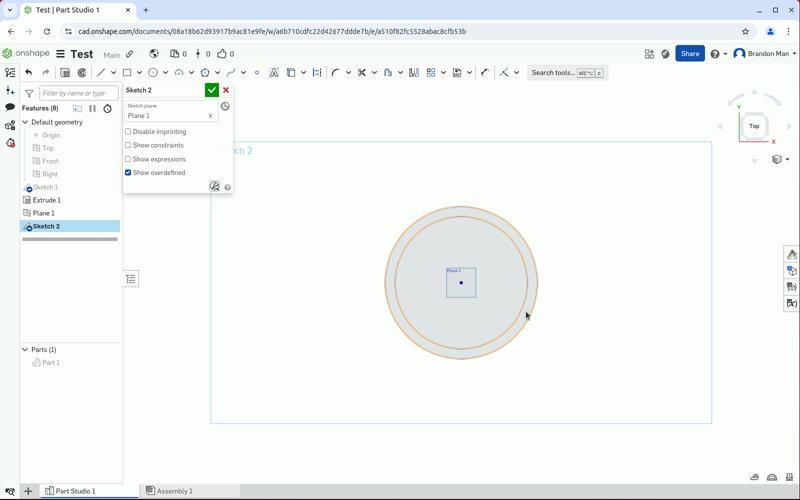
click(526, 311)
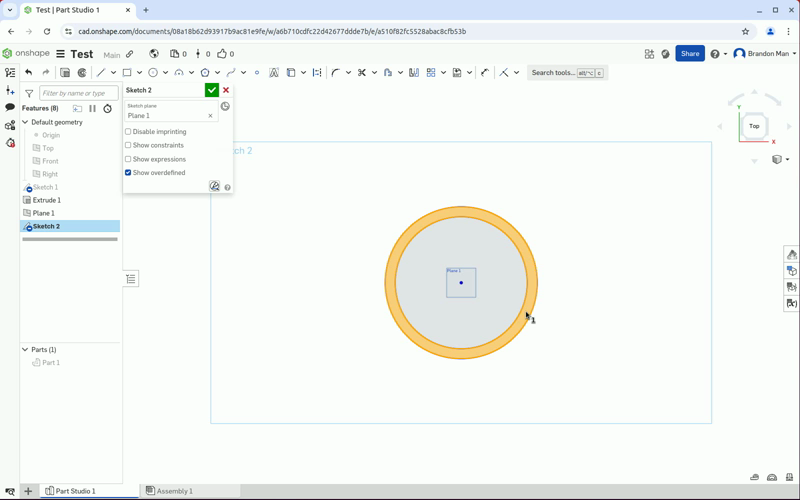
mouse_move(73, 352)
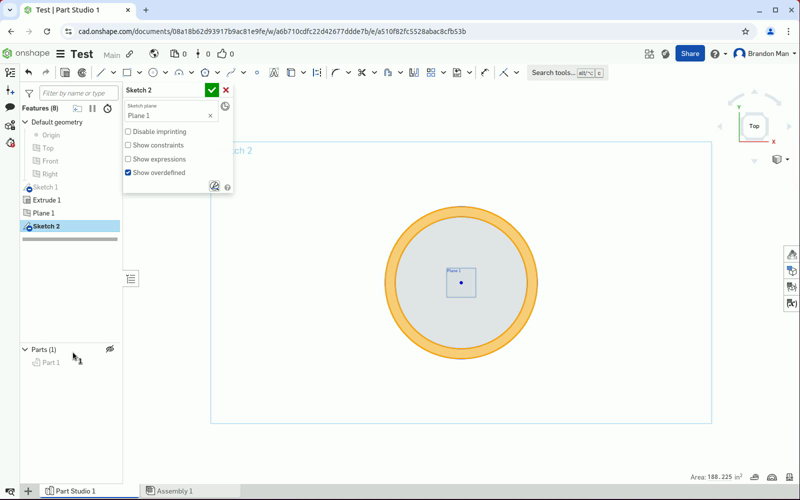
key(shift+y)
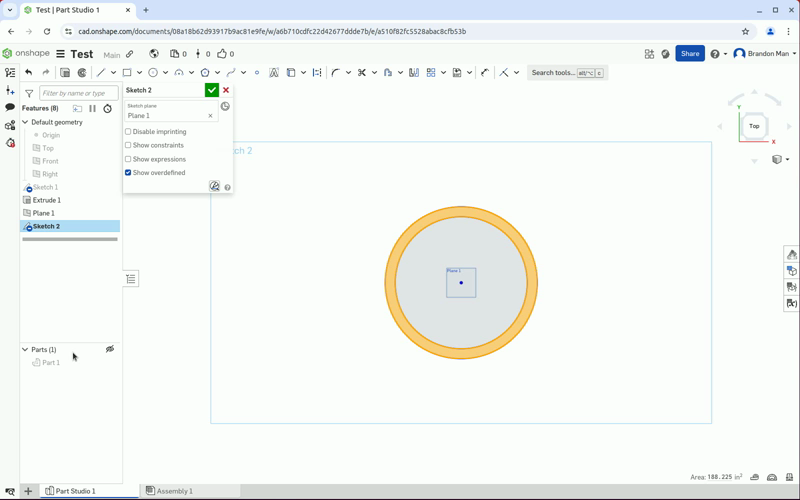
key(shift+e)
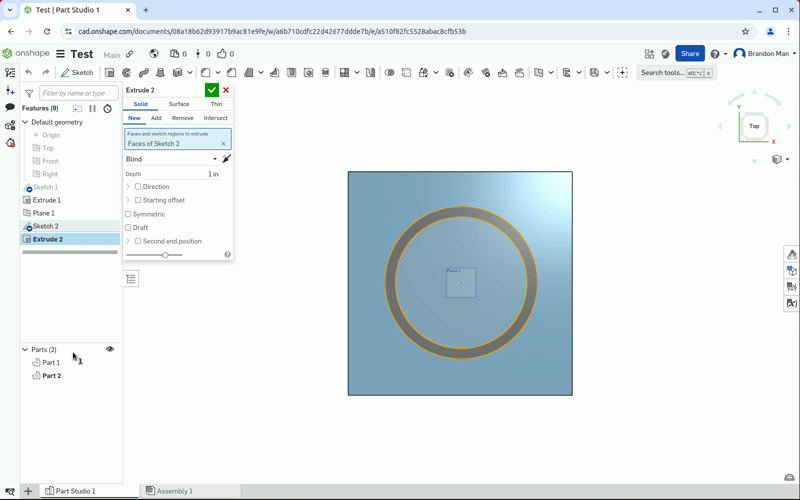
mouse_move(143, 106)
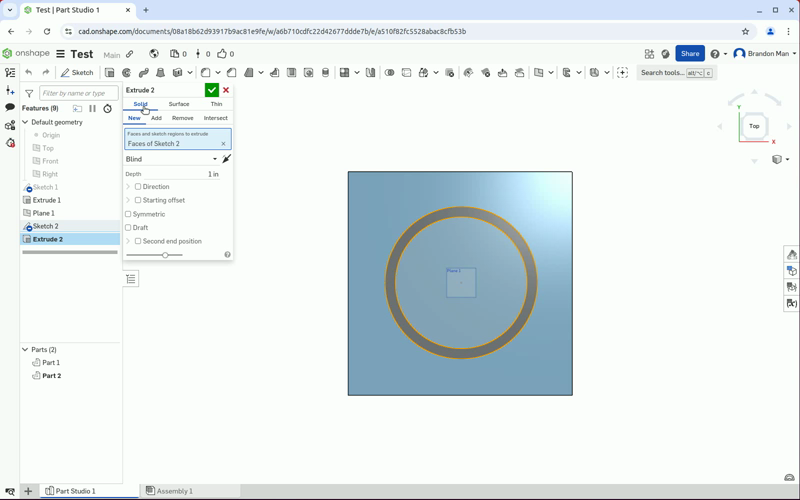
click(143, 106)
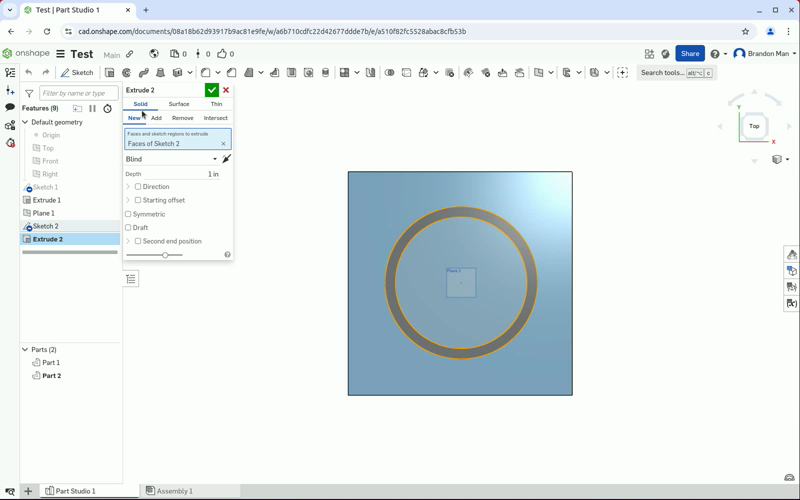
mouse_move(137, 120)
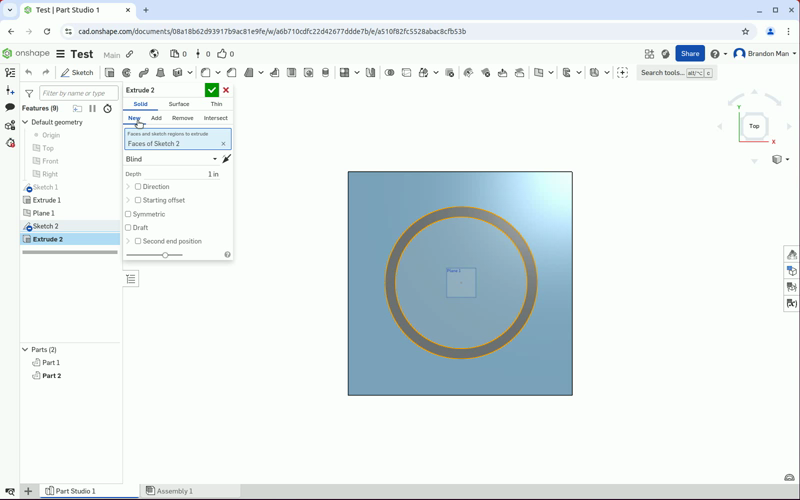
click(137, 120)
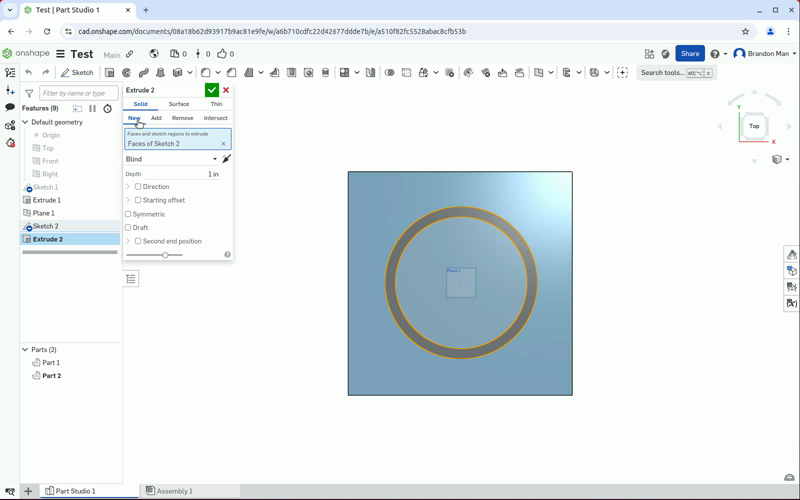
key(tab, 4)
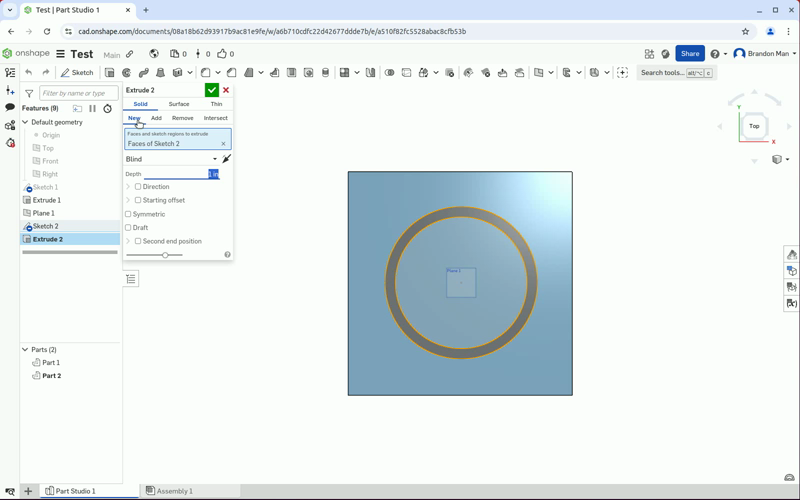
text(15.405)
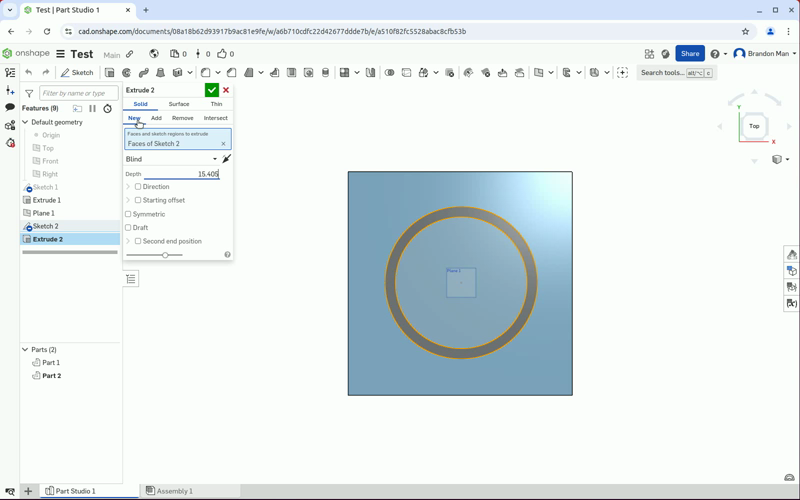
key(enter)
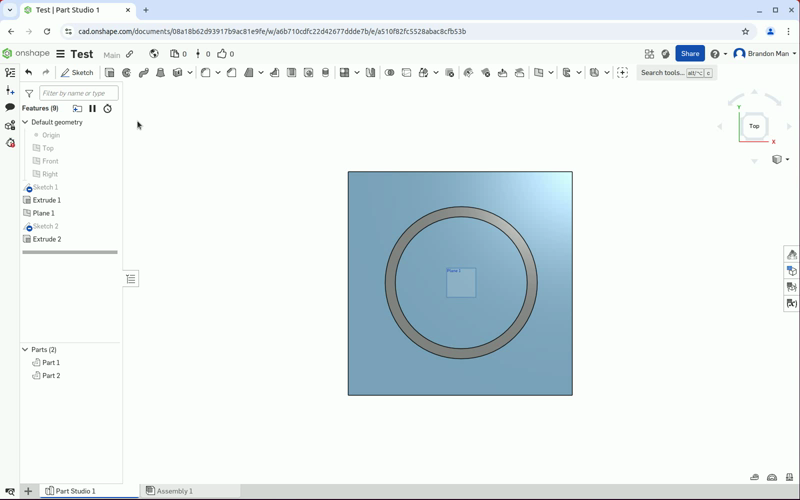
key(shift+h)
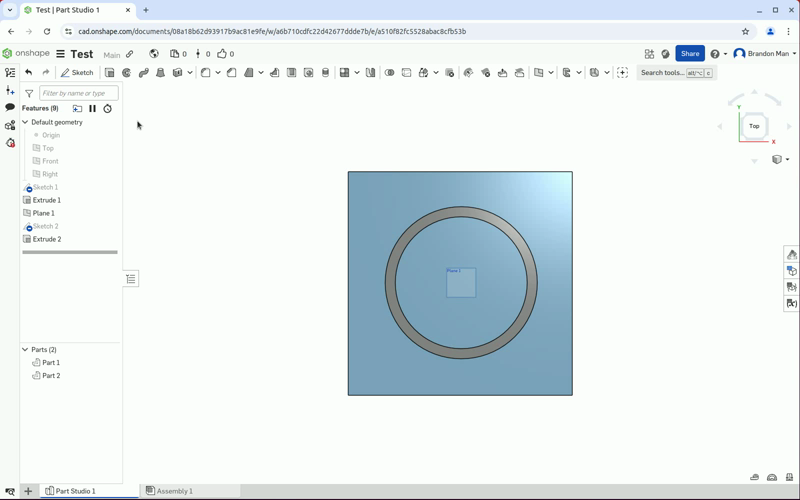
key(shift+h)
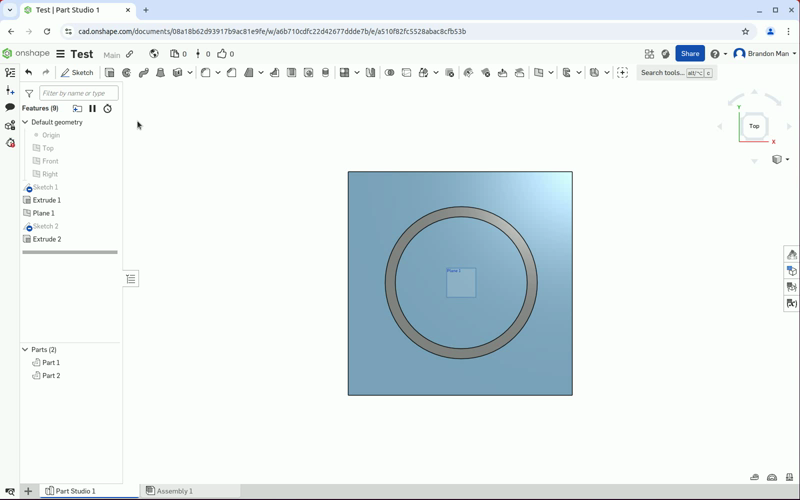
mouse_move(73, 189)
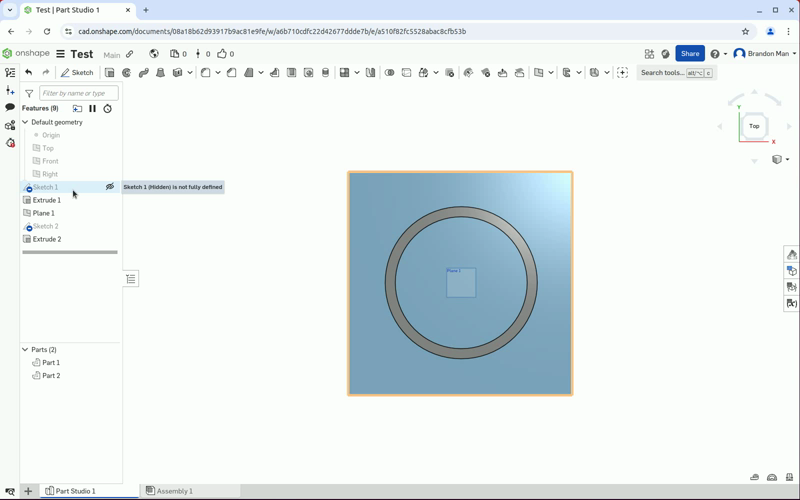
click(73, 189)
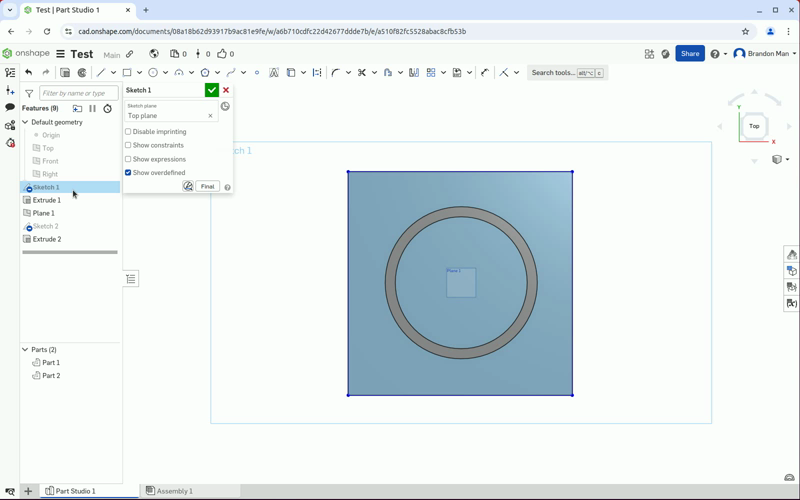
mouse_move(229, 92)
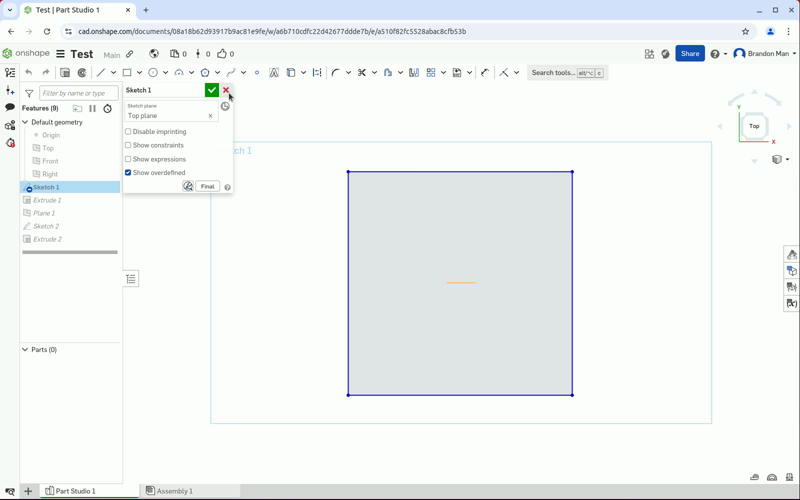
click(229, 92)
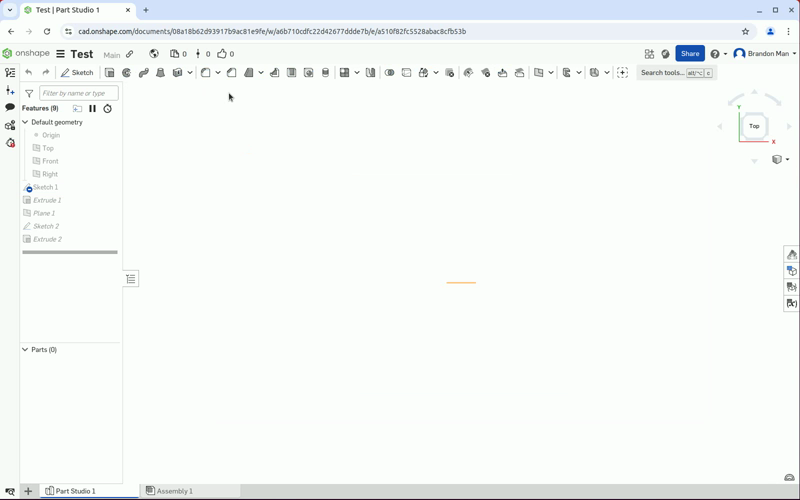
key(shift+s)
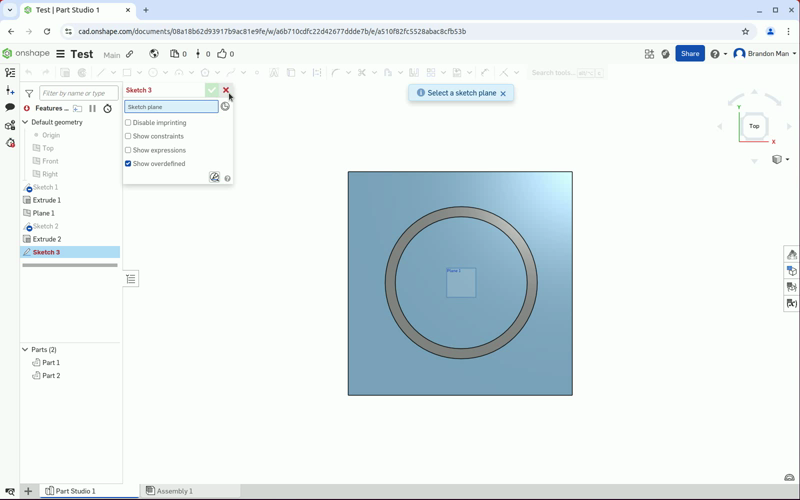
mouse_move(73, 215)
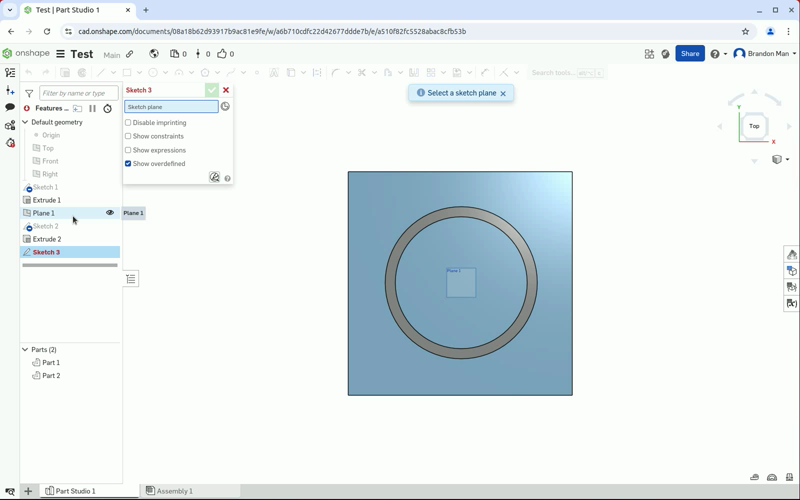
click(73, 215)
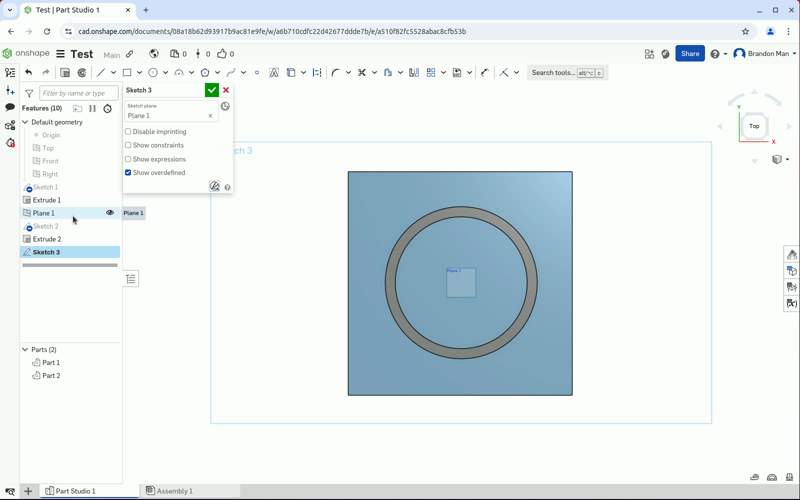
mouse_move(73, 352)
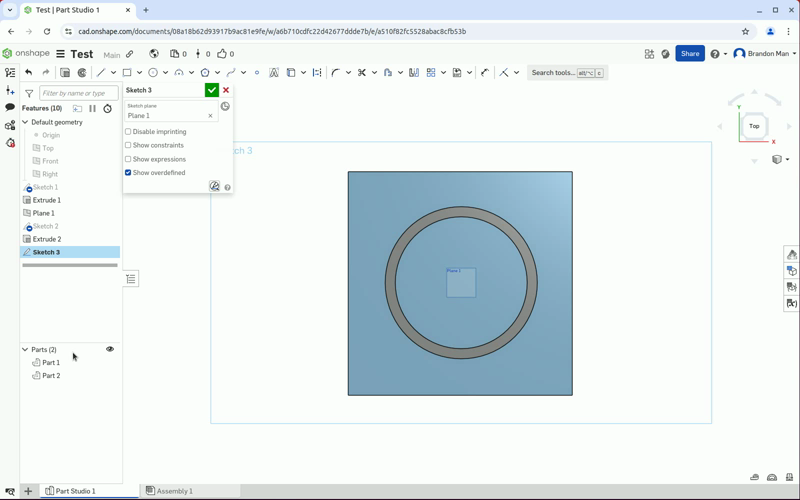
key(y)
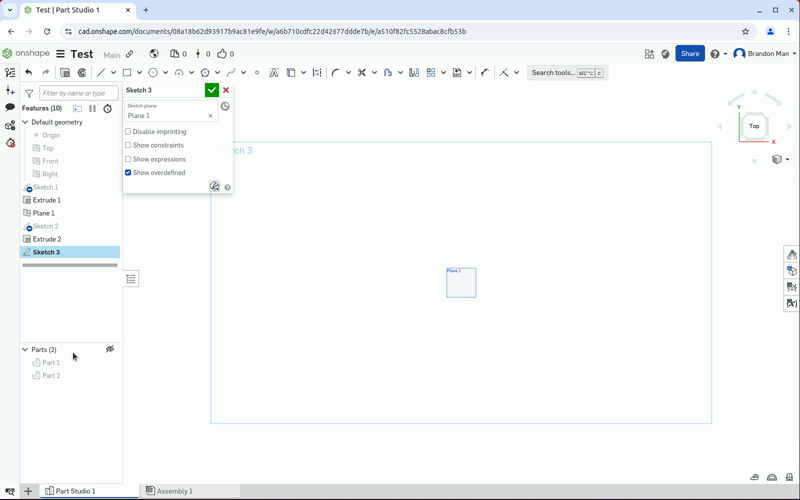
key(c)
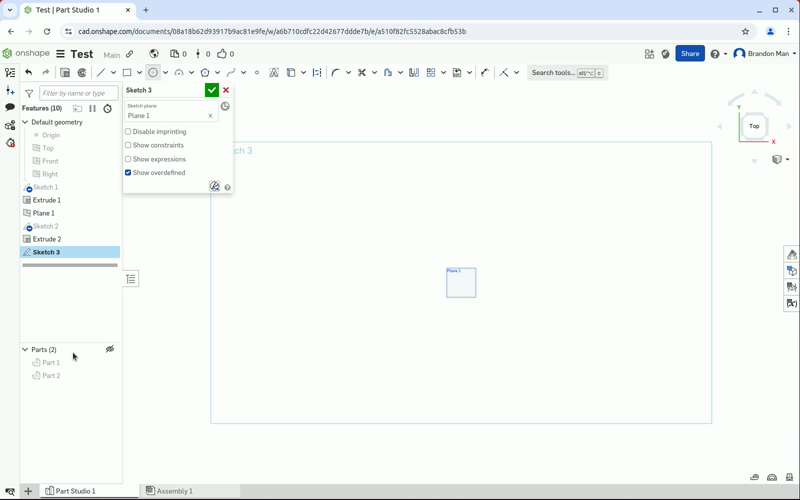
key_down(shift)
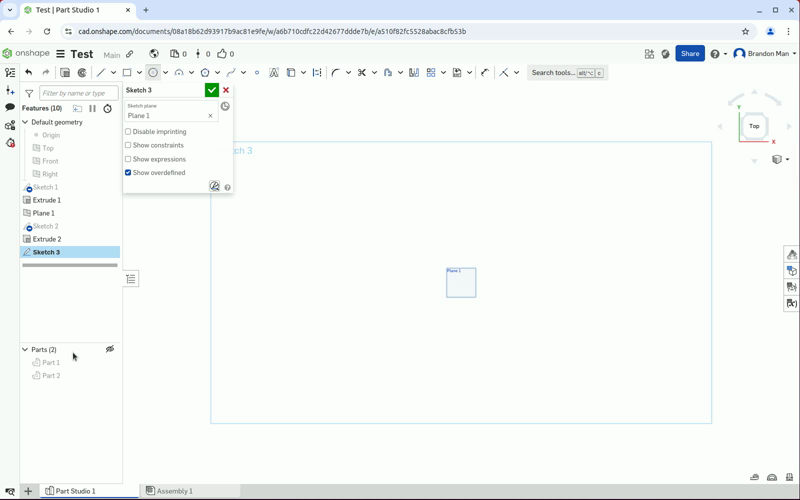
mouse_move(461, 282)
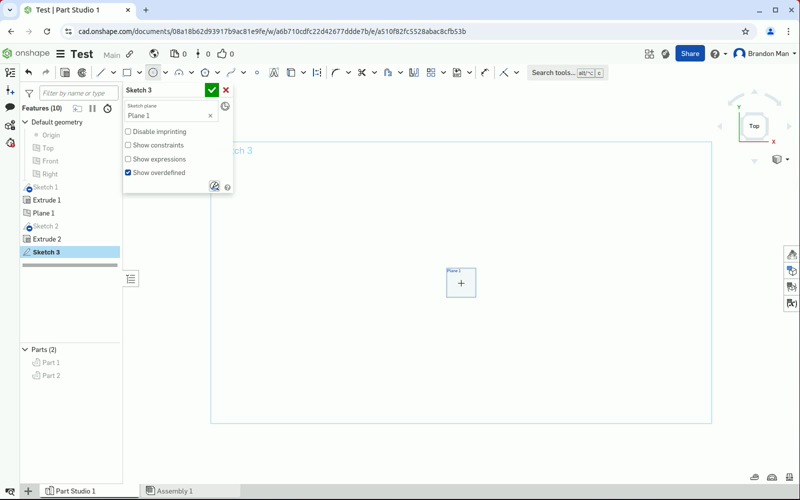
click(461, 282)
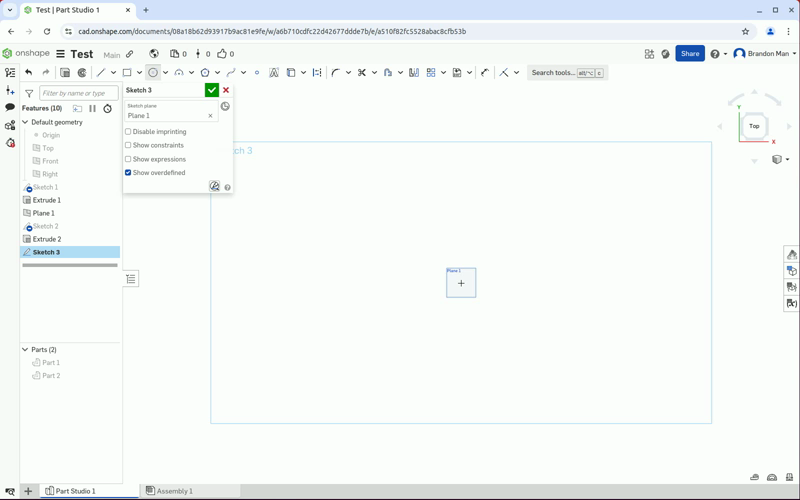
key_up(shift)
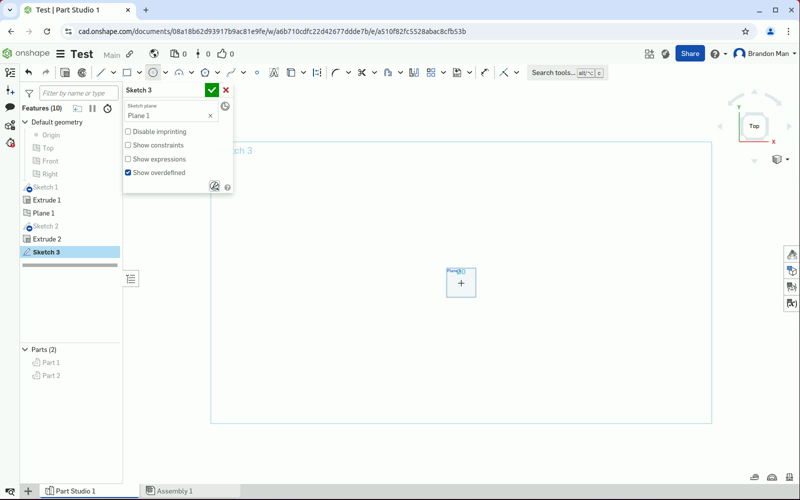
mouse_move(472, 282)
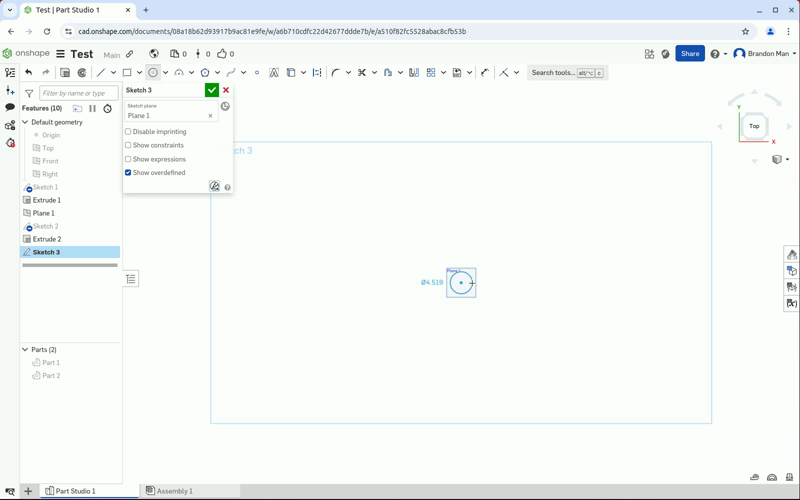
click(472, 282)
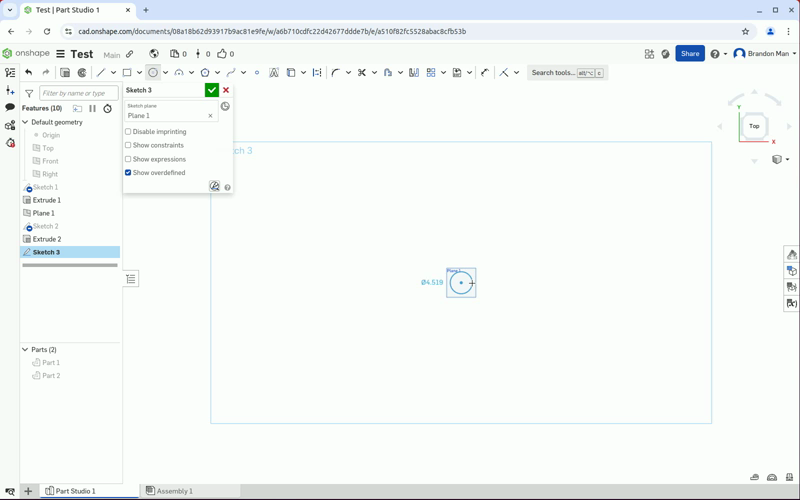
key(esc)
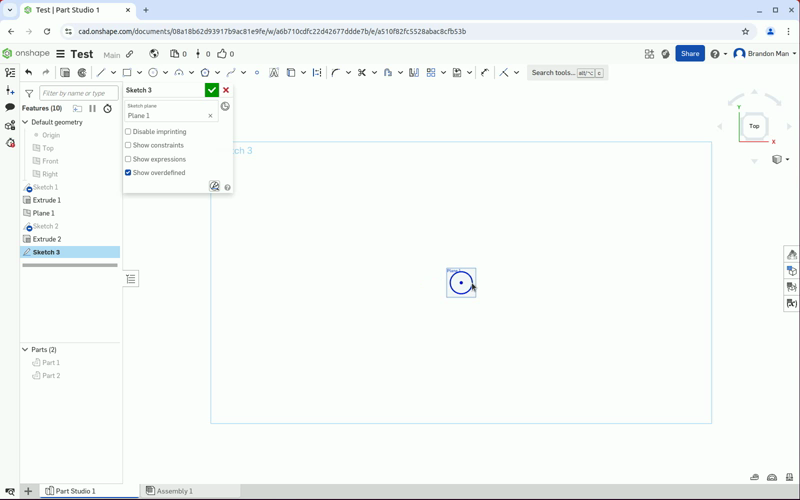
mouse_move(465, 278)
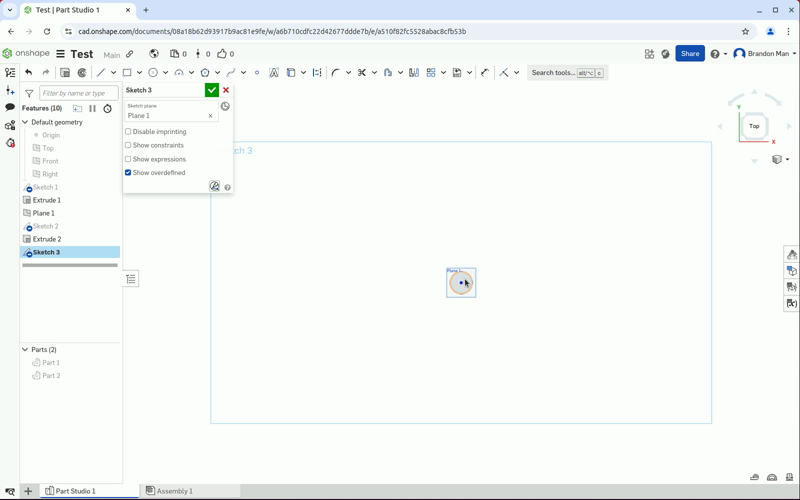
scroll(6)
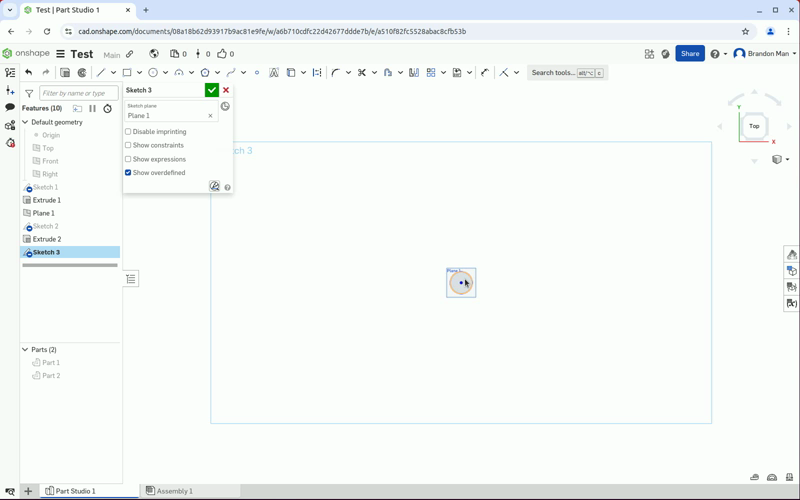
scroll(6)
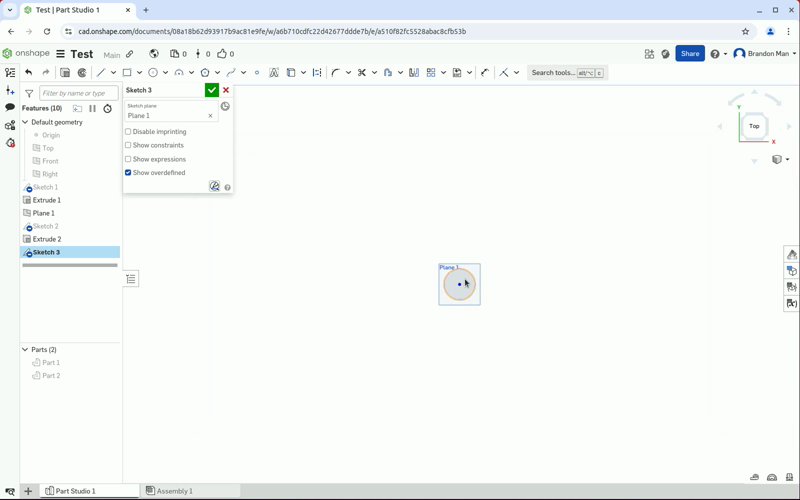
scroll(6)
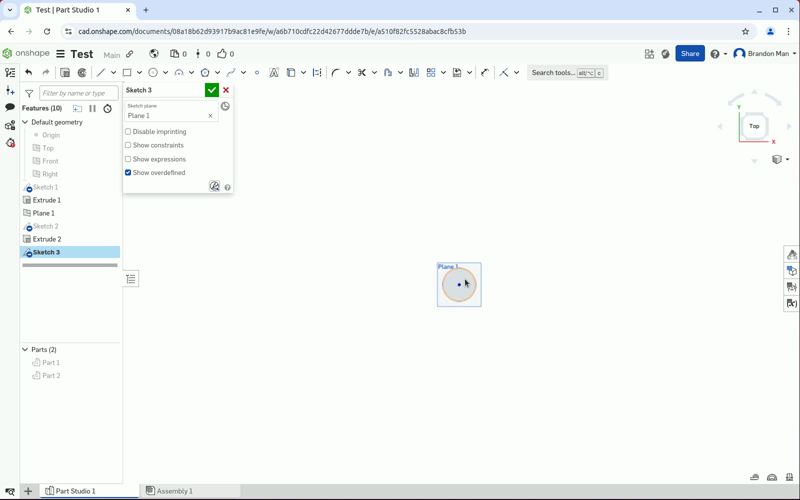
scroll(6)
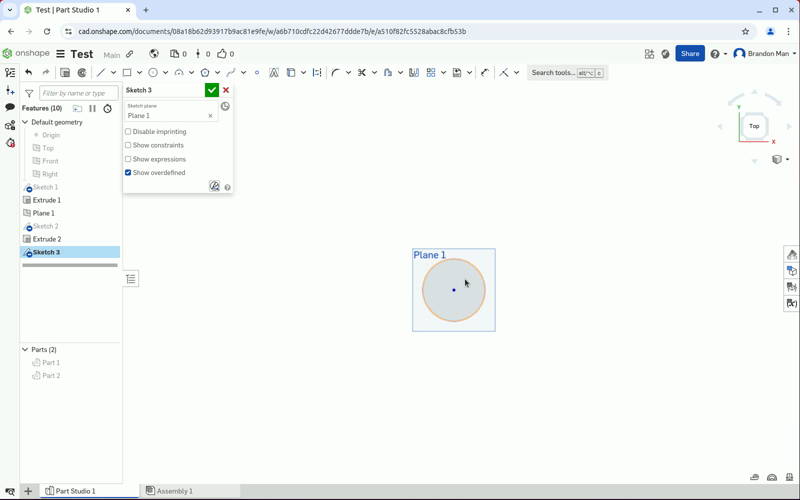
scroll(6)
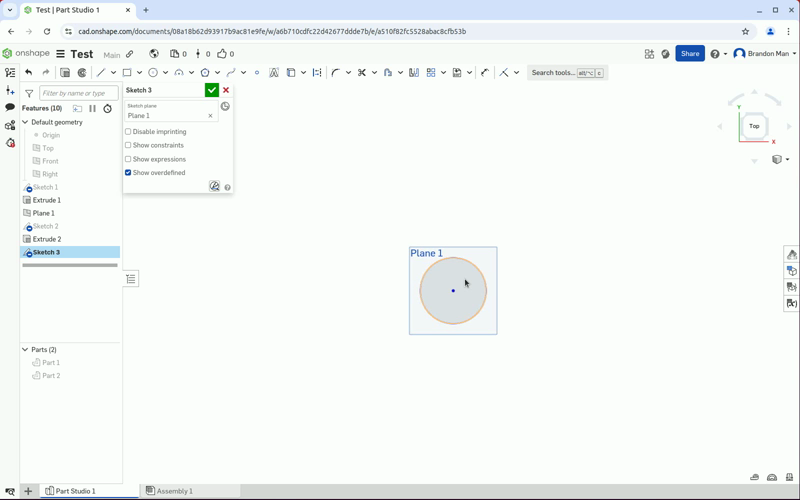
scroll(6)
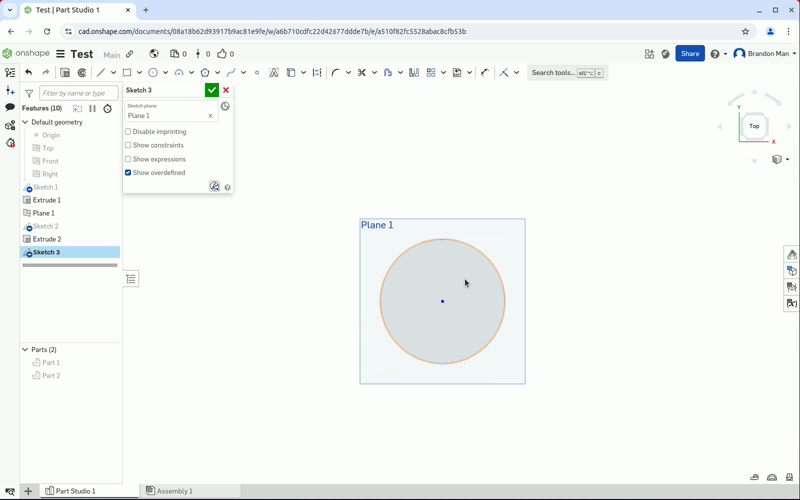
scroll(6)
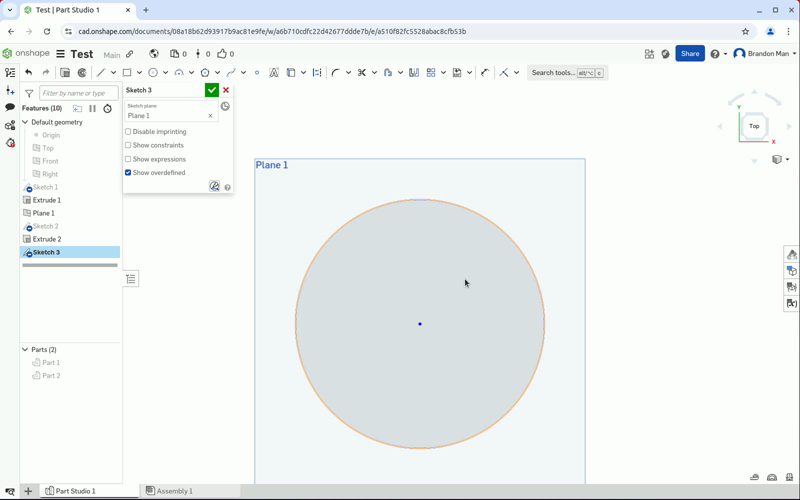
click(465, 278)
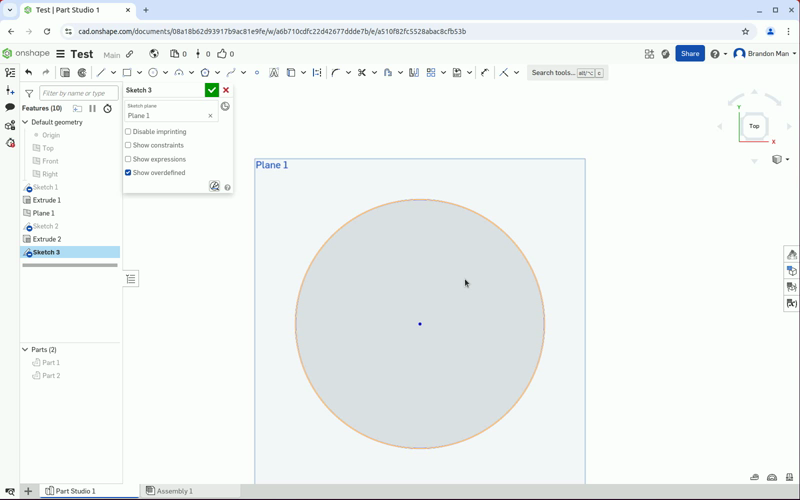
scroll(-6)
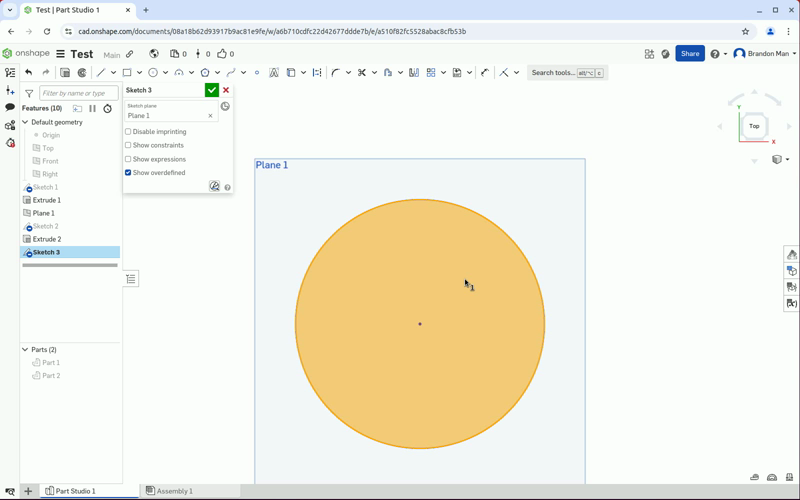
scroll(-6)
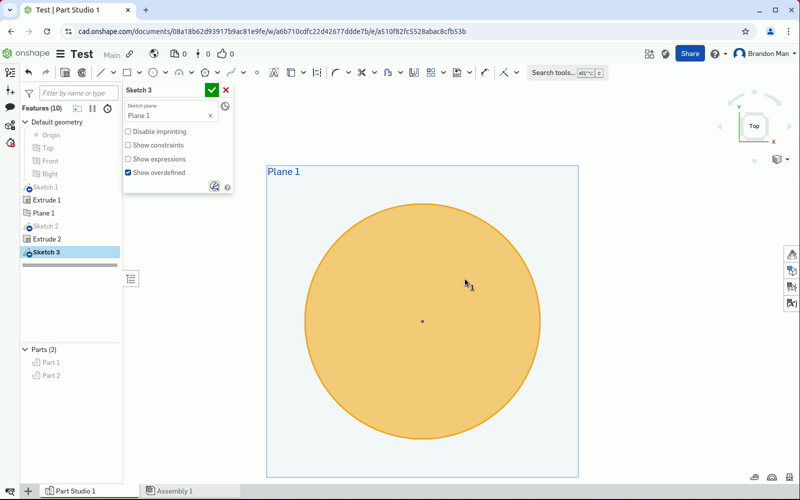
scroll(-6)
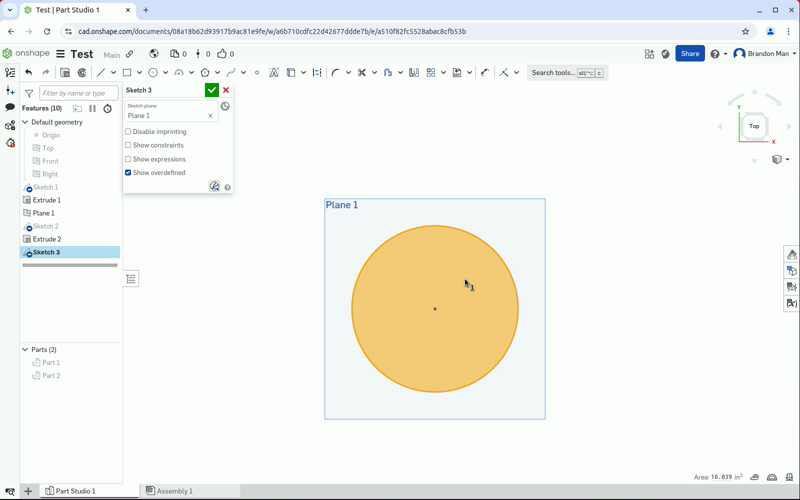
scroll(-6)
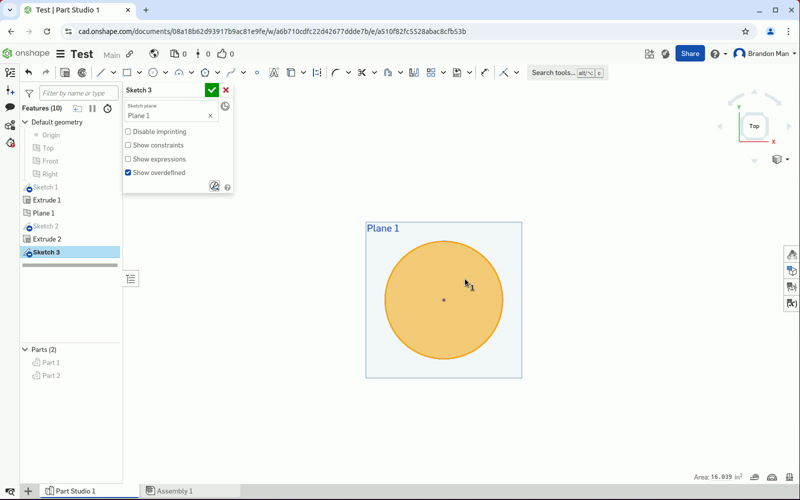
scroll(-6)
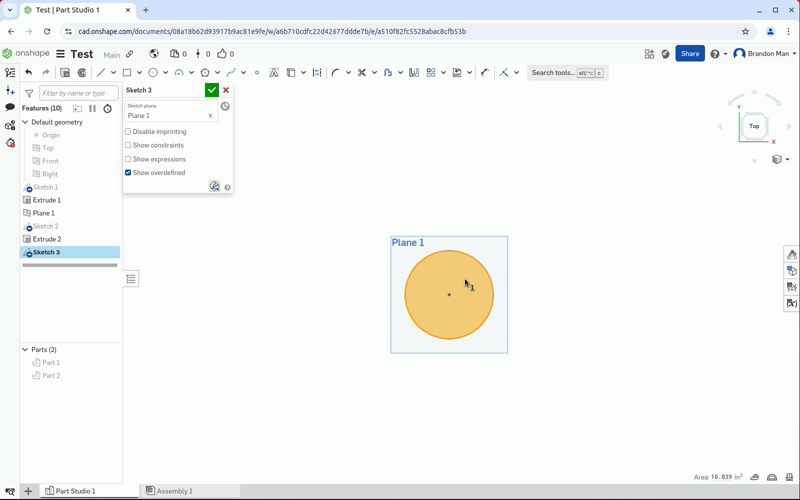
scroll(-6)
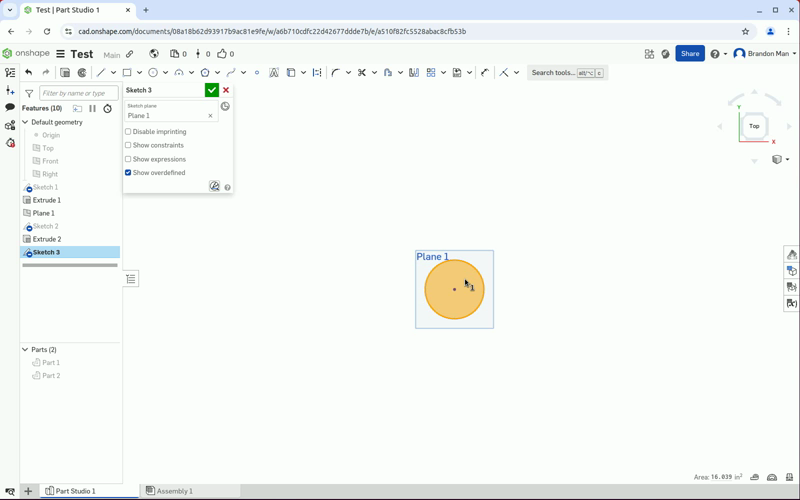
scroll(-6)
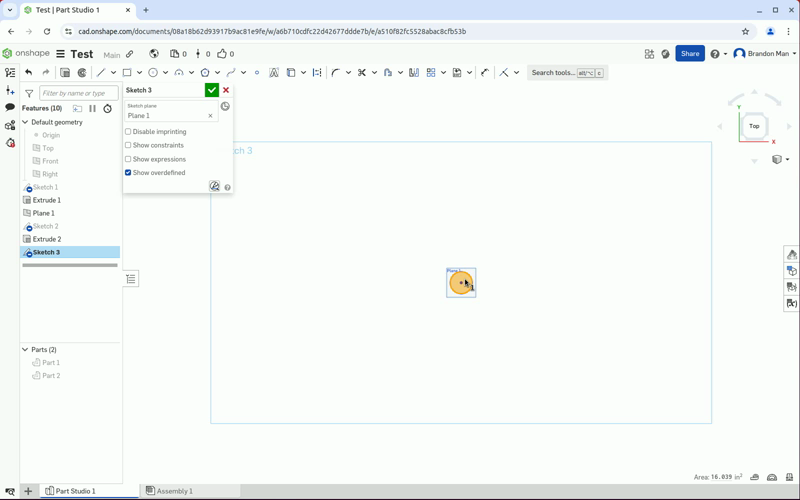
mouse_move(73, 352)
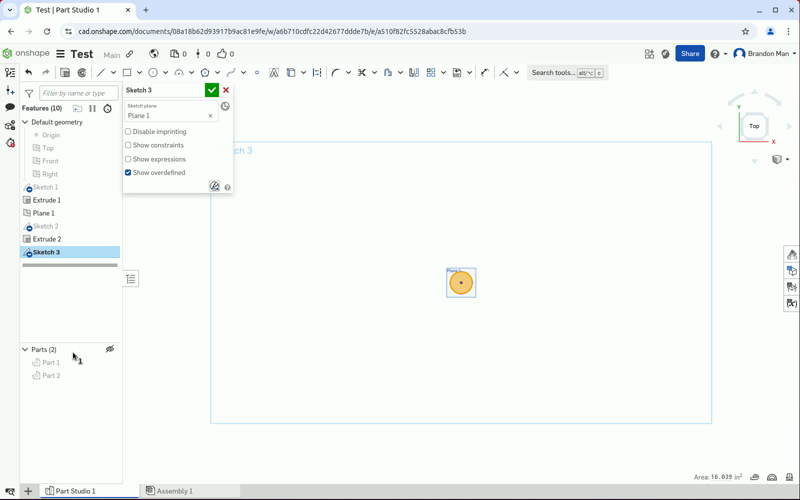
key(shift+y)
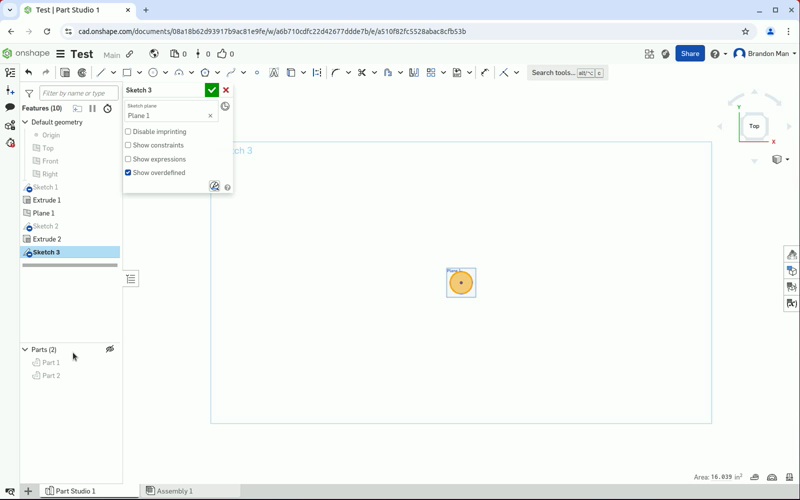
key(shift+e)
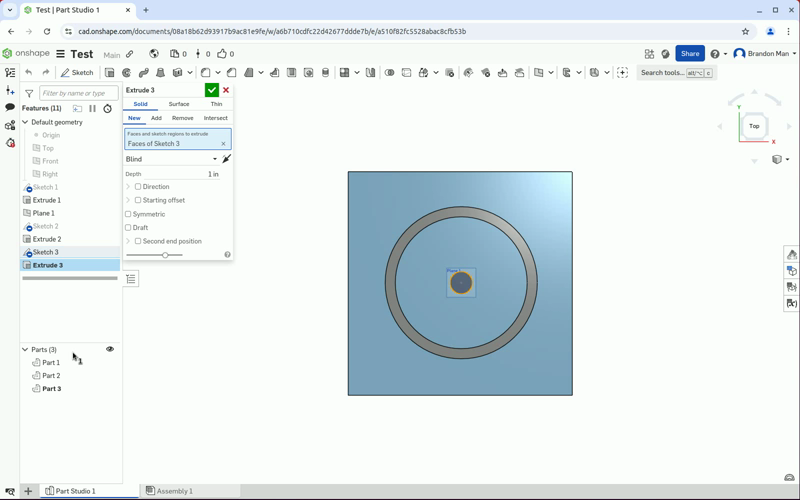
mouse_move(143, 106)
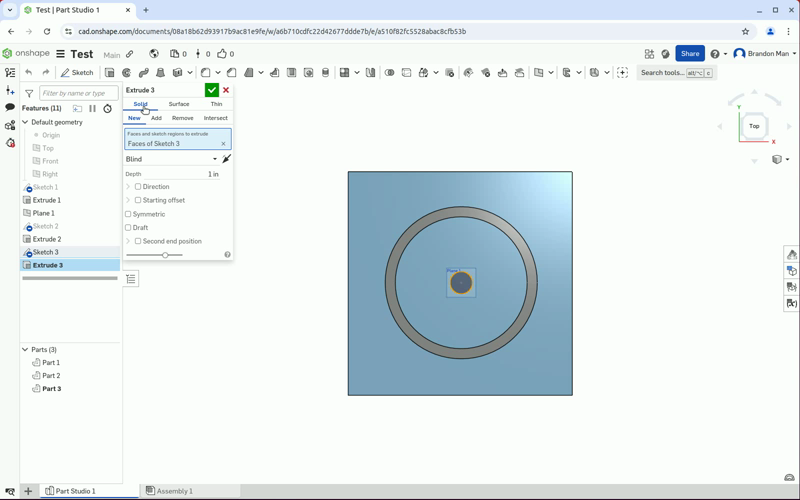
click(143, 106)
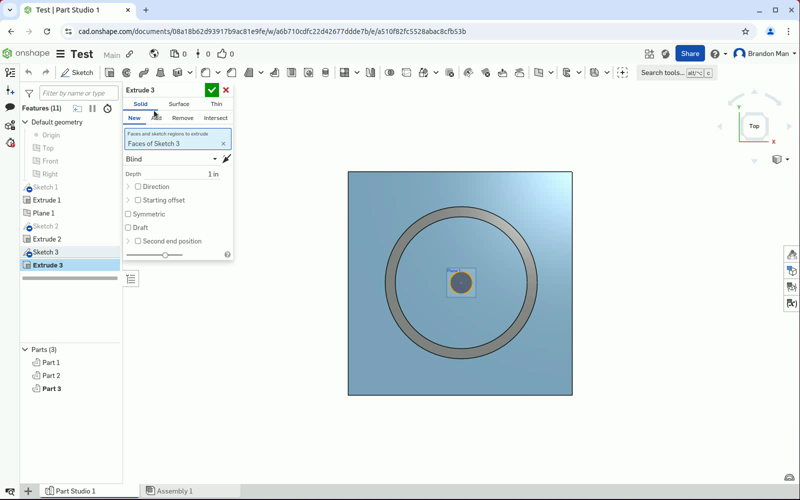
mouse_move(186, 120)
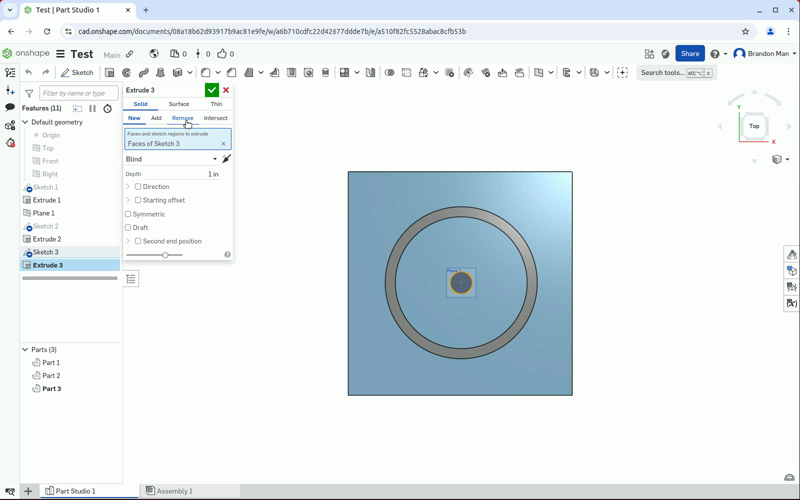
click(186, 120)
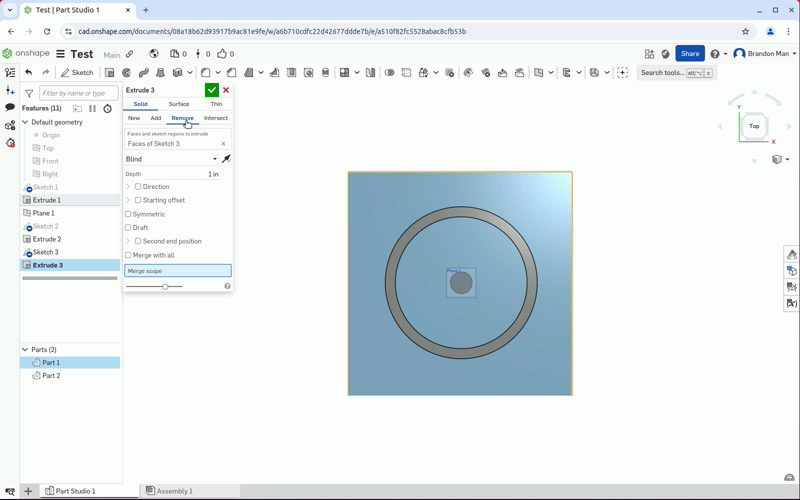
key(tab, 4)
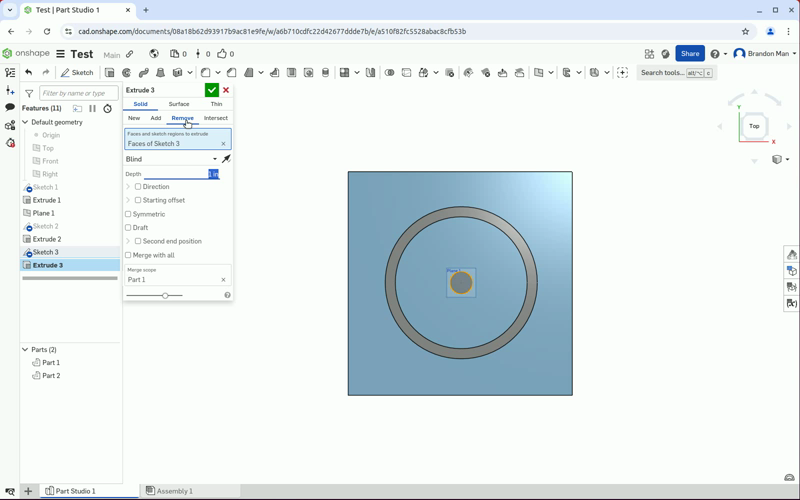
text(7.703)
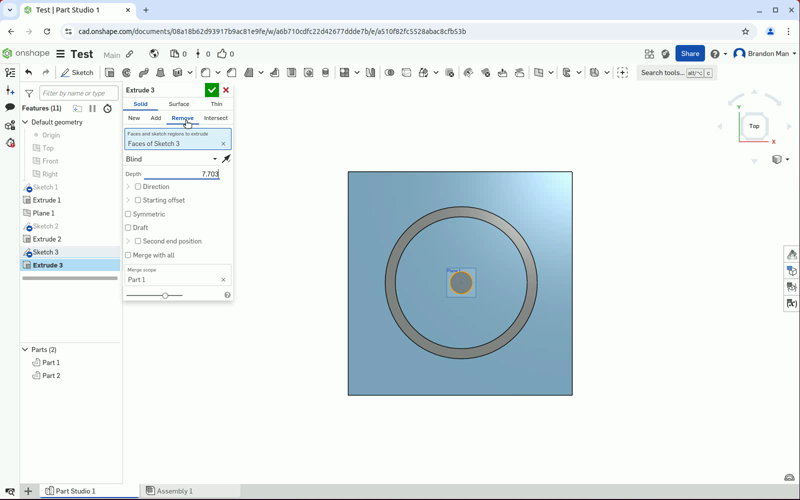
key(tab, 6)
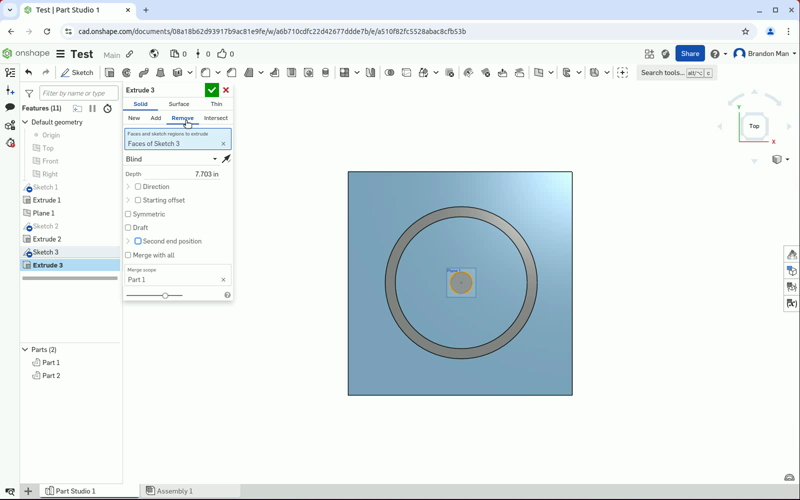
key(space)
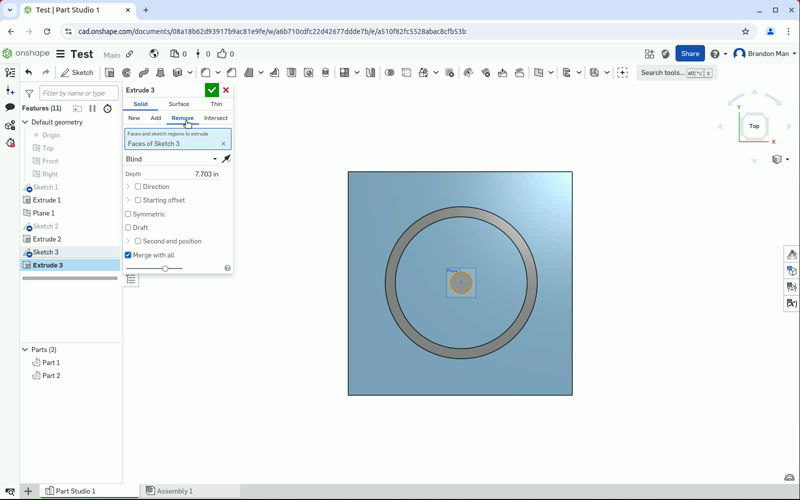
key(enter)
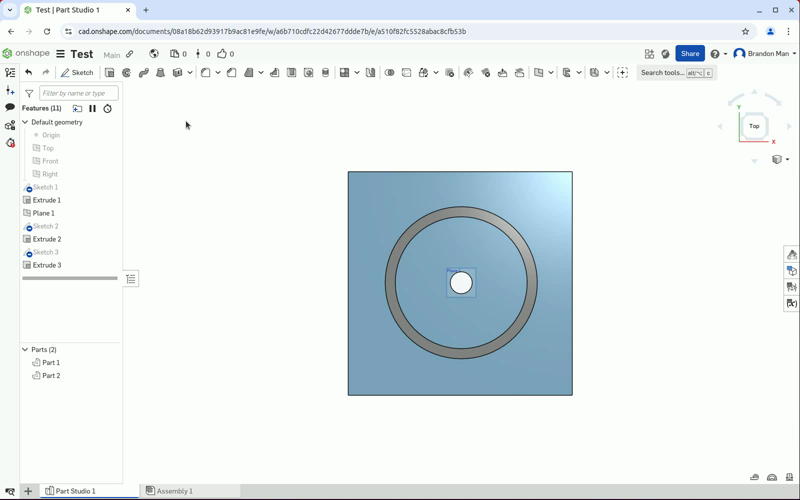
key(shift+h)
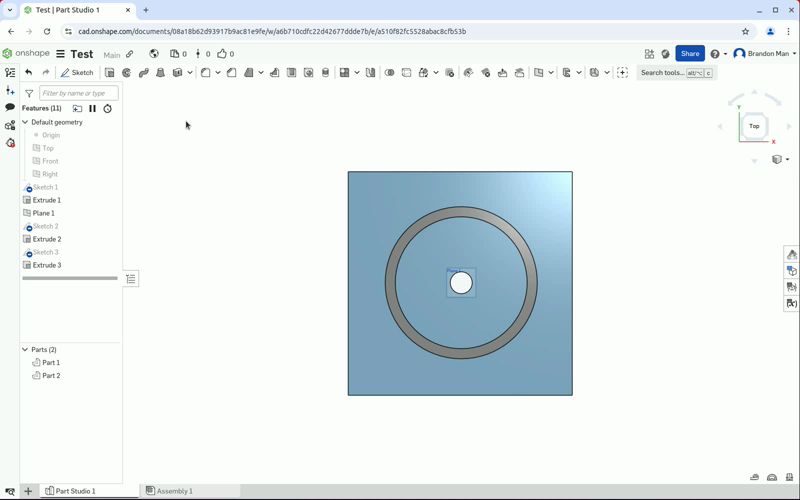
key(shift+h)
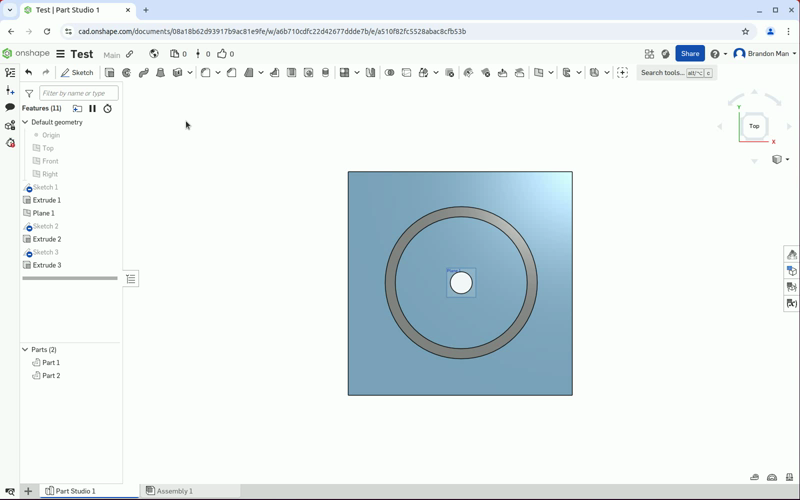
mouse_move(73, 189)
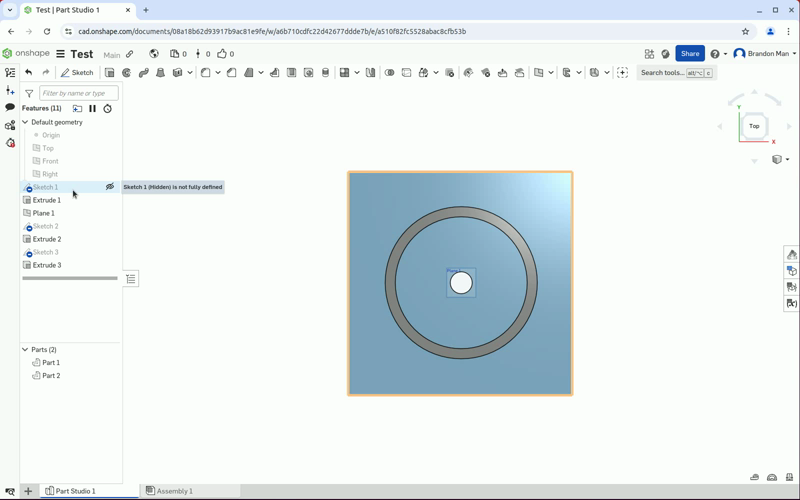
click(73, 189)
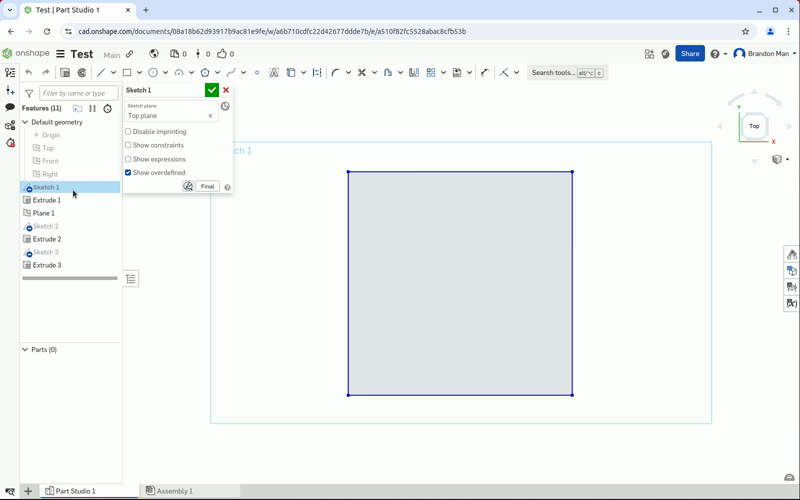
mouse_move(229, 92)
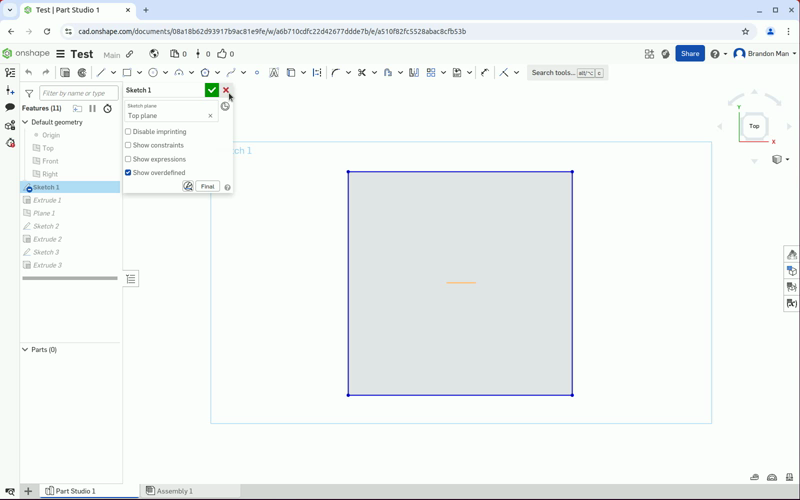
click(229, 92)
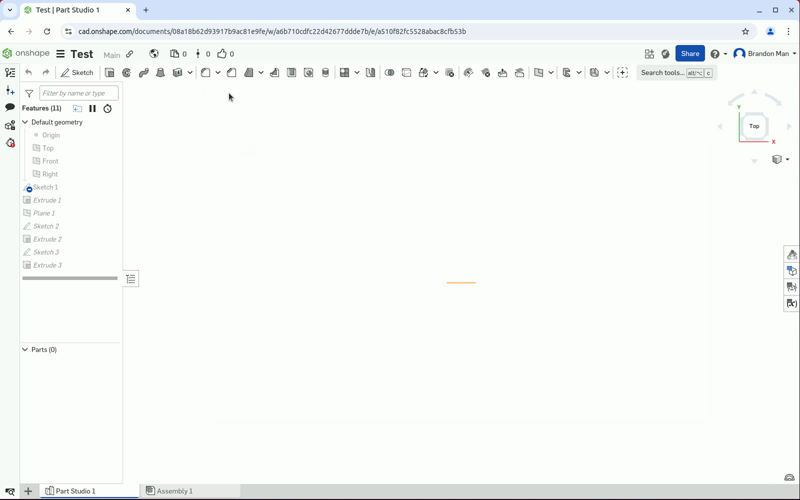
key(shift+s)
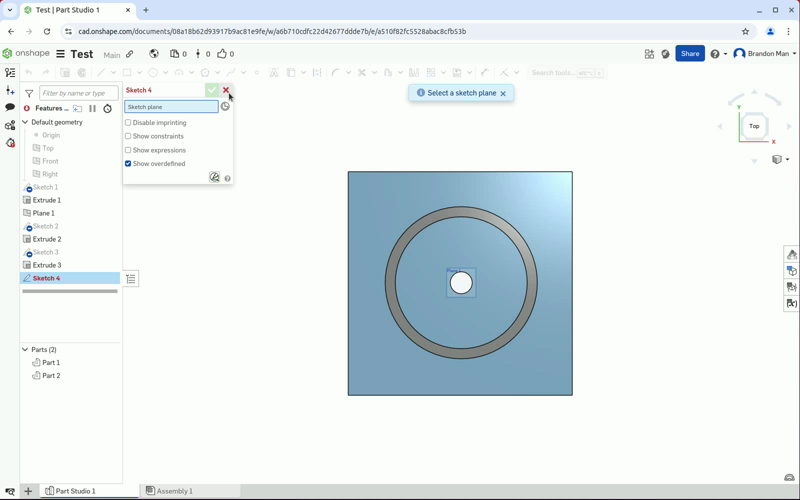
mouse_move(73, 215)
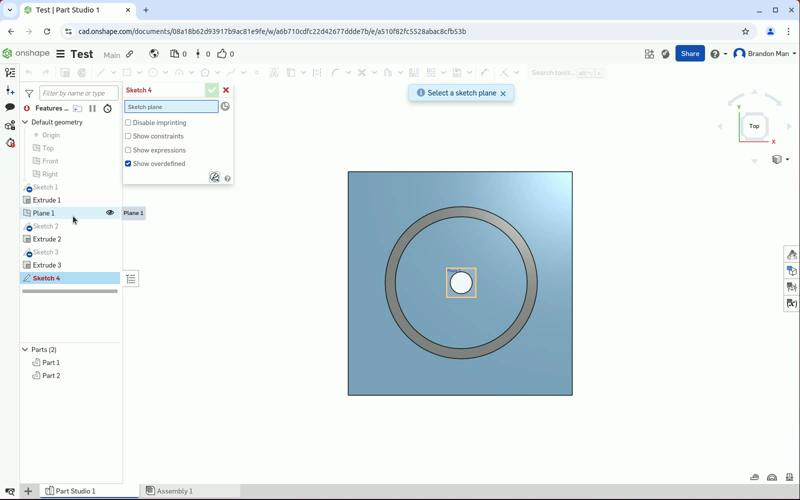
click(73, 215)
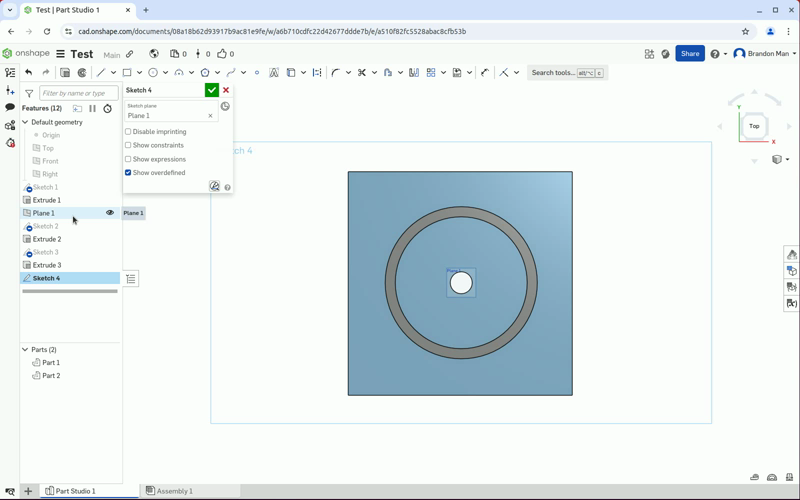
mouse_move(73, 352)
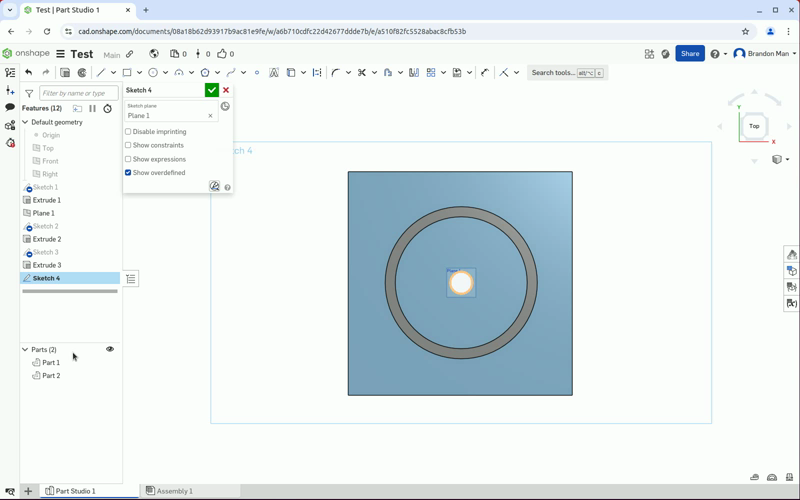
key(y)
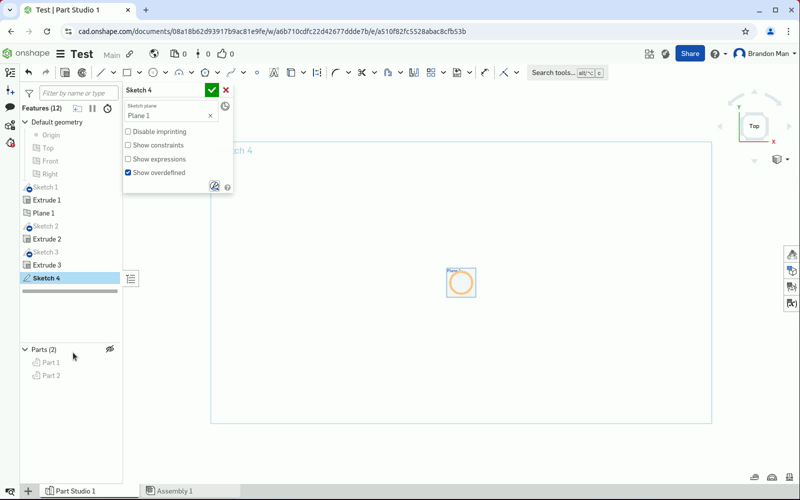
key(c)
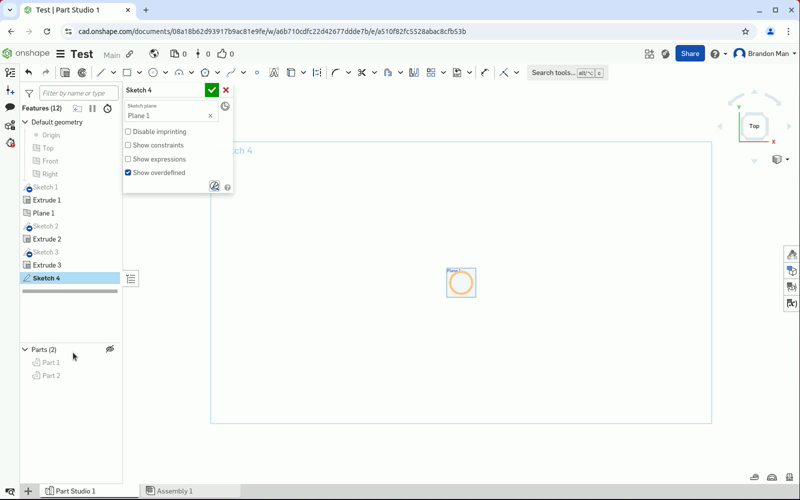
key_down(shift)
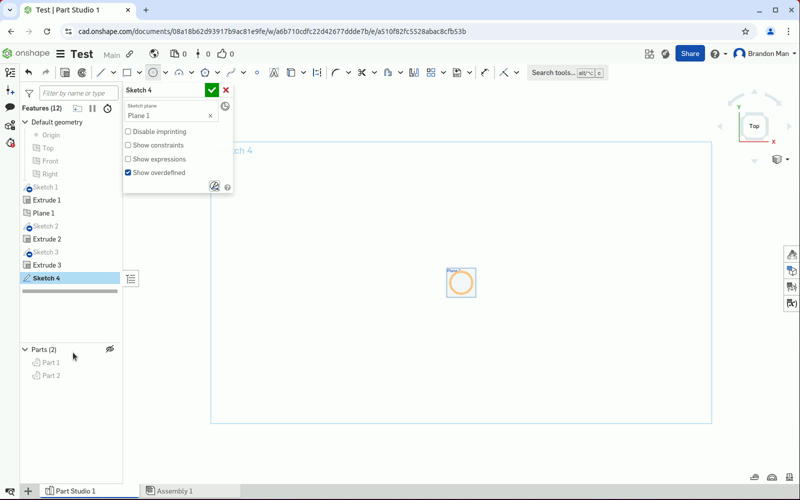
mouse_move(555, 282)
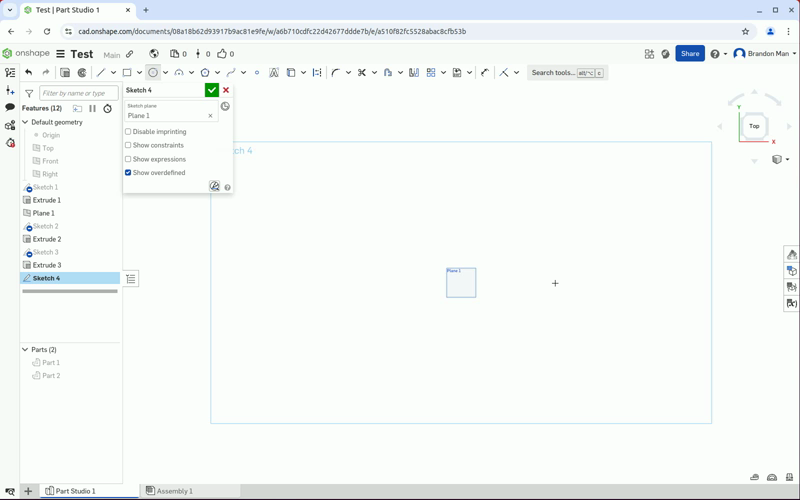
click(555, 282)
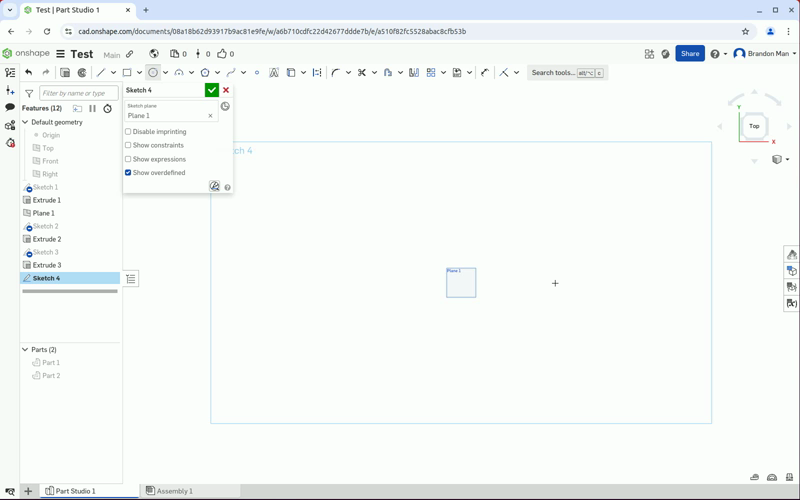
key_up(shift)
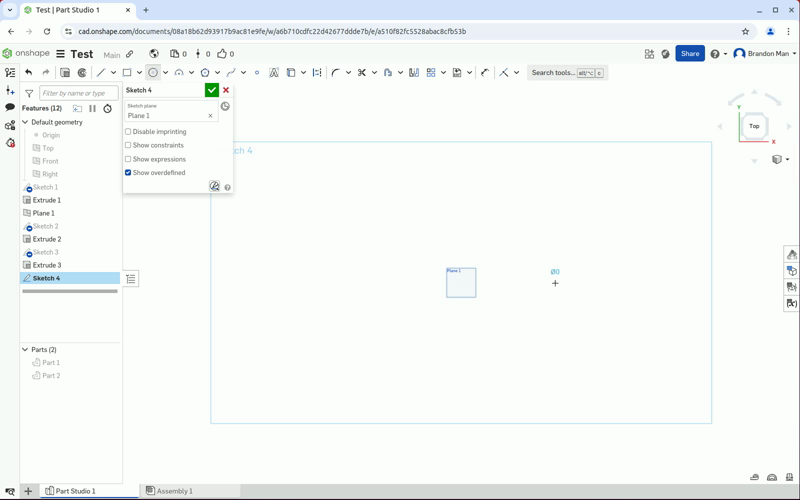
mouse_move(564, 282)
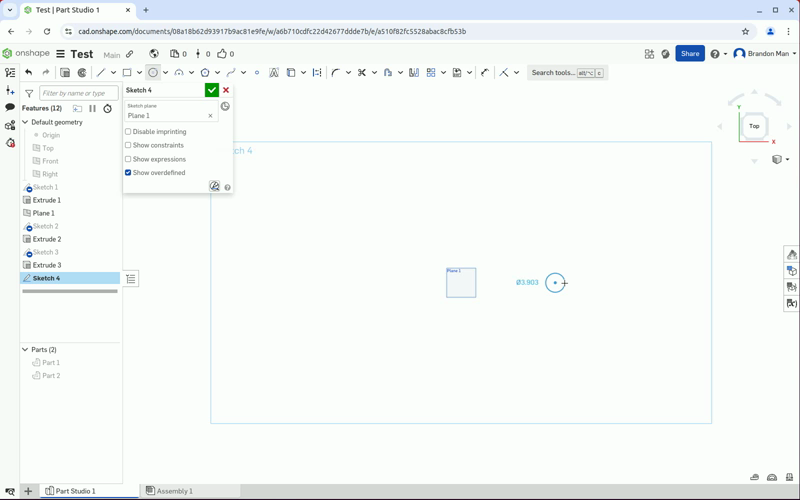
click(564, 282)
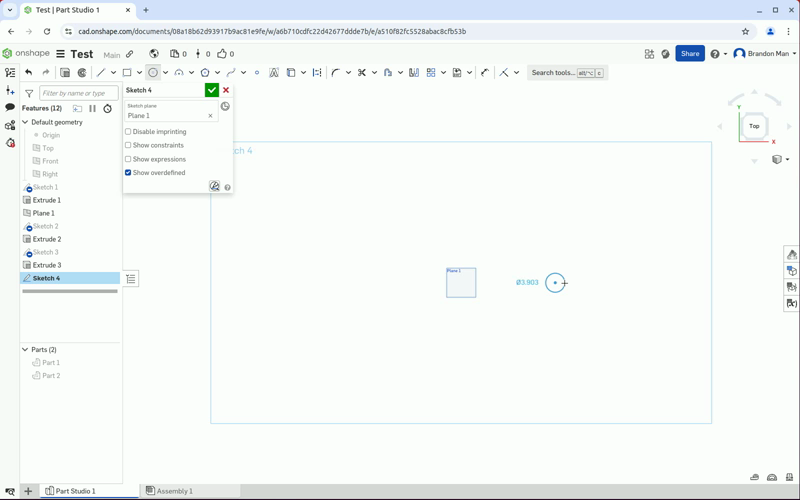
key(esc)
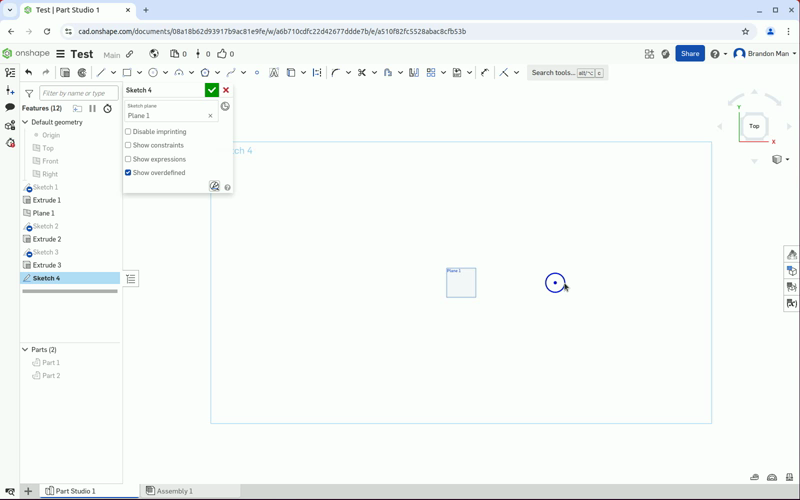
mouse_move(557, 274)
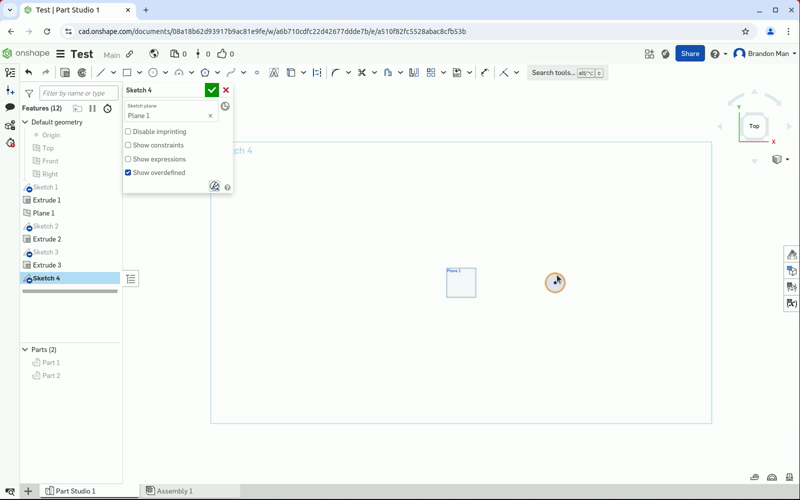
scroll(6)
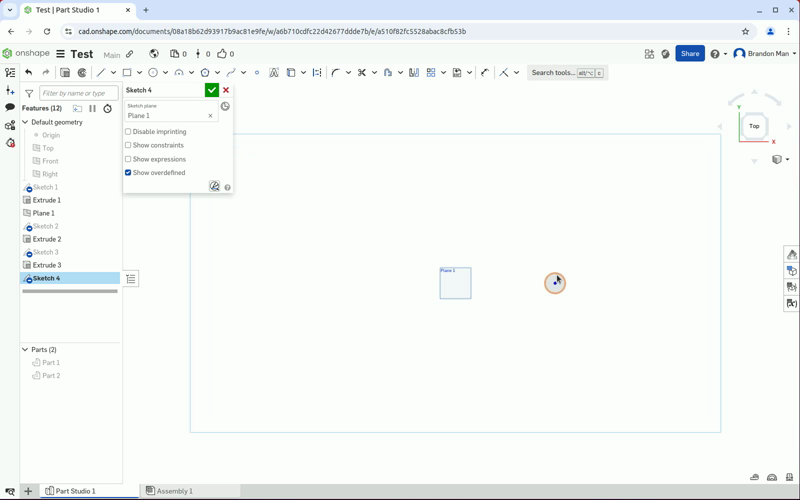
scroll(6)
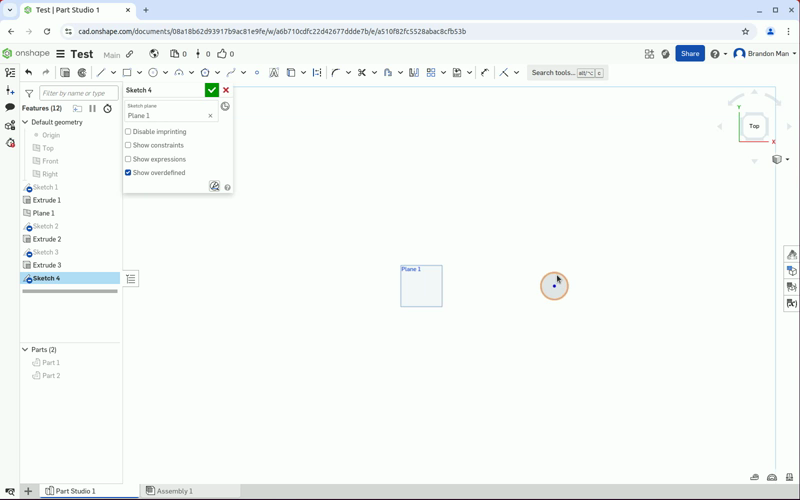
scroll(6)
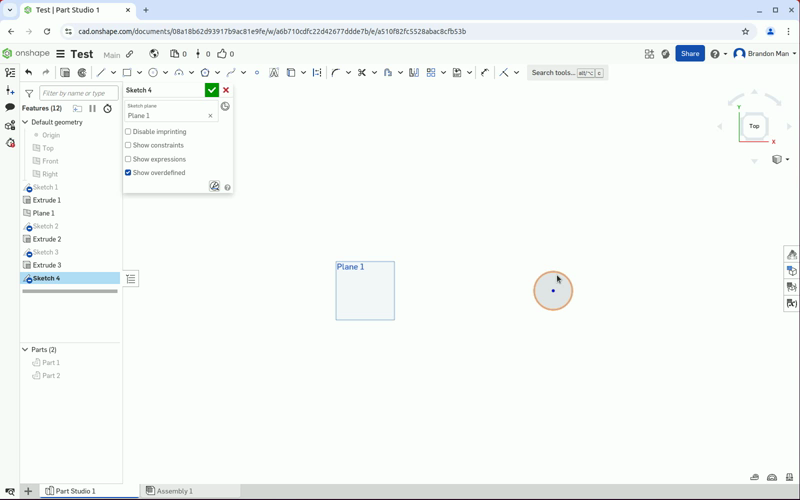
scroll(6)
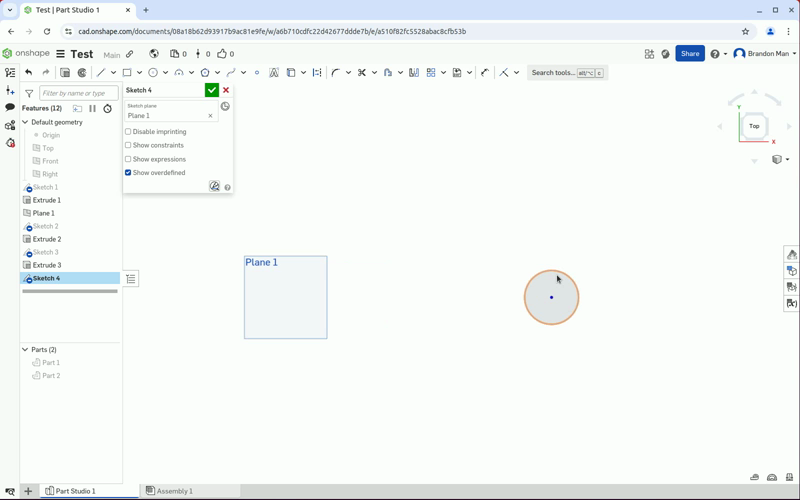
scroll(6)
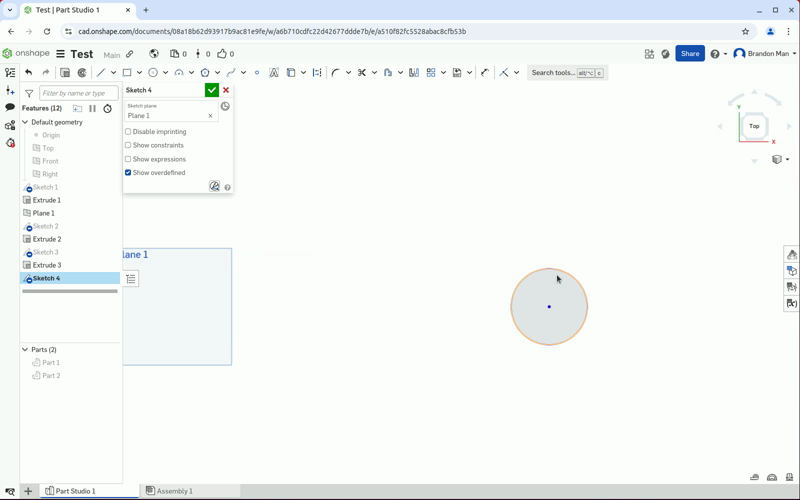
scroll(6)
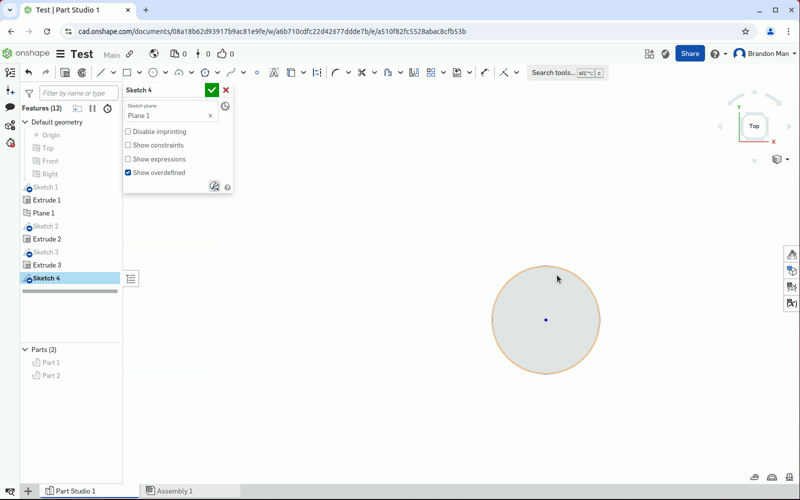
scroll(6)
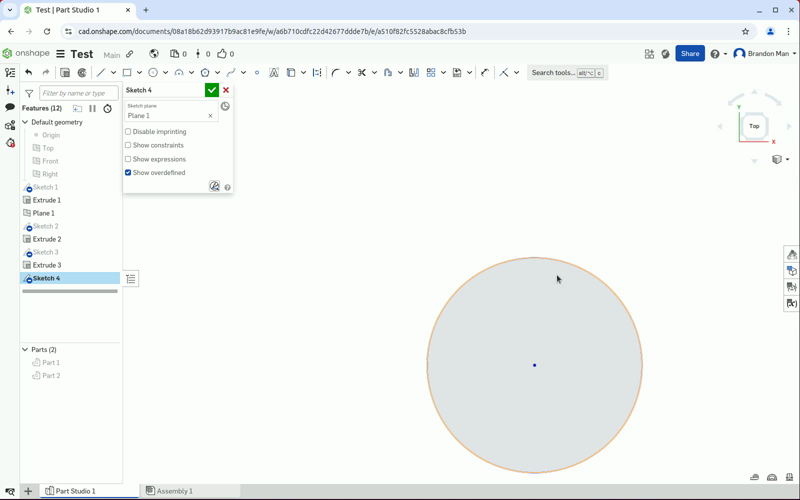
click(557, 274)
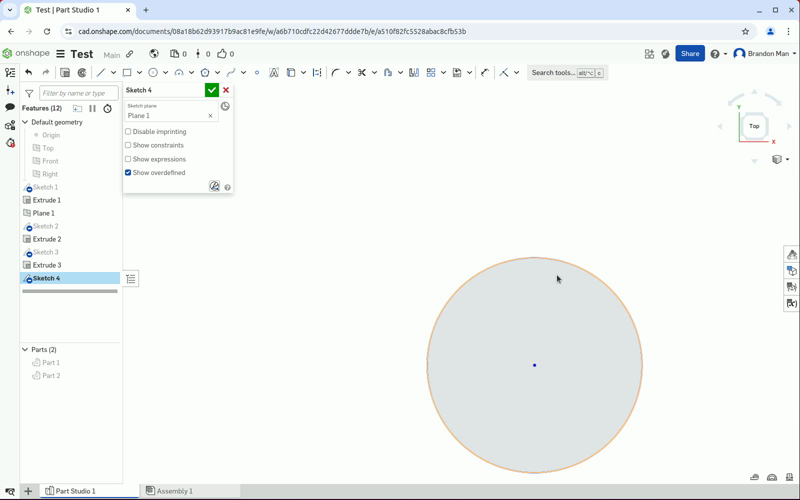
scroll(-6)
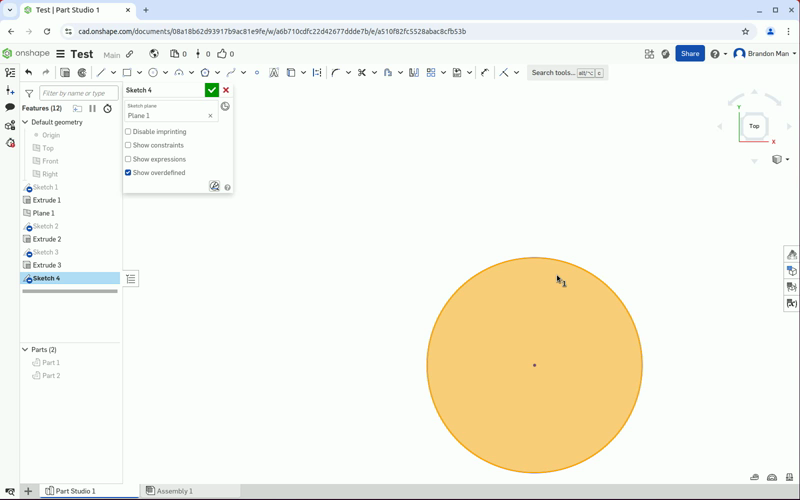
scroll(-6)
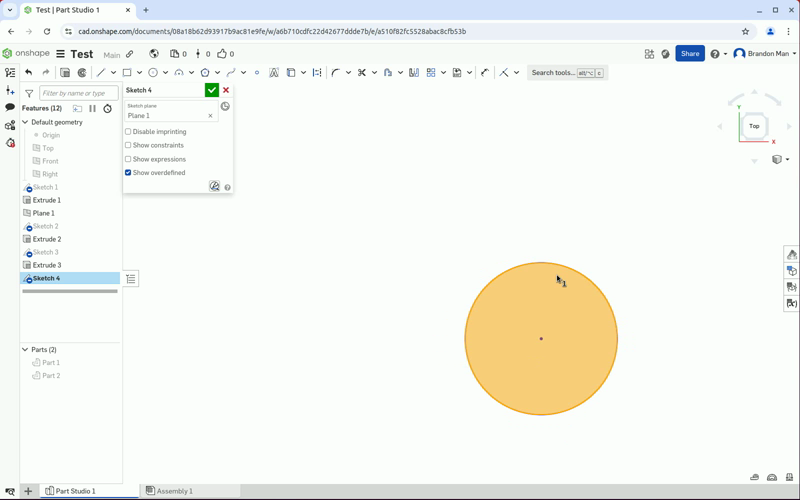
scroll(-6)
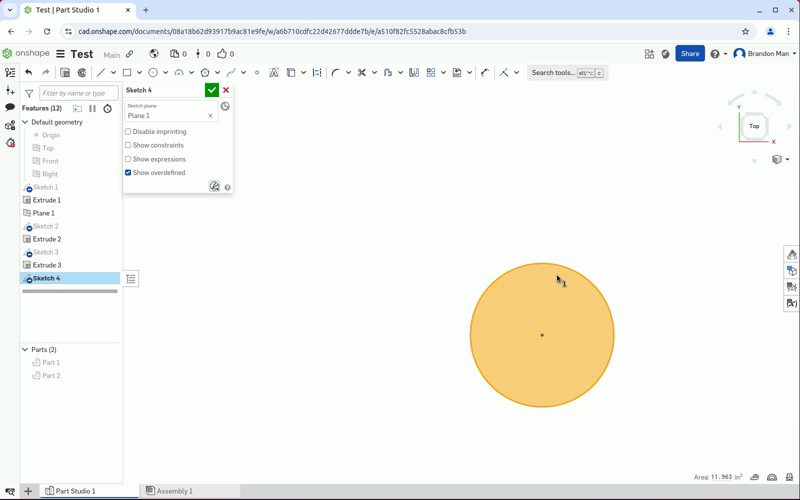
scroll(-6)
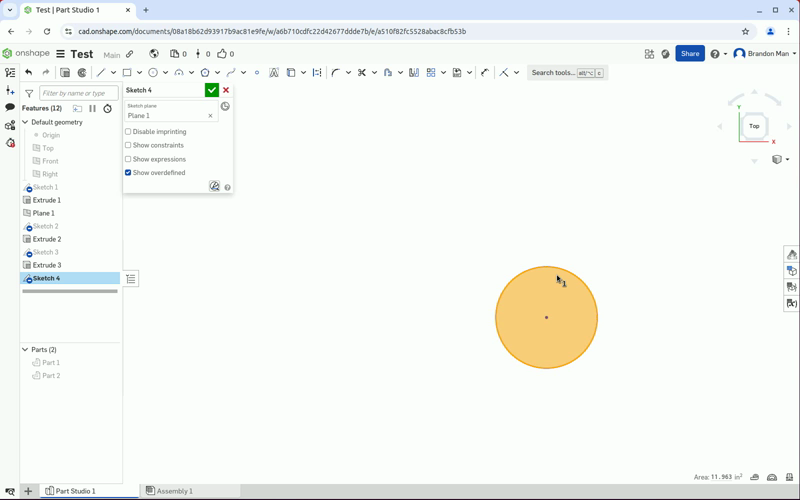
scroll(-6)
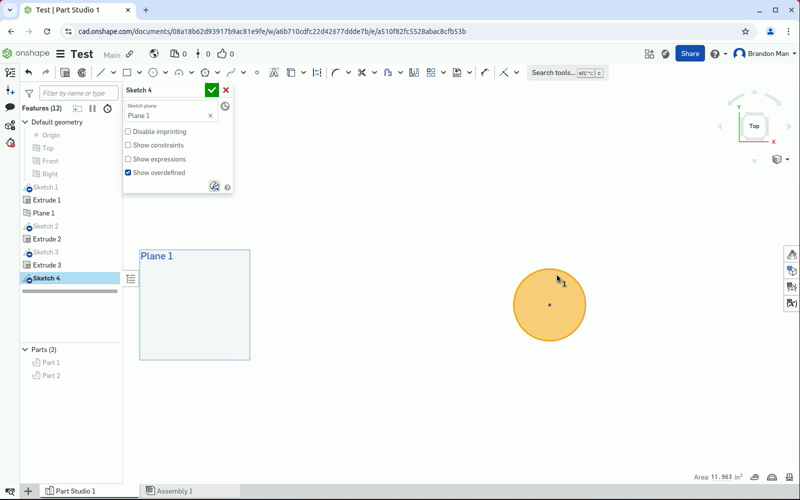
scroll(-6)
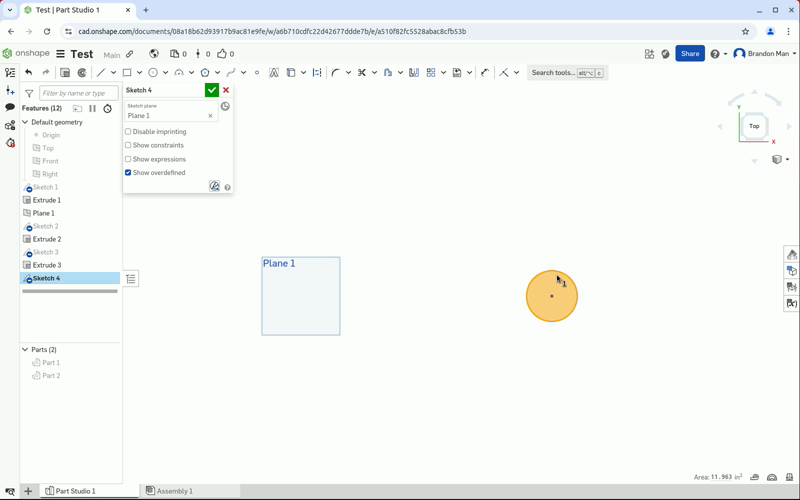
scroll(-6)
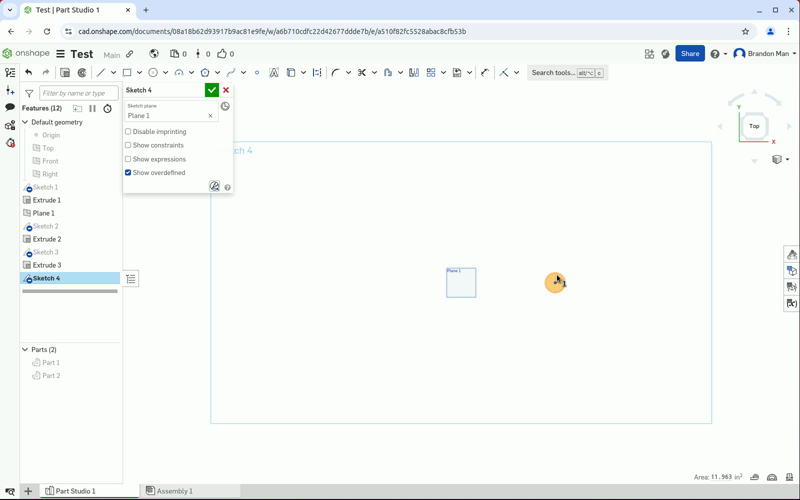
mouse_move(73, 352)
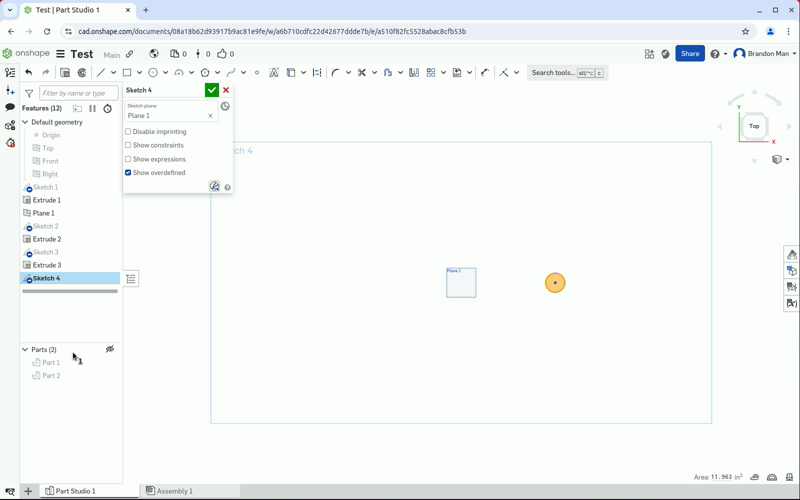
key(shift+y)
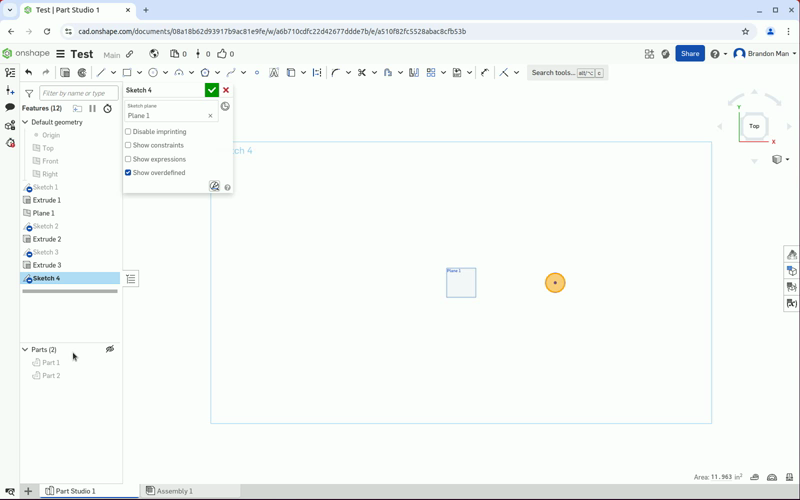
key(shift+e)
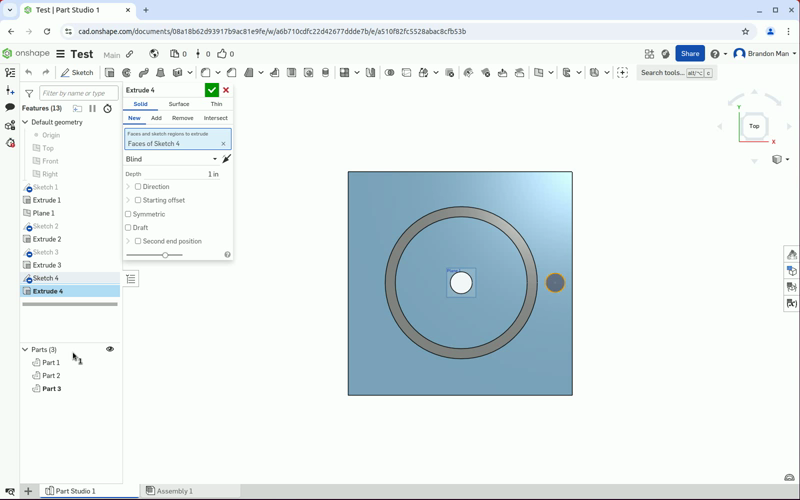
mouse_move(143, 106)
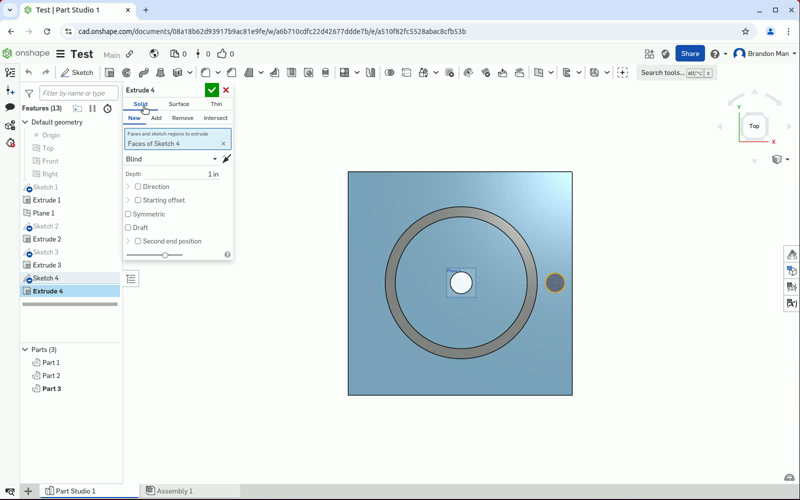
click(143, 106)
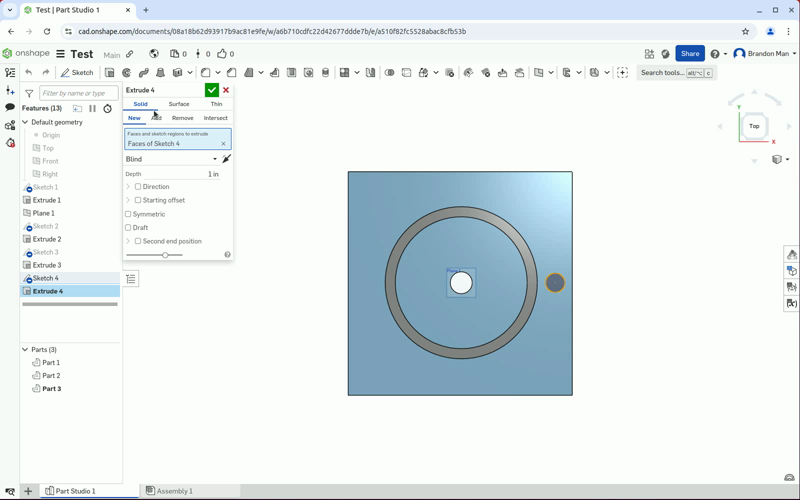
mouse_move(186, 120)
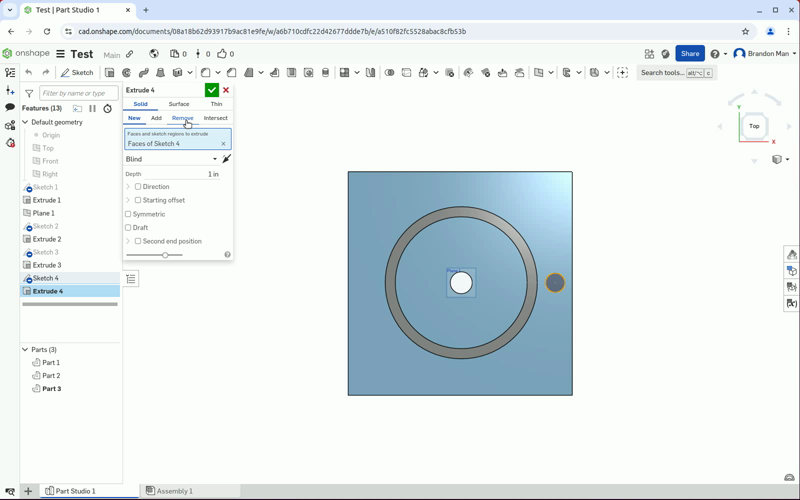
click(186, 120)
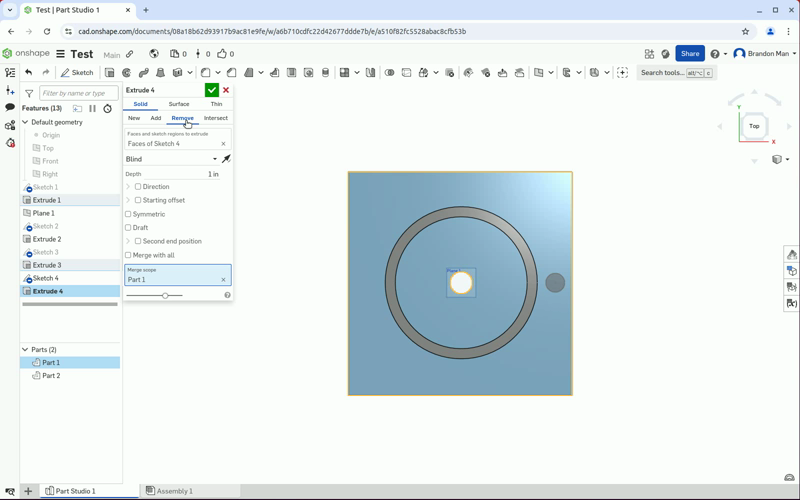
key(tab, 4)
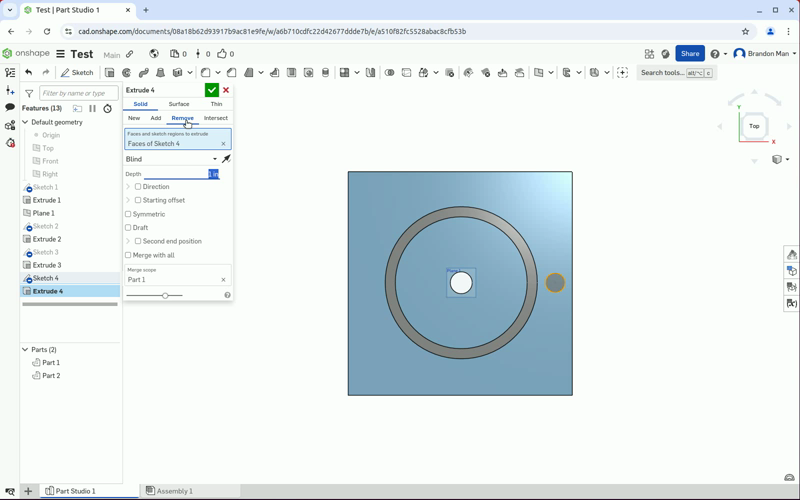
text(7.703)
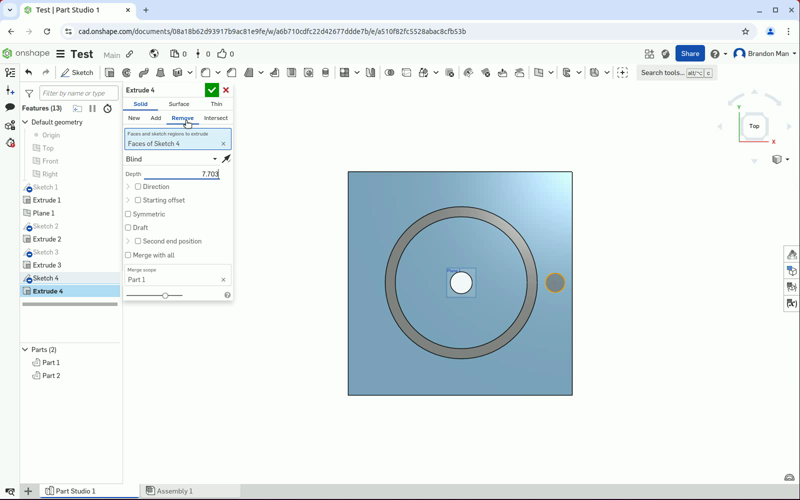
key(tab, 6)
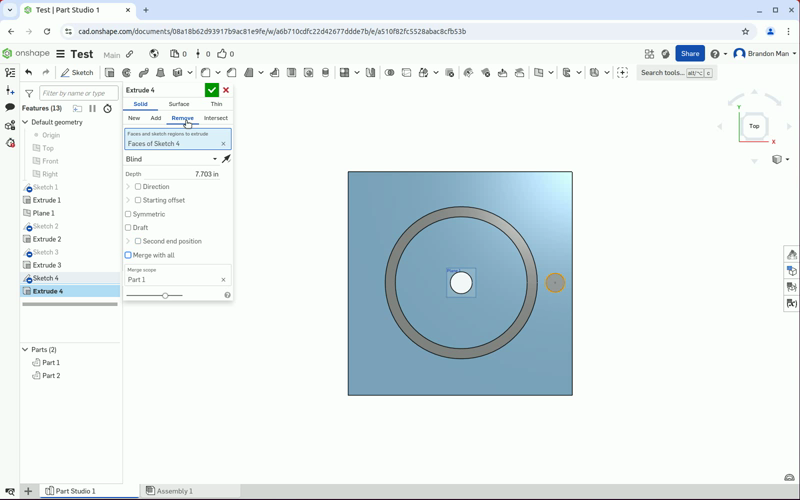
key(space)
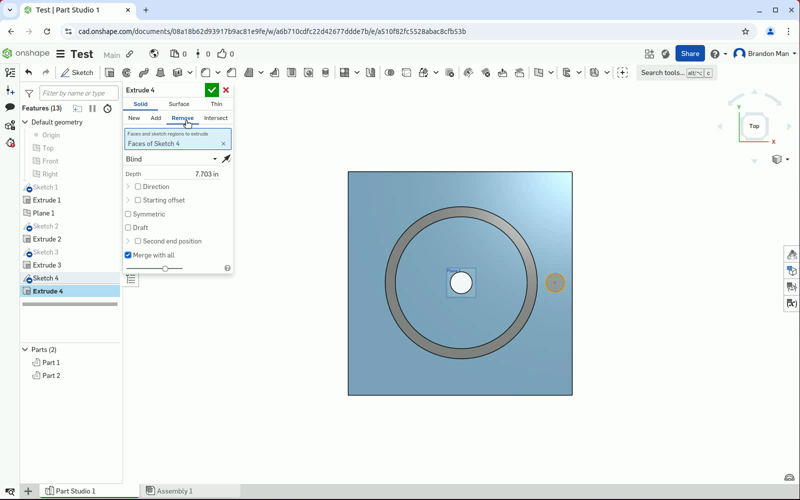
key(enter)
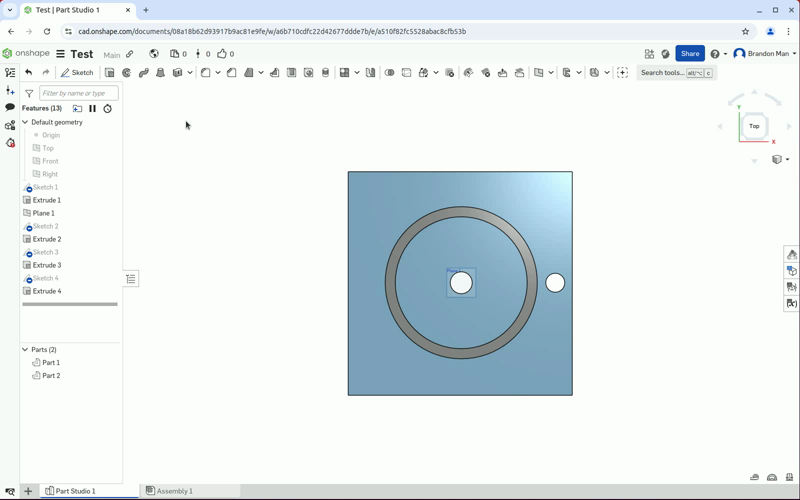
key(shift+h)
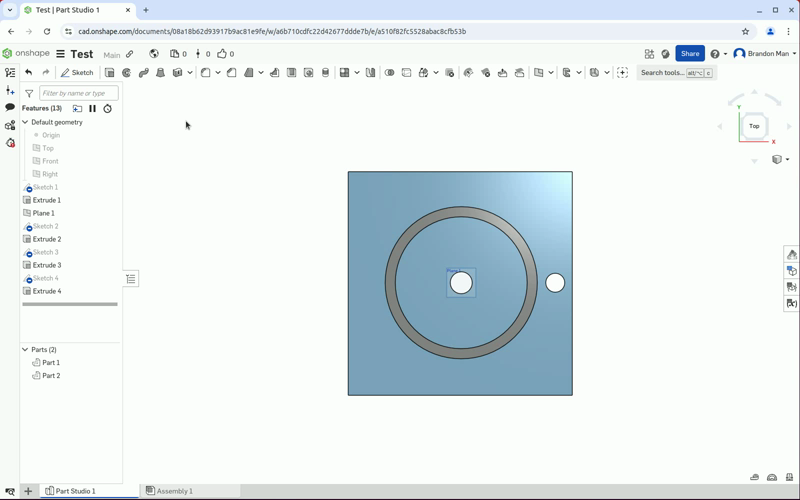
key(shift+h)
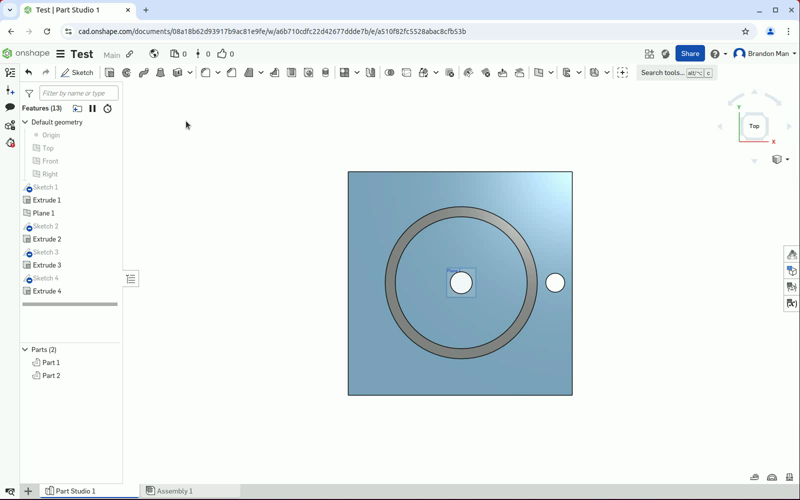
mouse_move(73, 189)
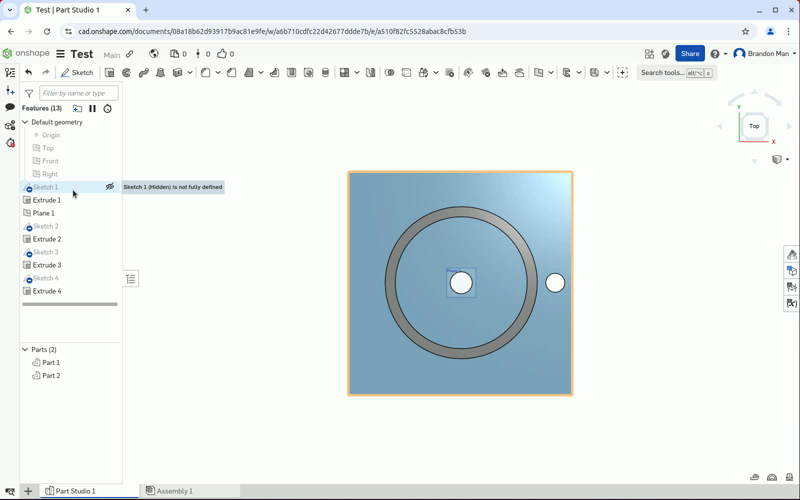
click(73, 189)
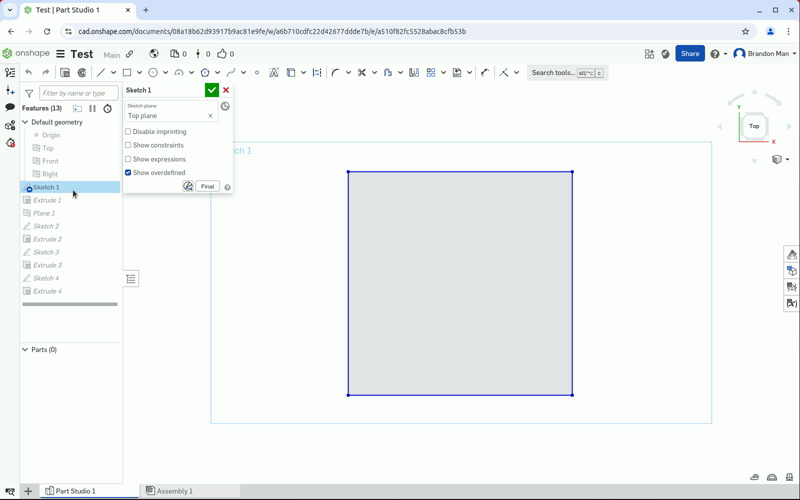
mouse_move(229, 92)
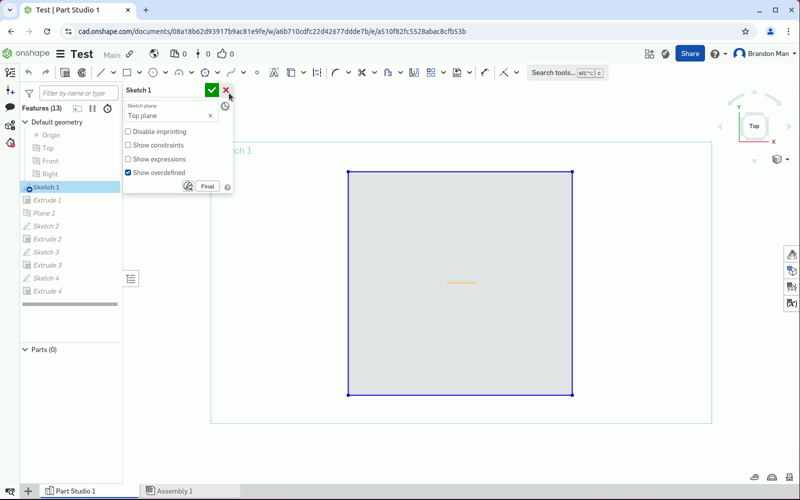
click(229, 92)
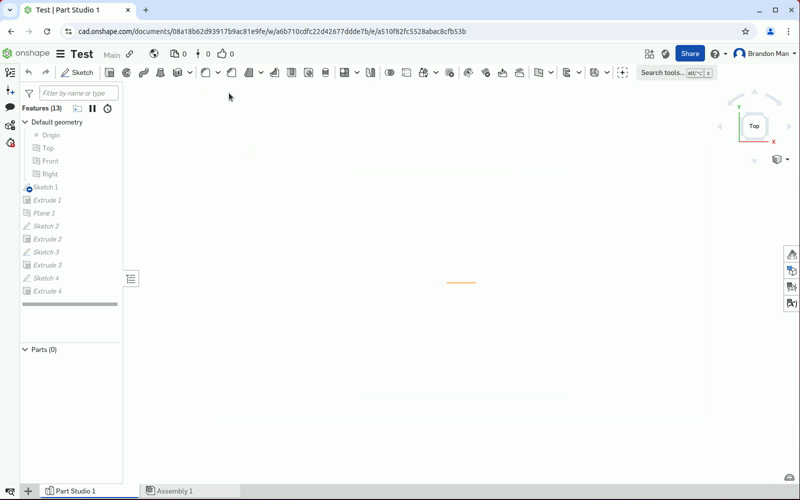
key(shift+s)
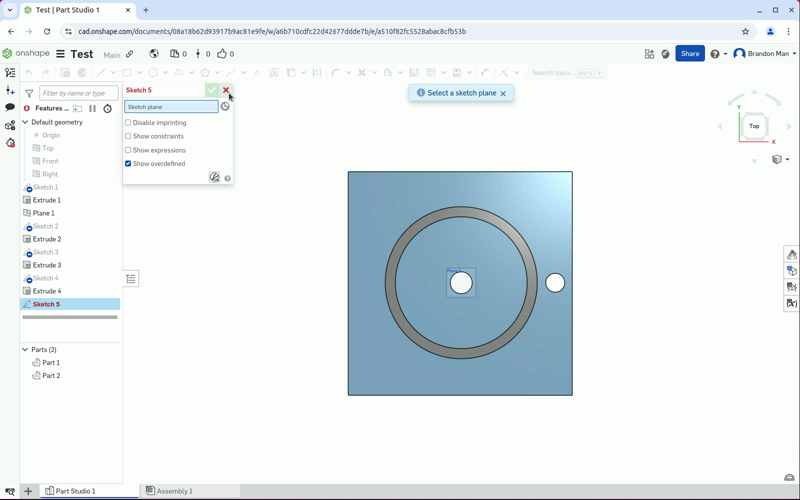
mouse_move(73, 215)
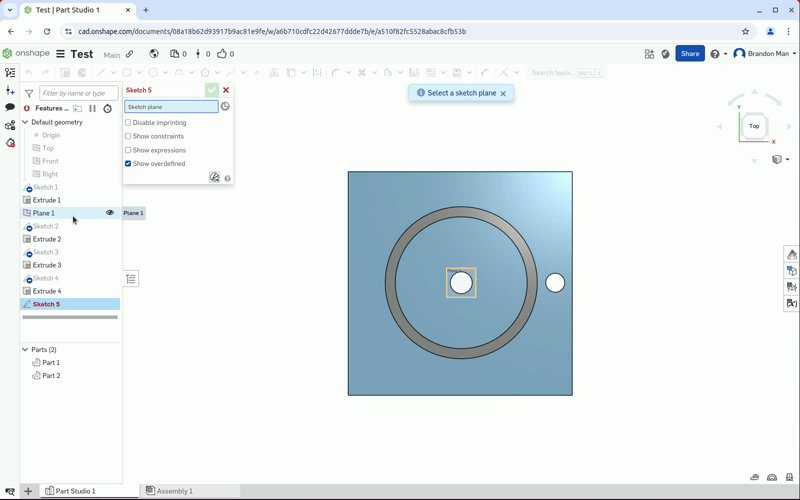
click(73, 215)
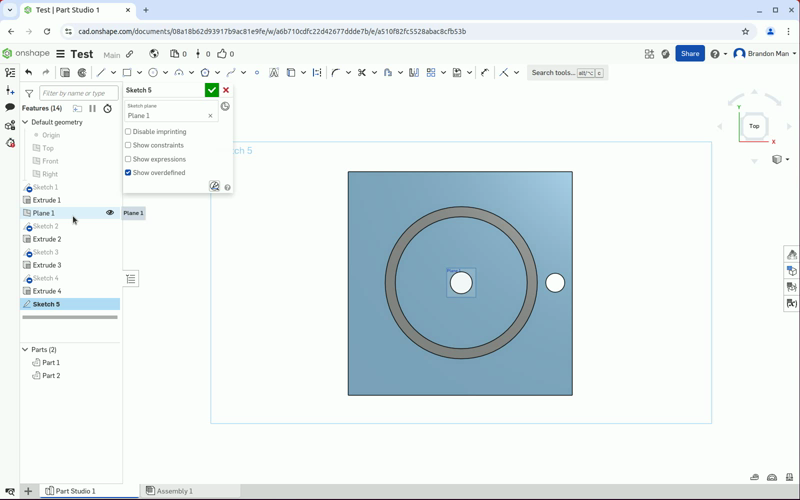
mouse_move(73, 352)
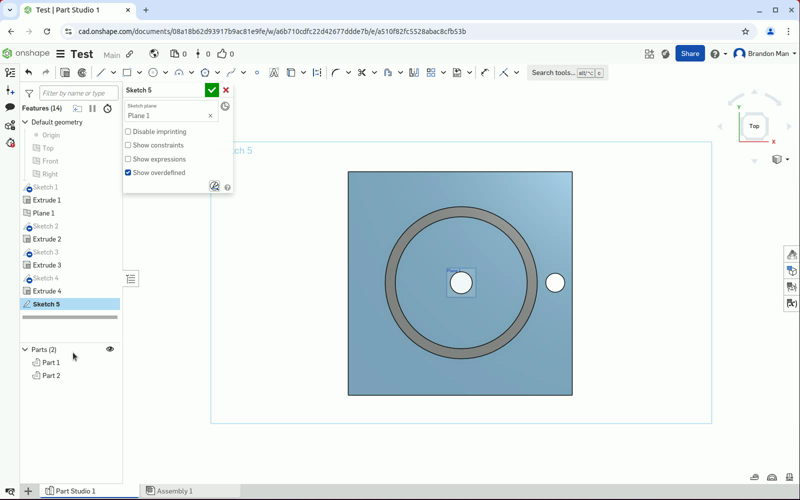
key(y)
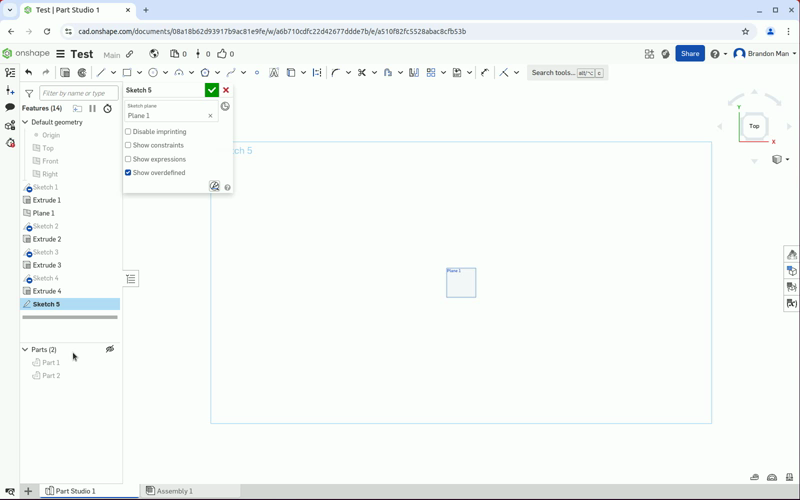
key(c)
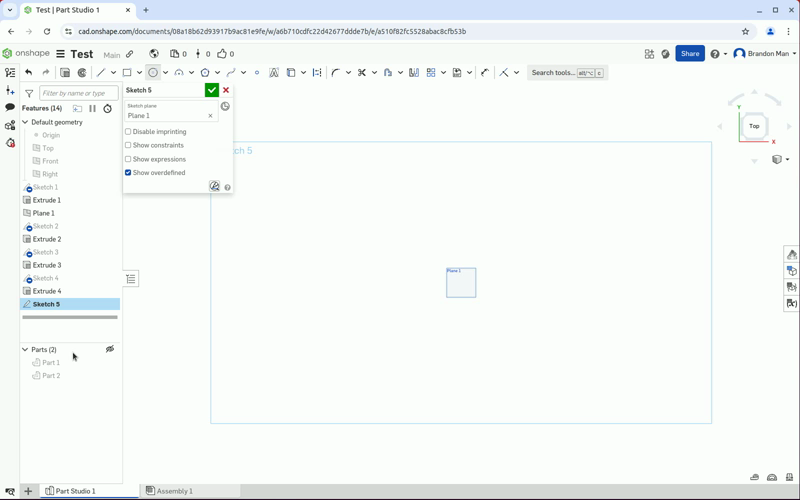
key_down(shift)
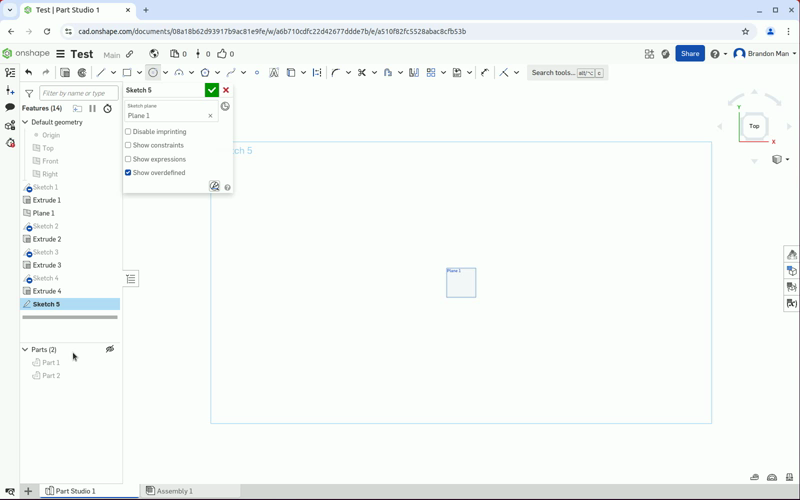
mouse_move(368, 282)
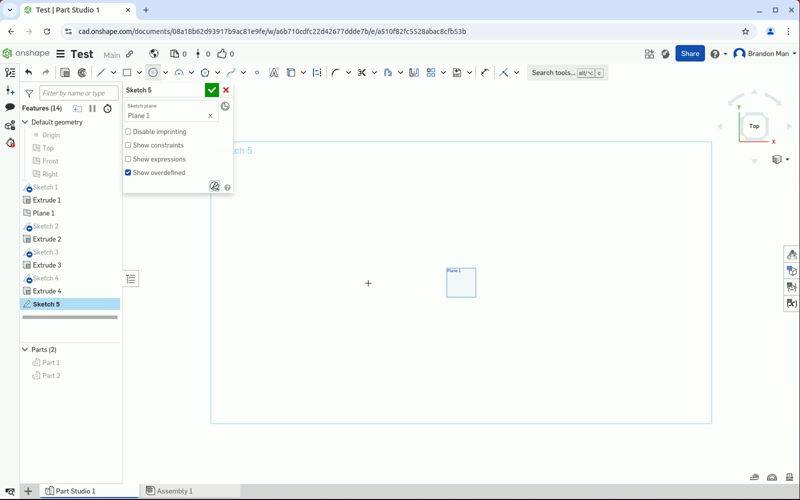
click(368, 282)
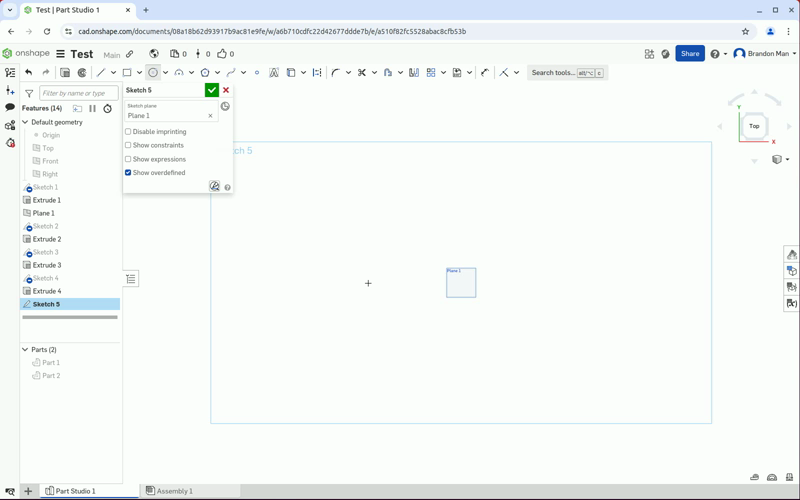
key_up(shift)
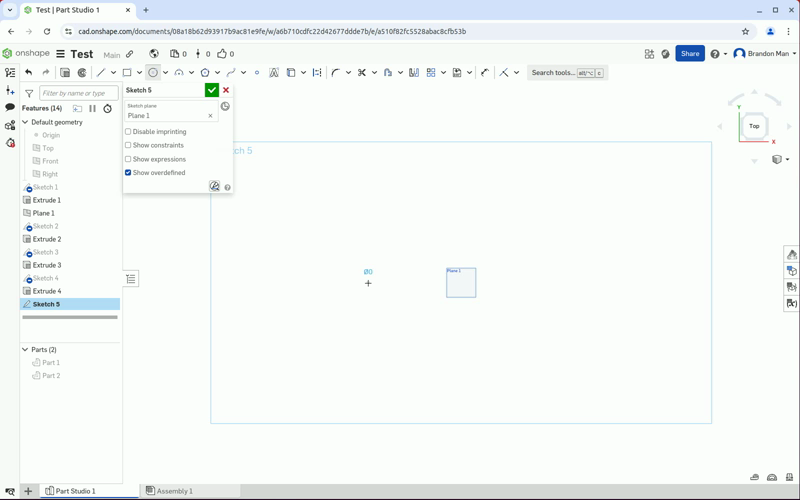
mouse_move(377, 282)
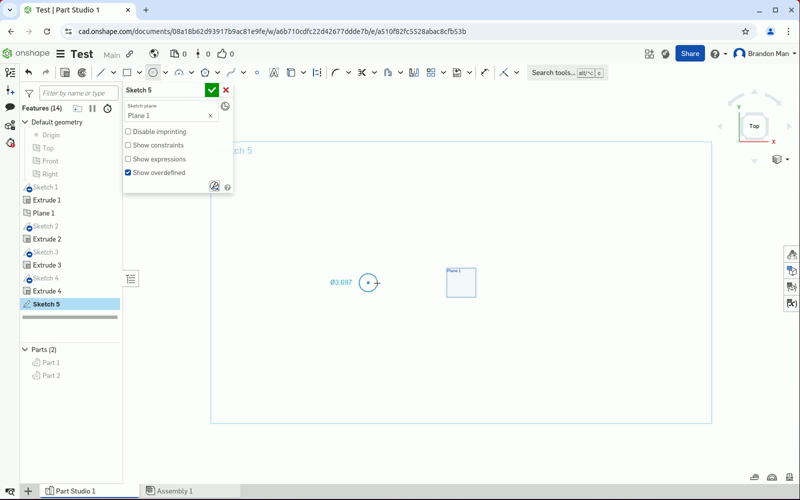
click(377, 282)
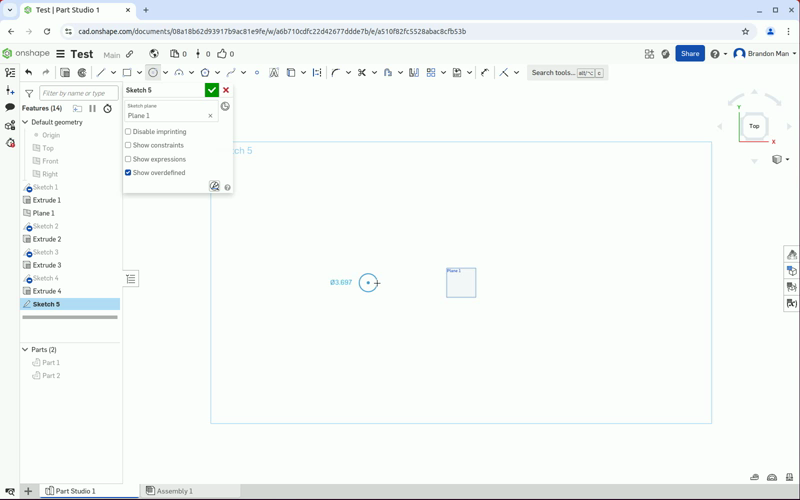
key(esc)
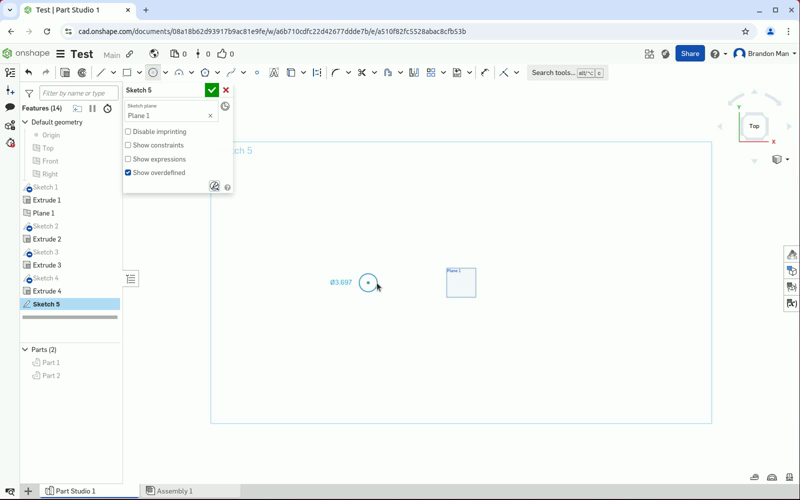
mouse_move(373, 279)
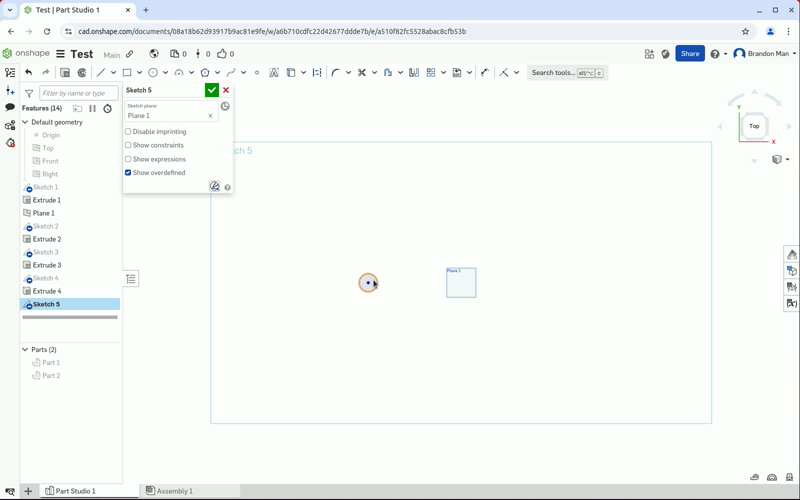
scroll(6)
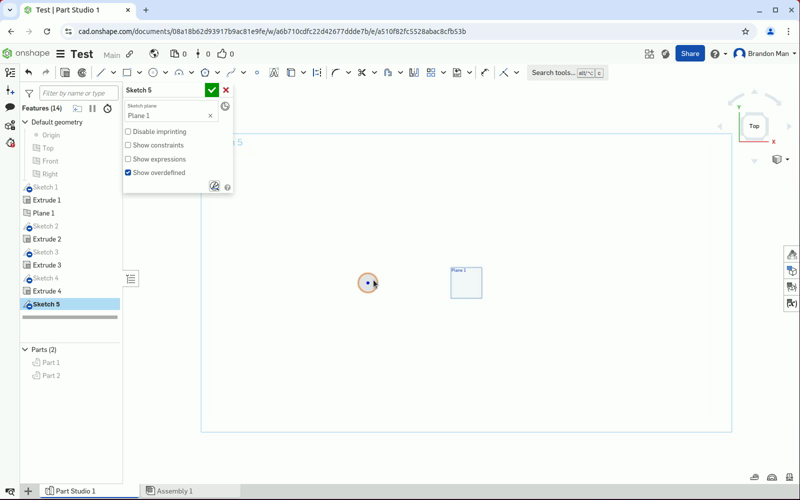
scroll(6)
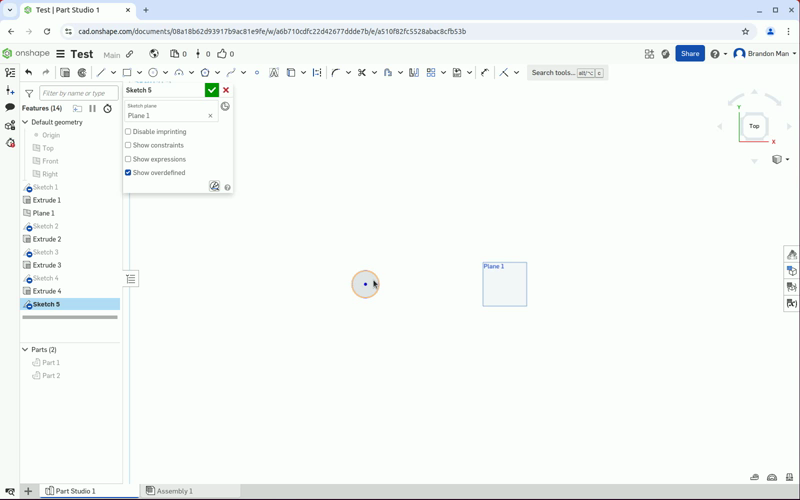
scroll(6)
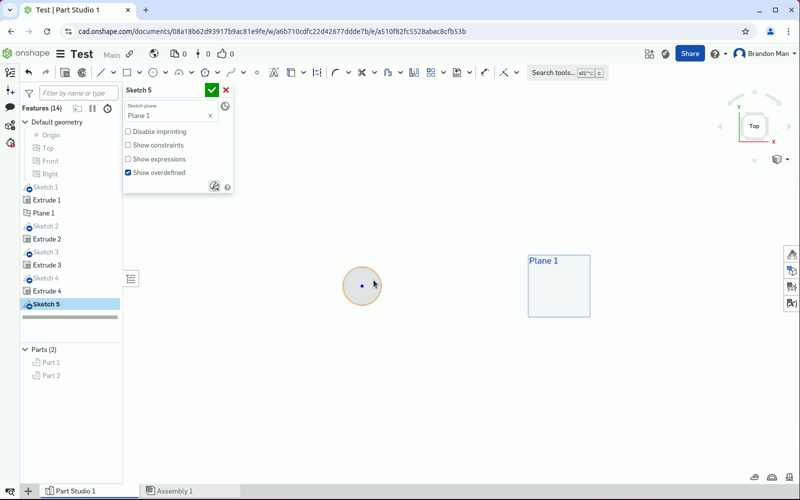
scroll(6)
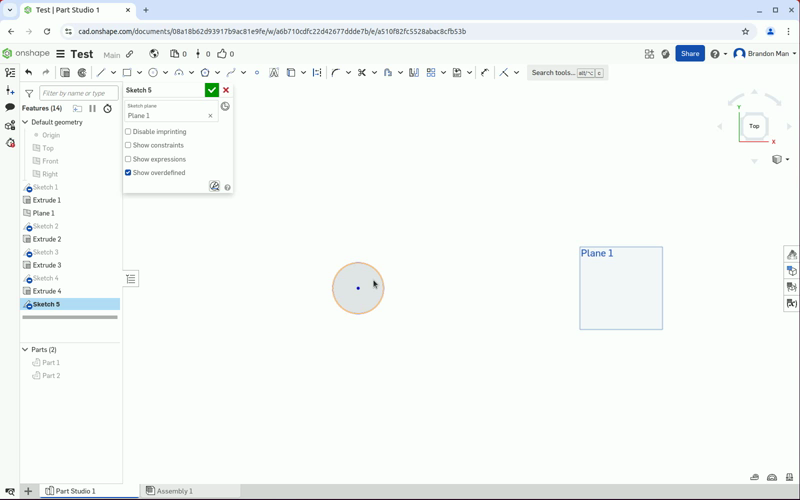
scroll(6)
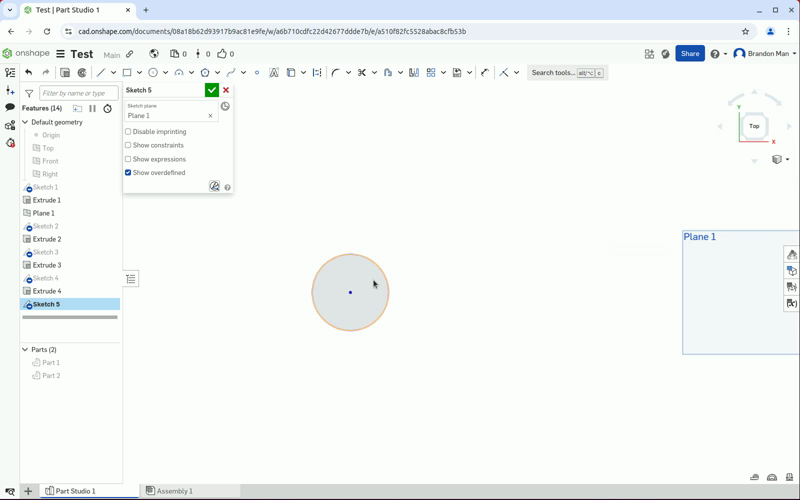
scroll(6)
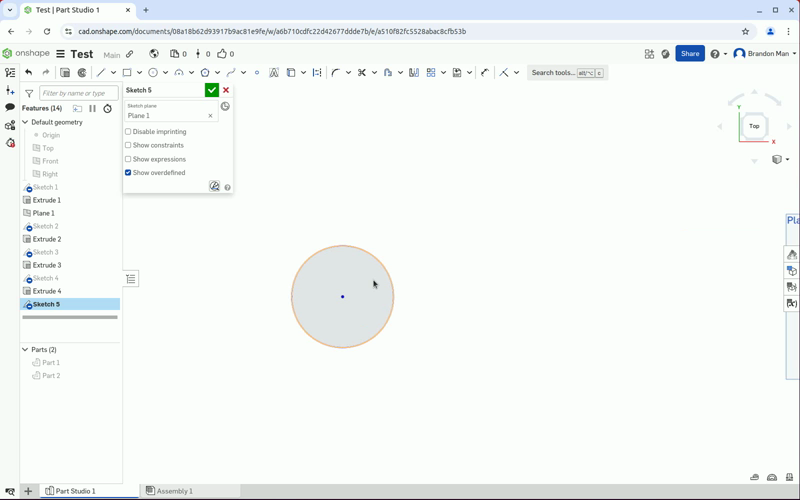
scroll(6)
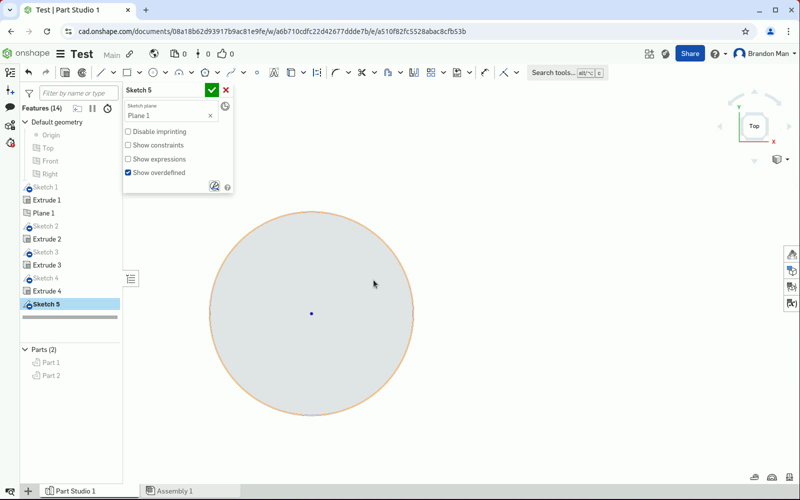
click(373, 279)
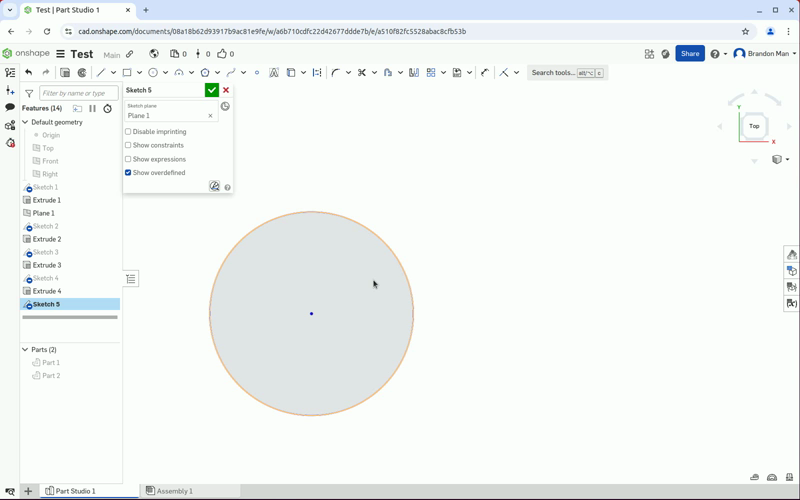
scroll(-6)
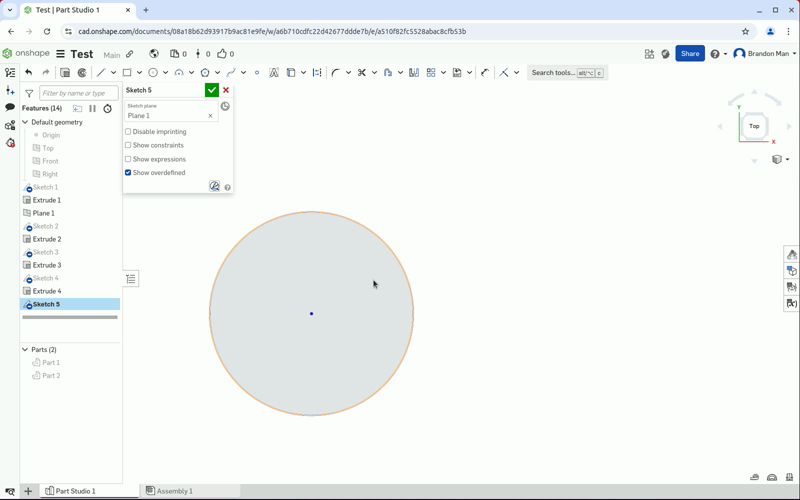
scroll(-6)
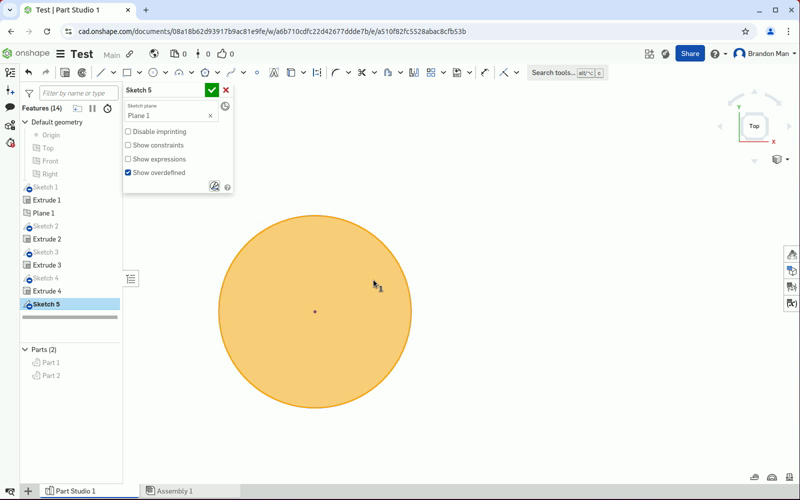
scroll(-6)
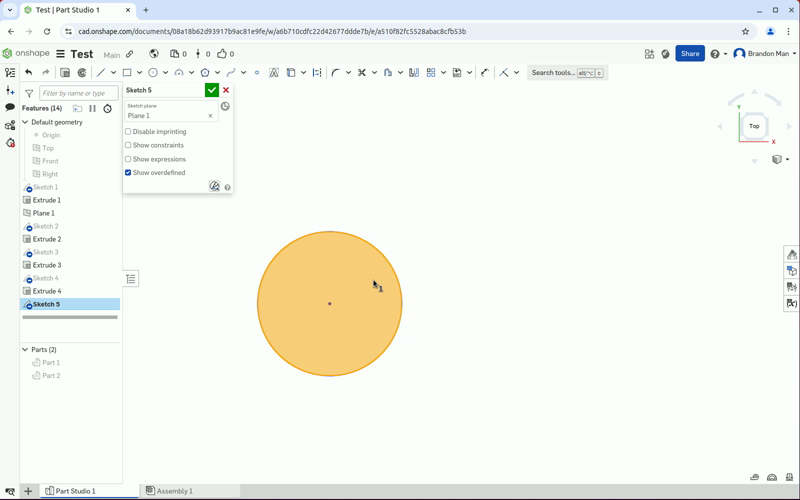
scroll(-6)
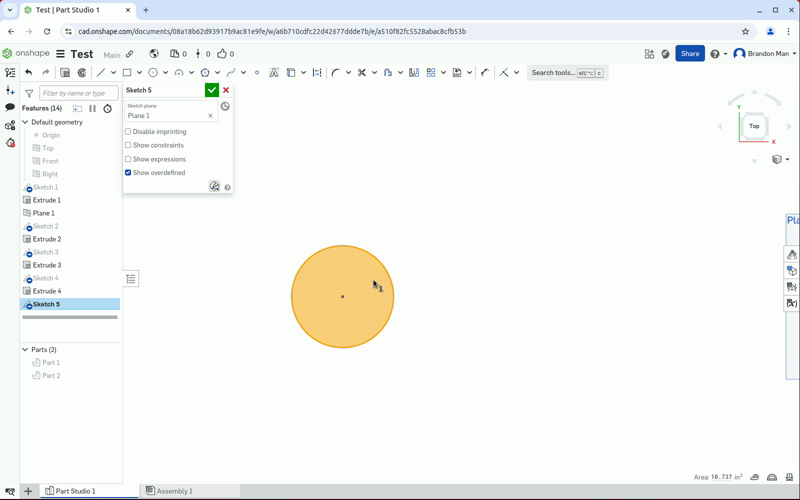
scroll(-6)
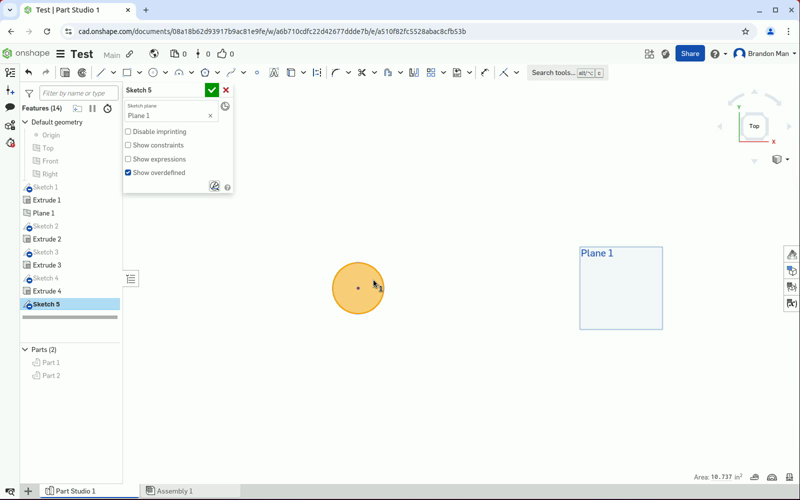
scroll(-6)
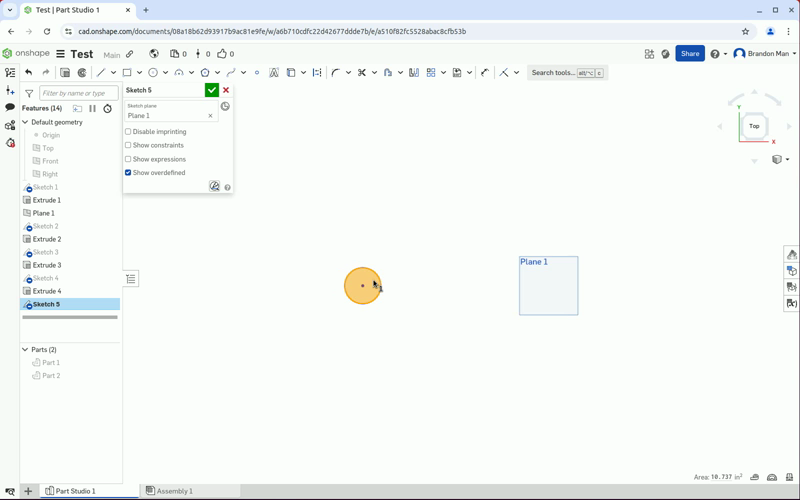
scroll(-6)
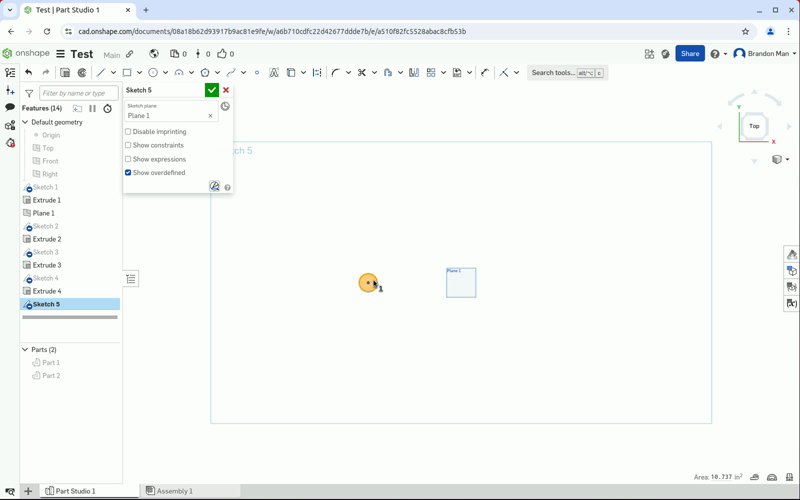
mouse_move(73, 352)
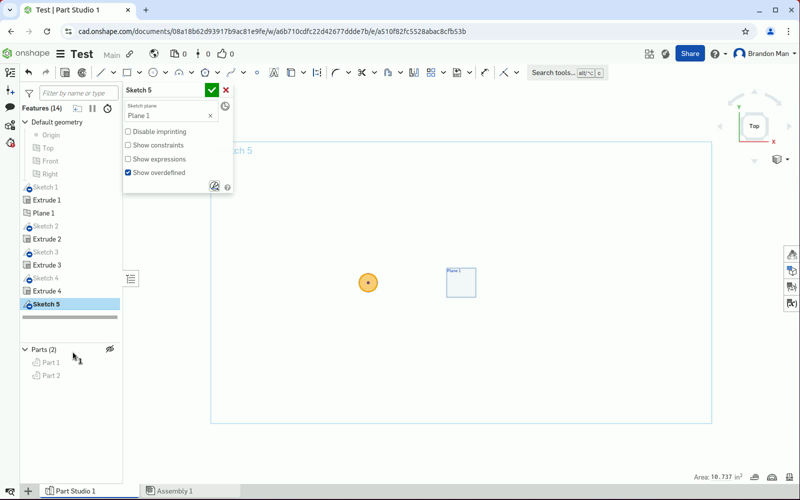
key(shift+y)
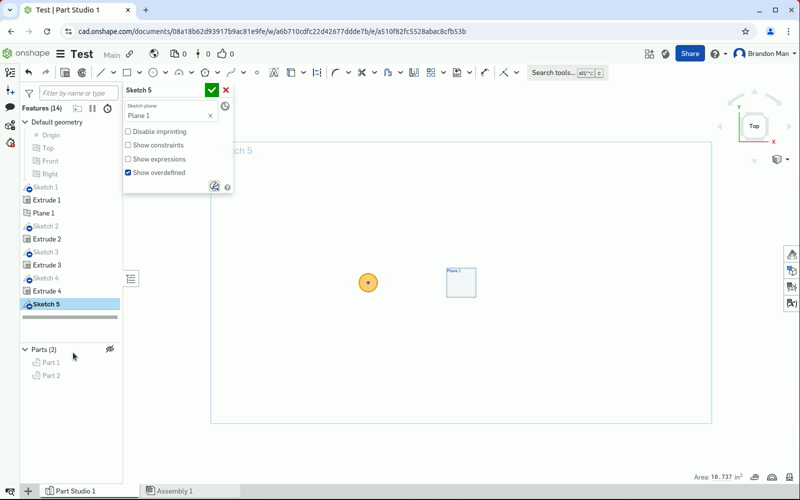
key(shift+e)
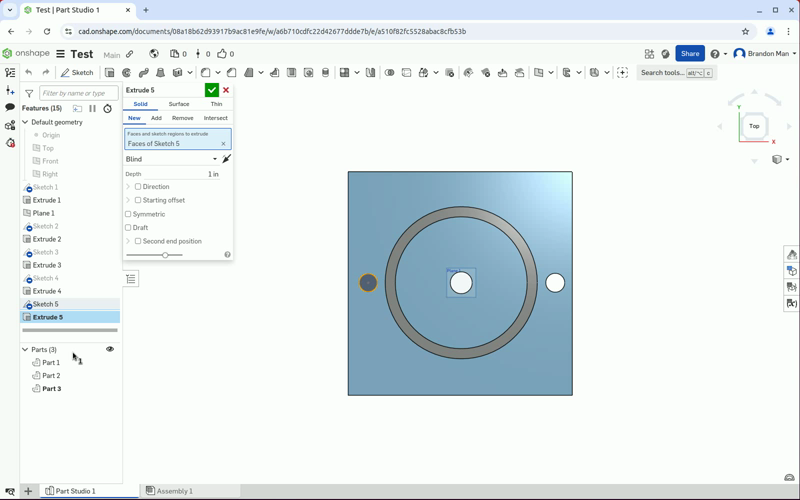
mouse_move(143, 106)
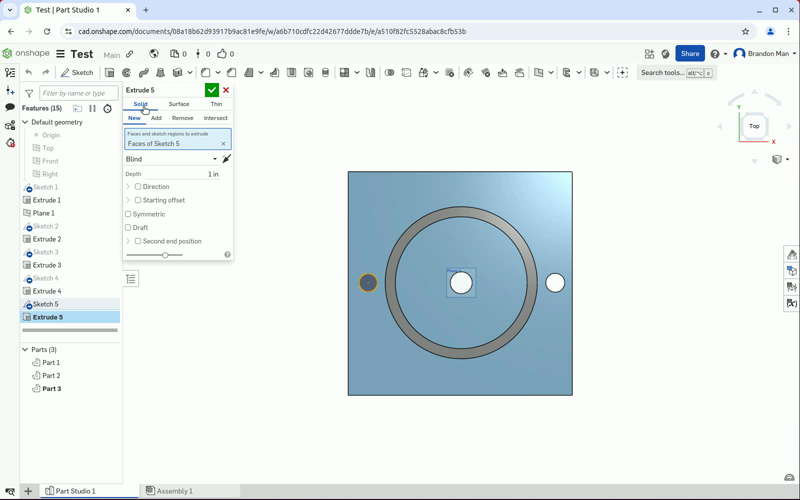
click(143, 106)
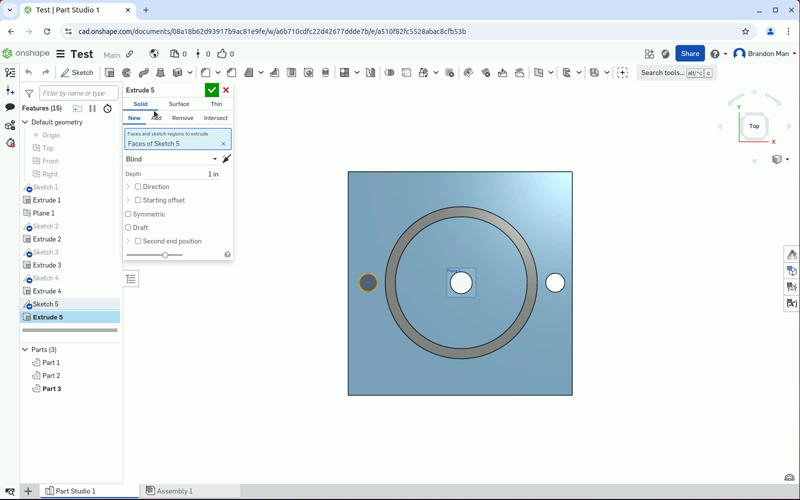
mouse_move(186, 120)
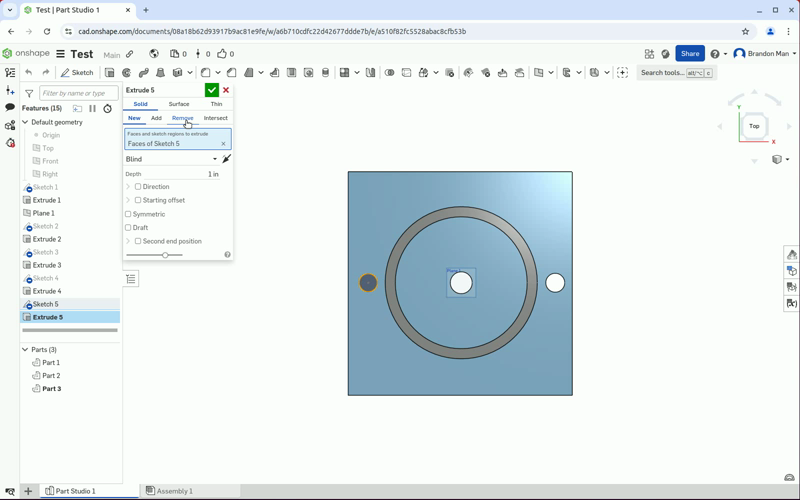
click(186, 120)
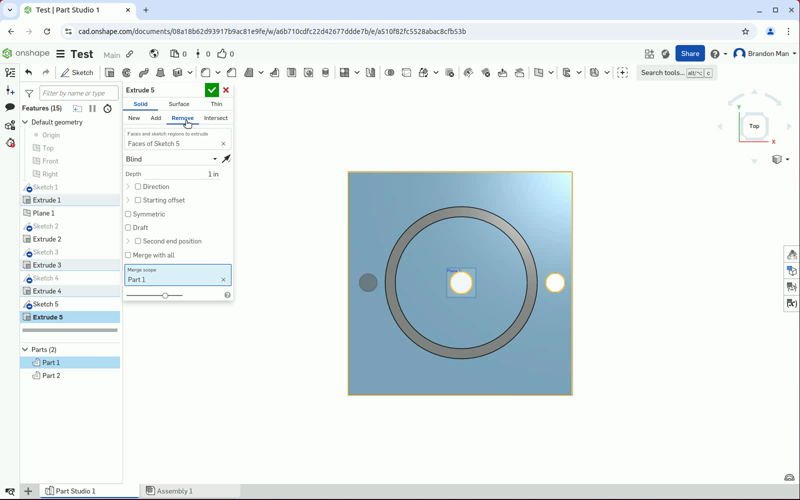
key(tab, 4)
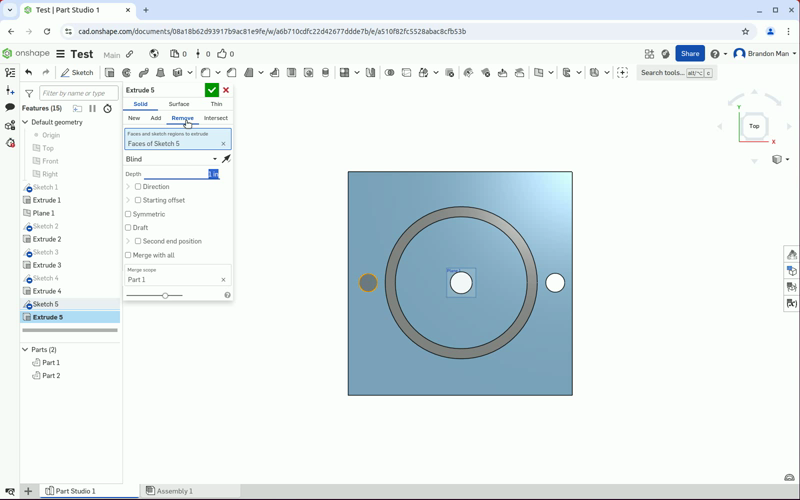
text(7.703)
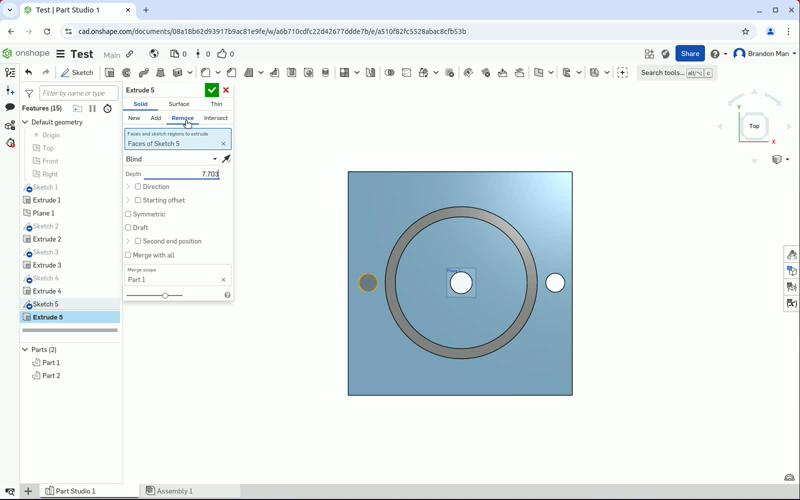
key(tab, 6)
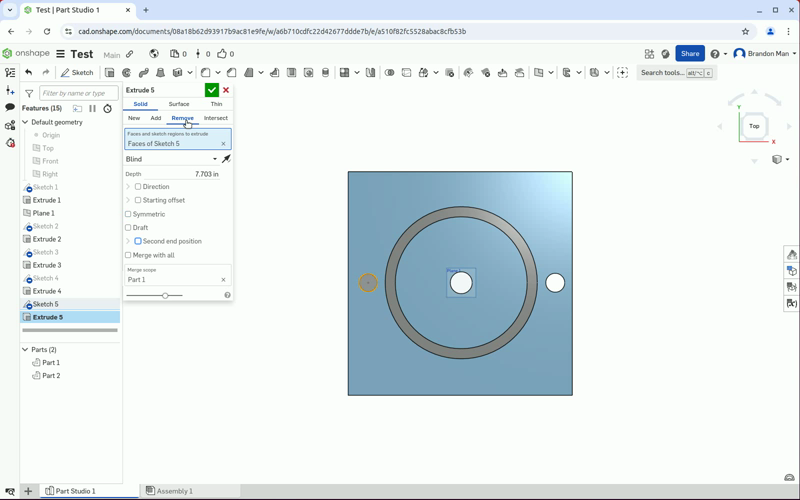
key(space)
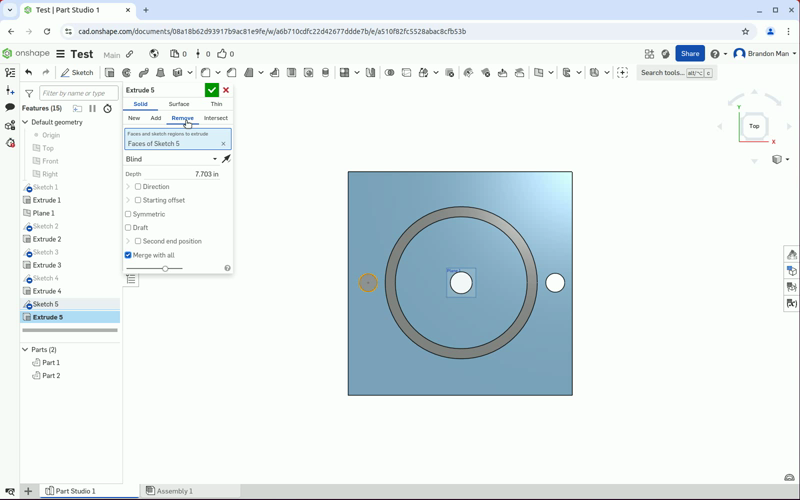
key(enter)
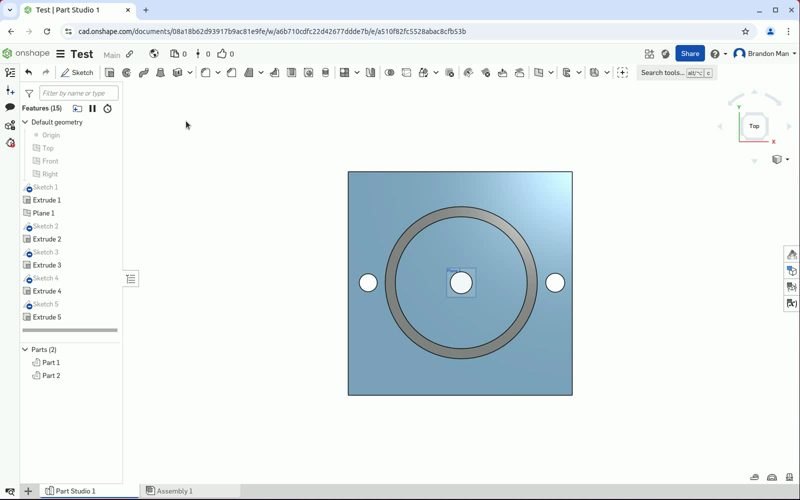
key(shift+h)
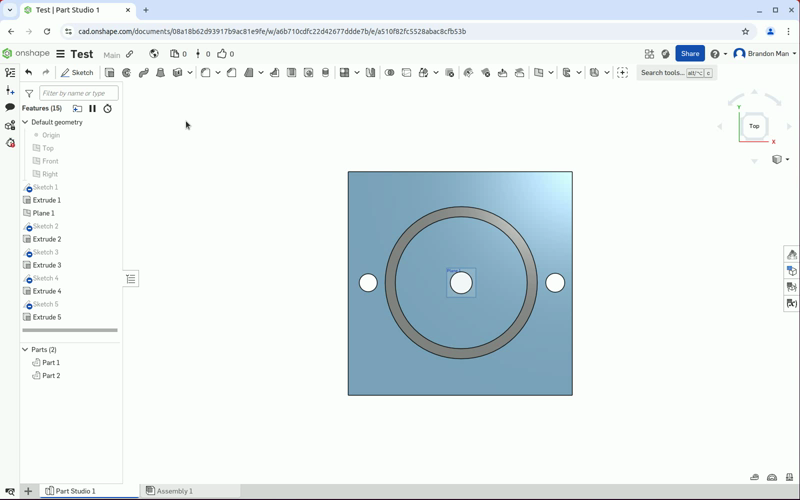
key(shift+h)
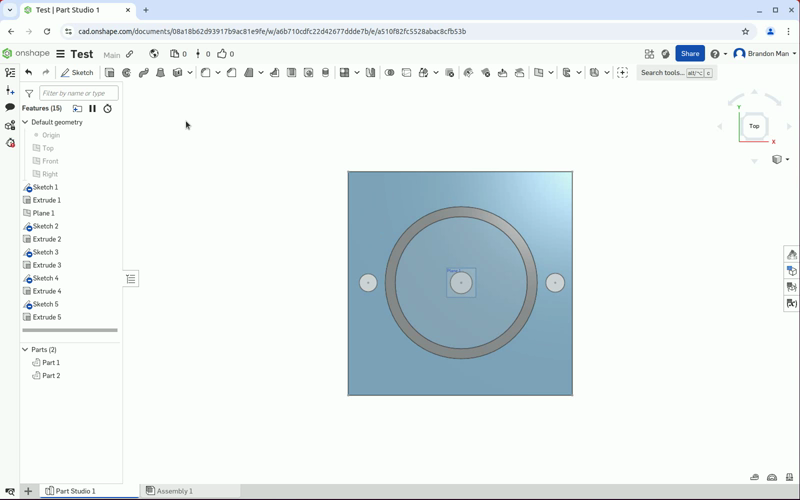
key(shift+7)
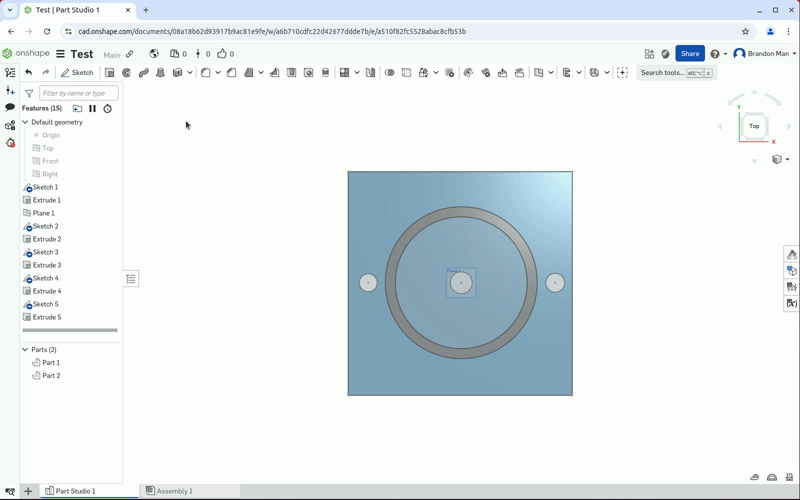
key(up, 3)
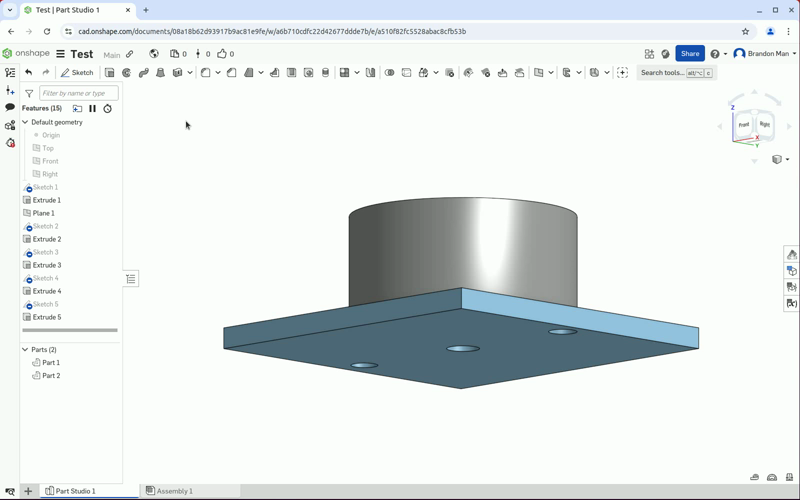
key(left, 3)
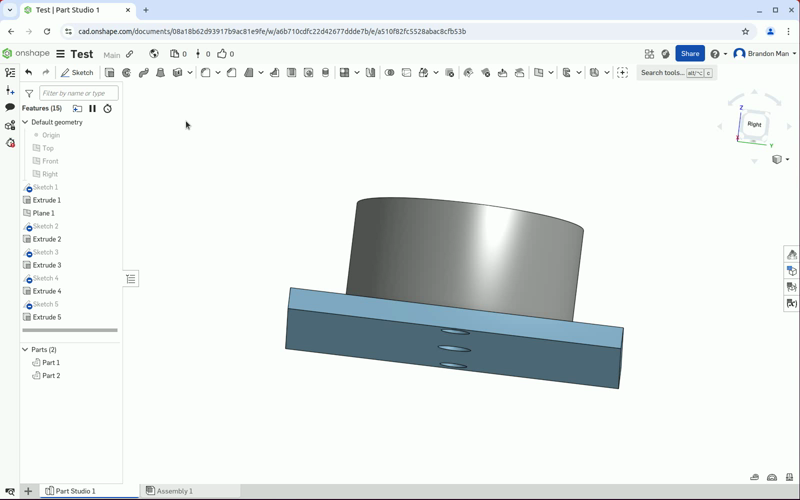
key(right, 3)
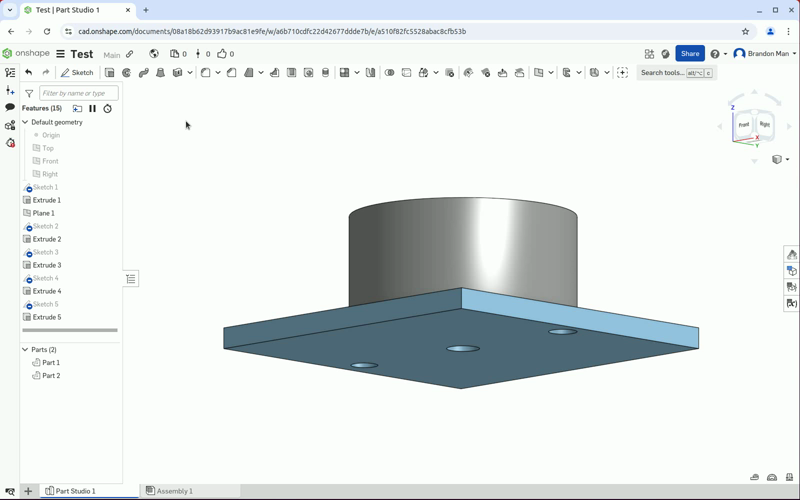
key(down, 3)
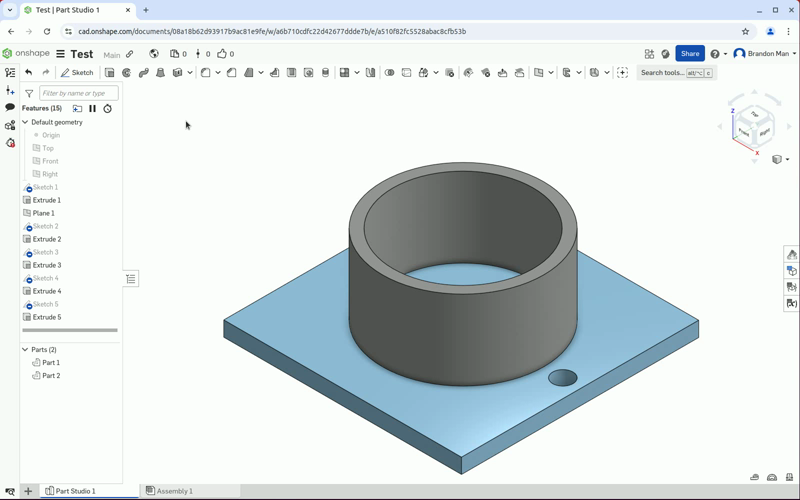
mouse_move(73, 189)
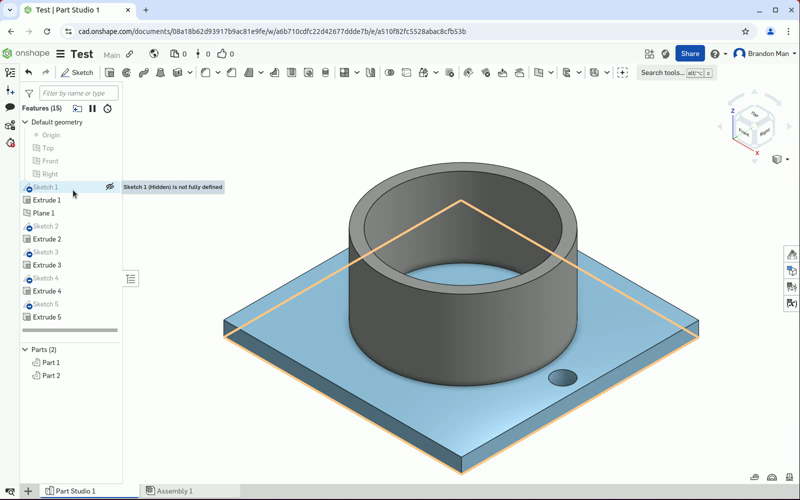
click(73, 189)